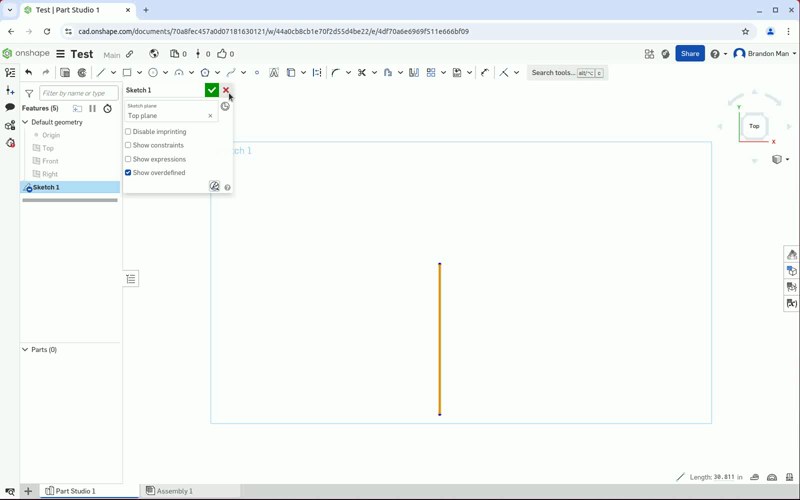
key(shift+h)
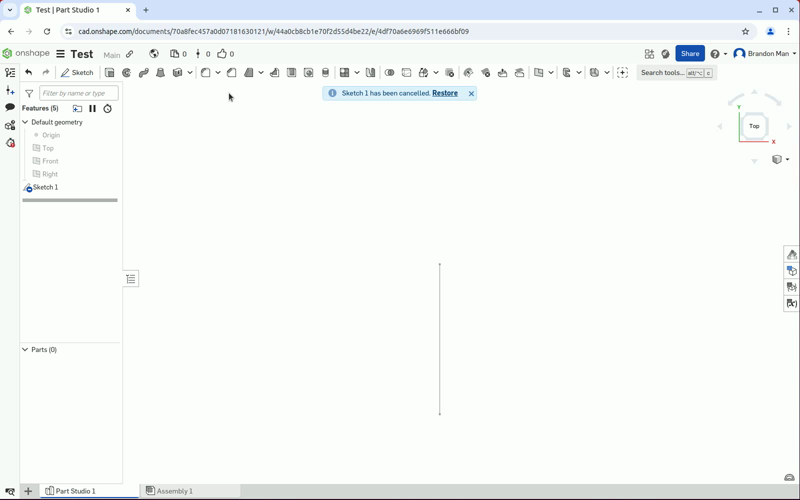
mouse_move(73, 352)
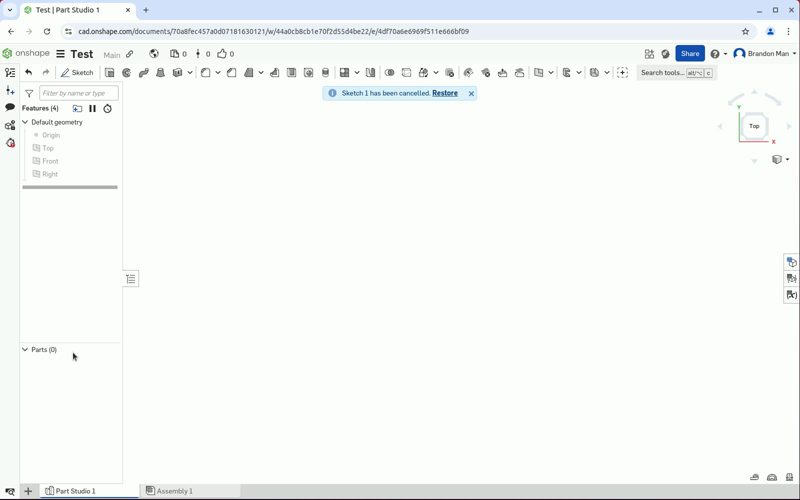
key(y)
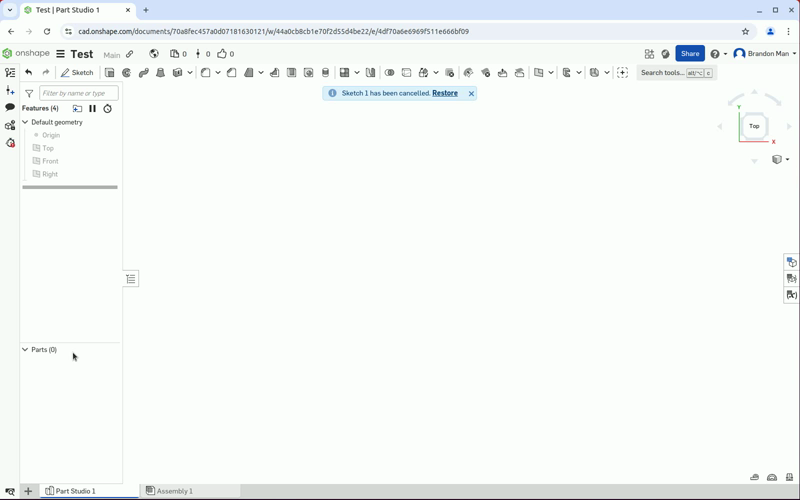
key(shift+p)
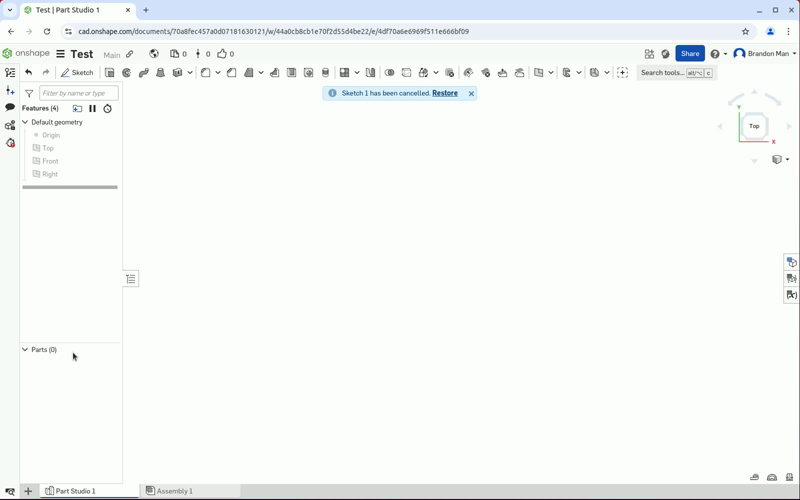
key(space)
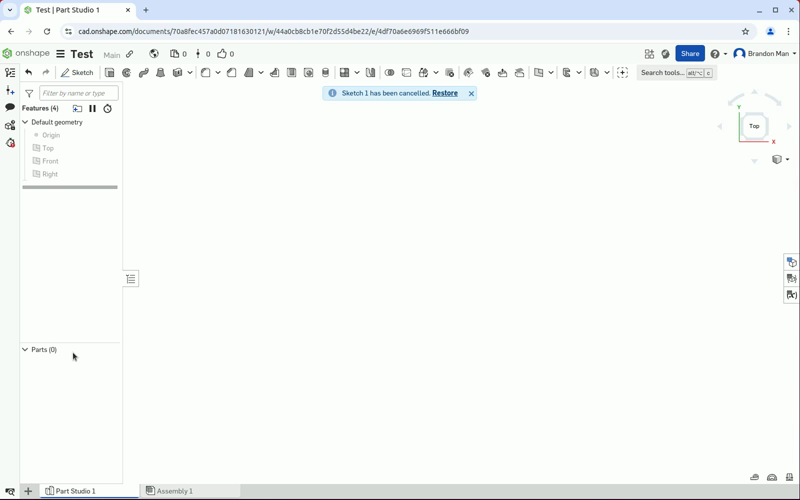
key_down(shift)
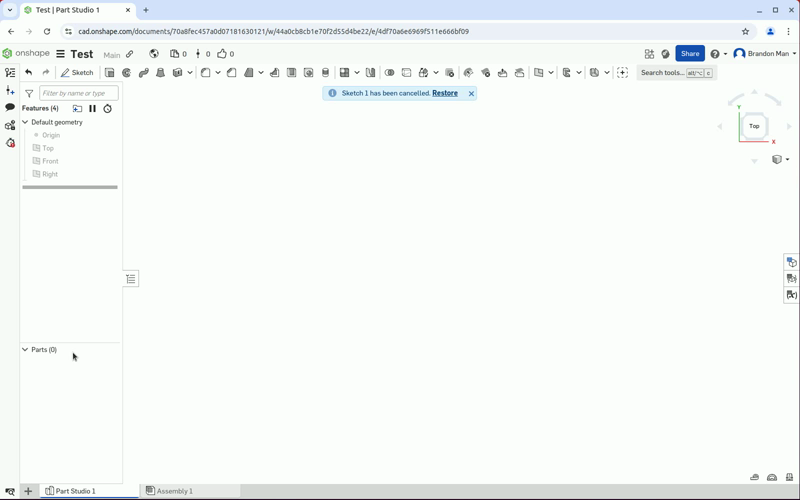
key(up)
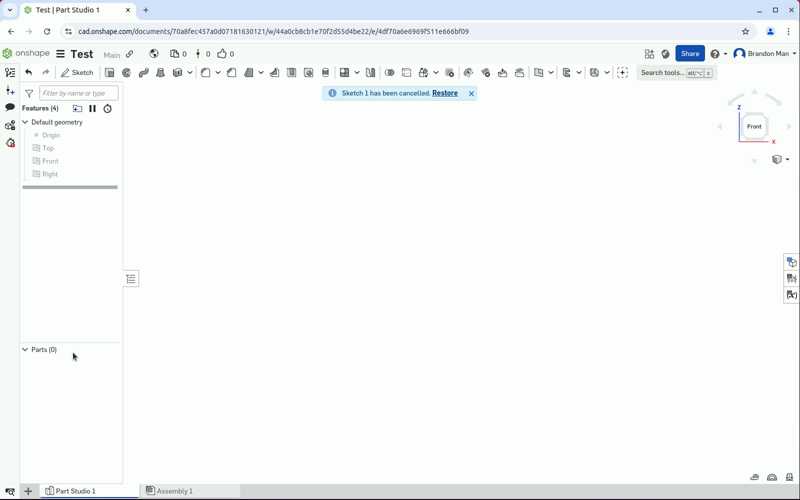
key_up(shift)
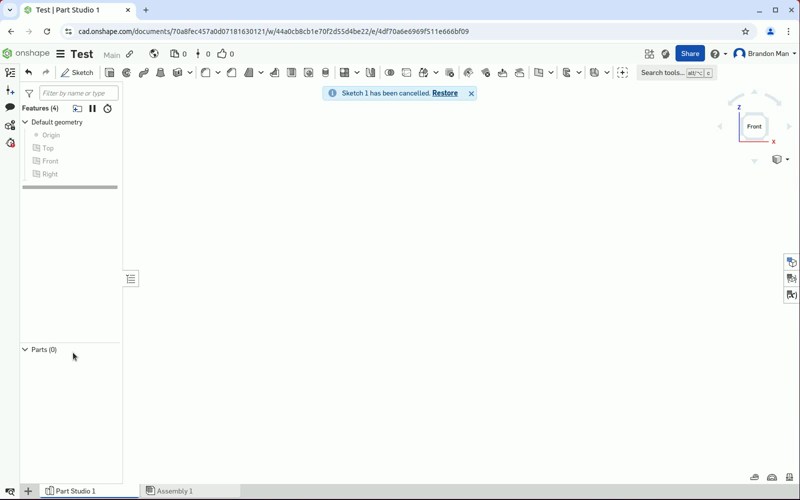
mouse_move(73, 352)
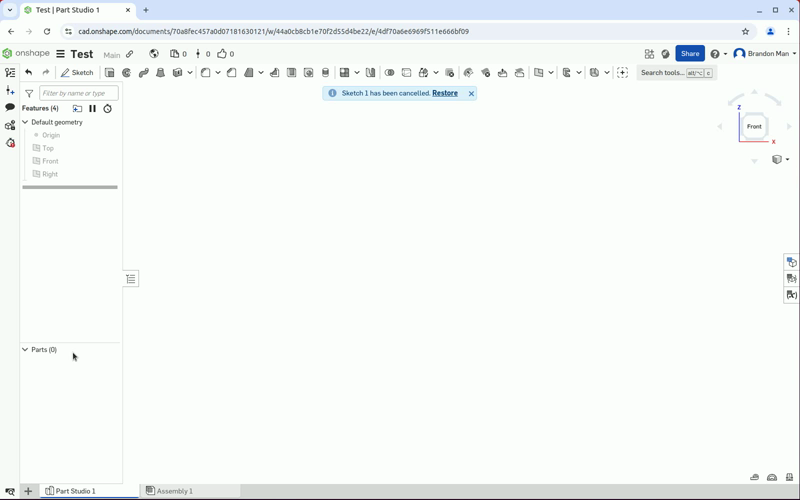
key(shift+y)
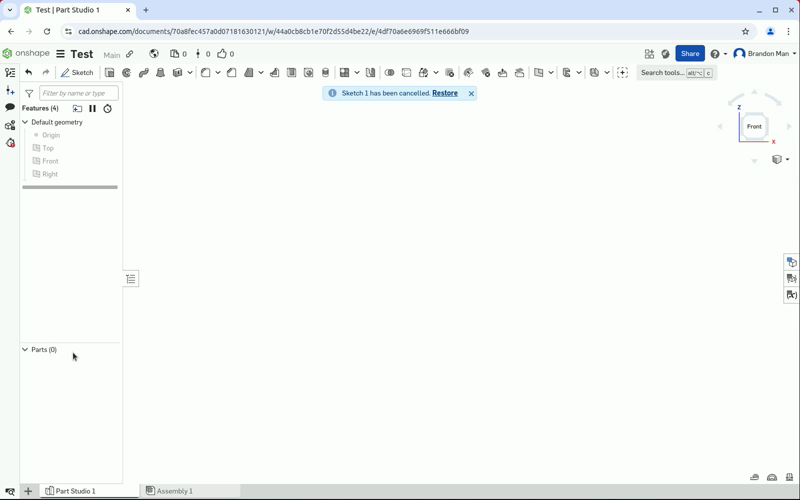
key(shift+s)
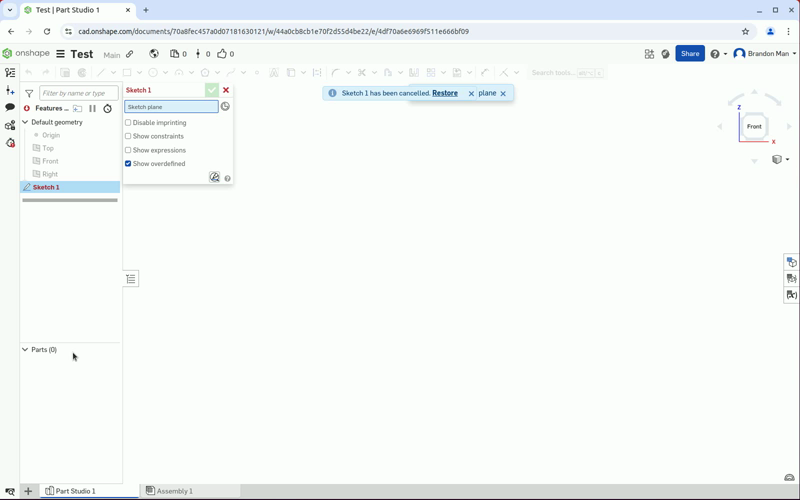
mouse_move(73, 163)
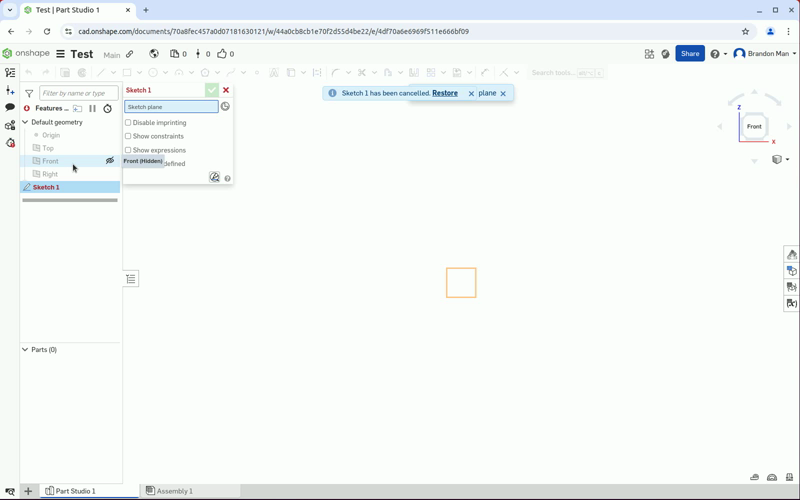
click(73, 163)
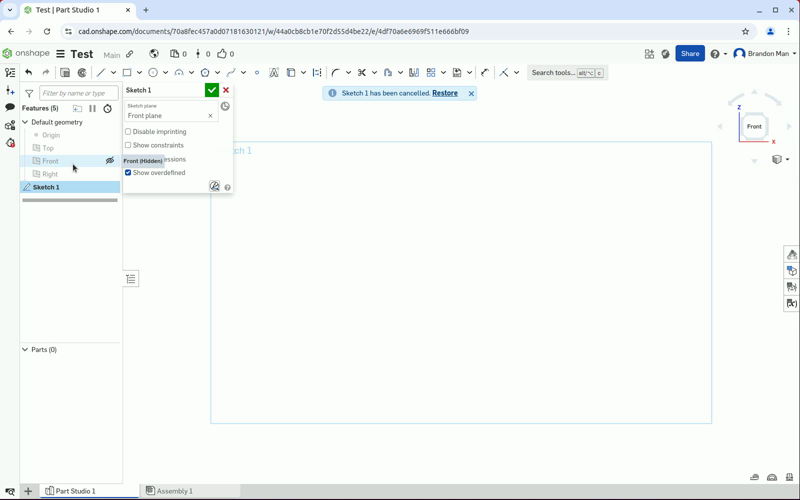
mouse_move(73, 352)
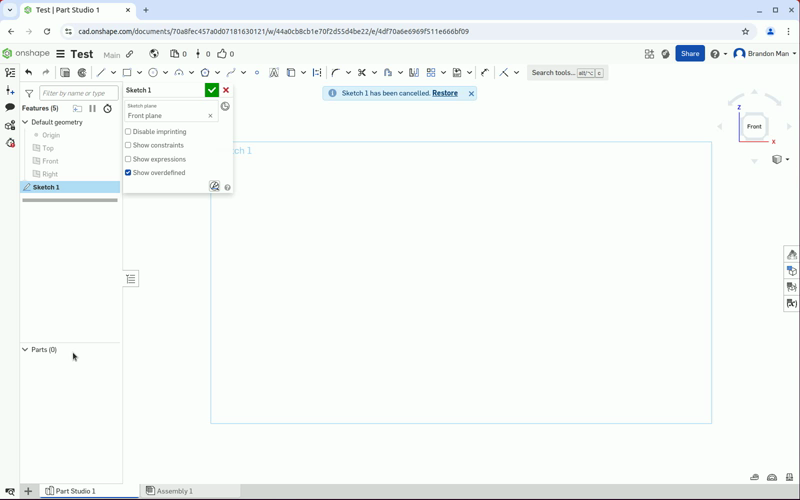
key(y)
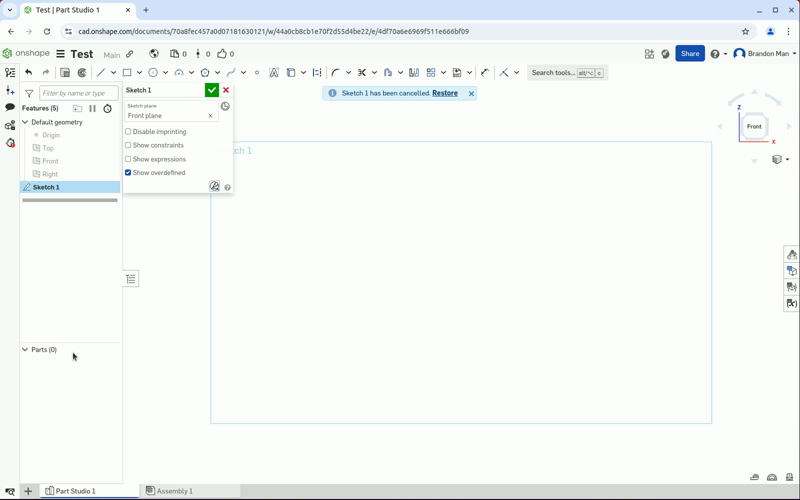
key(l)
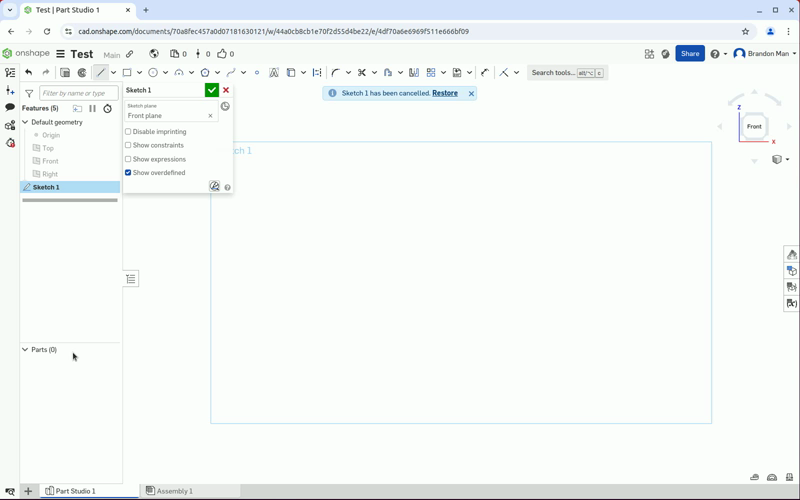
key_down(shift)
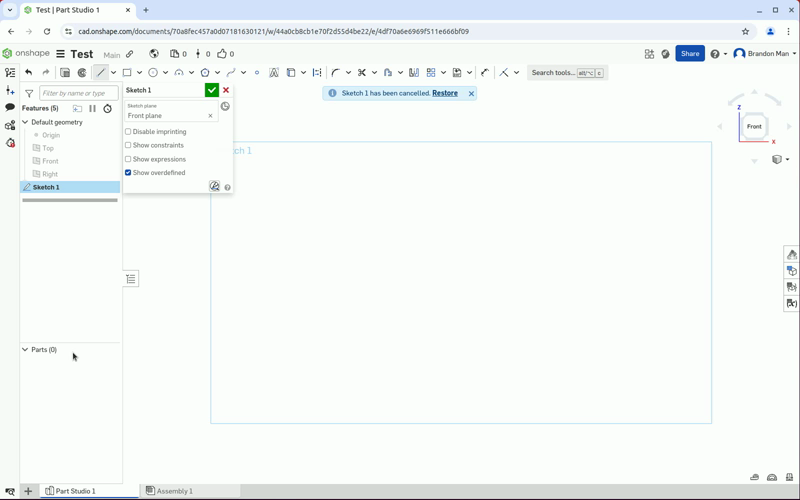
mouse_move(392, 327)
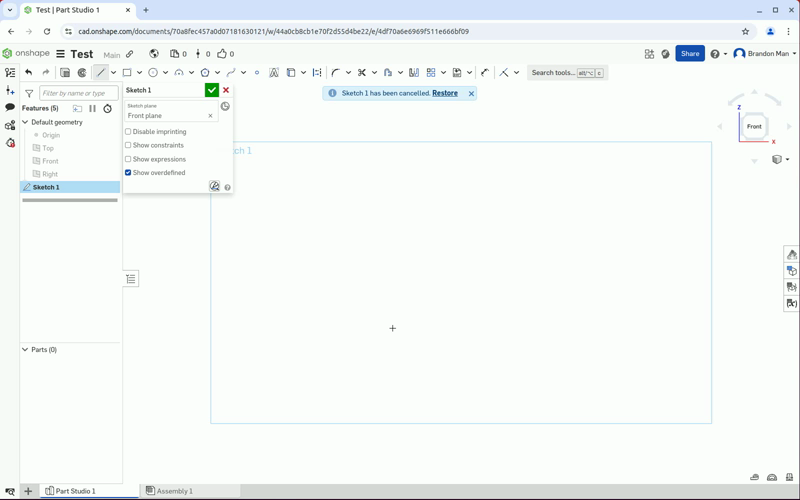
click(392, 327)
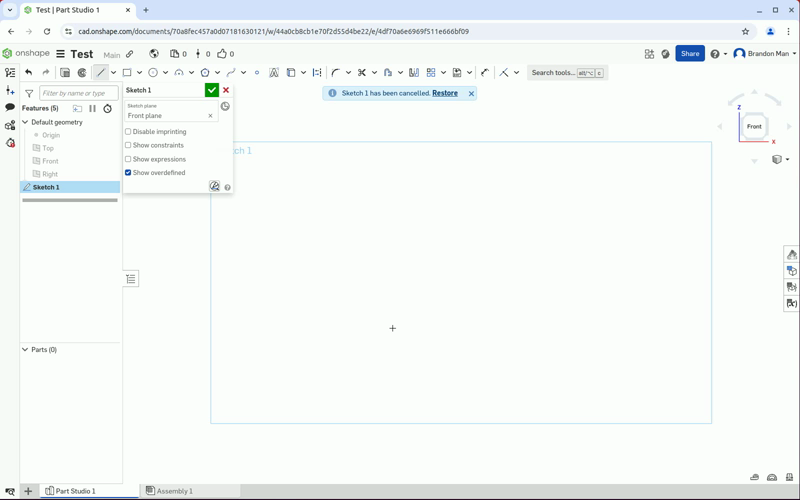
key_up(shift)
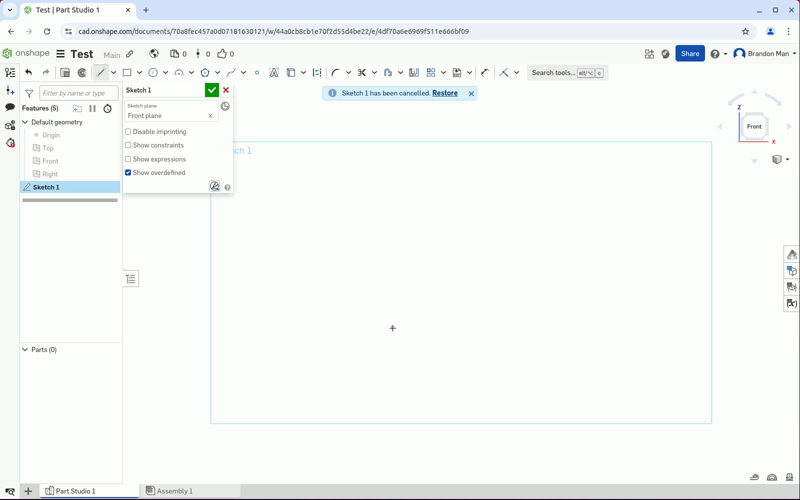
key_down(shift)
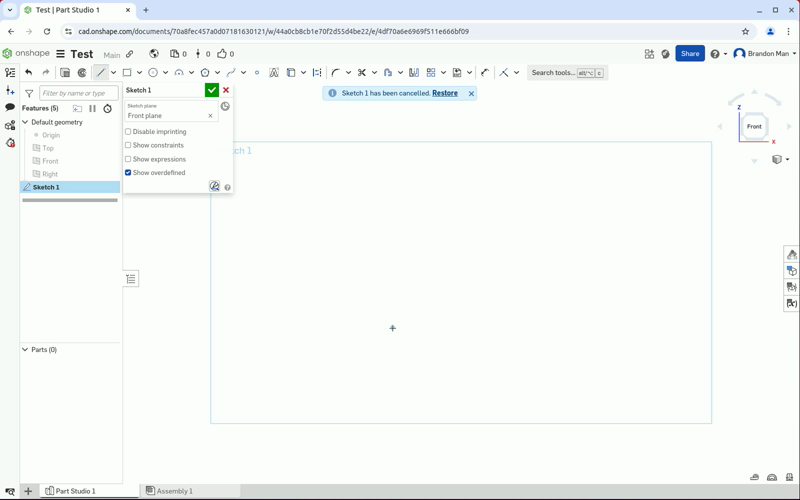
mouse_move(422, 327)
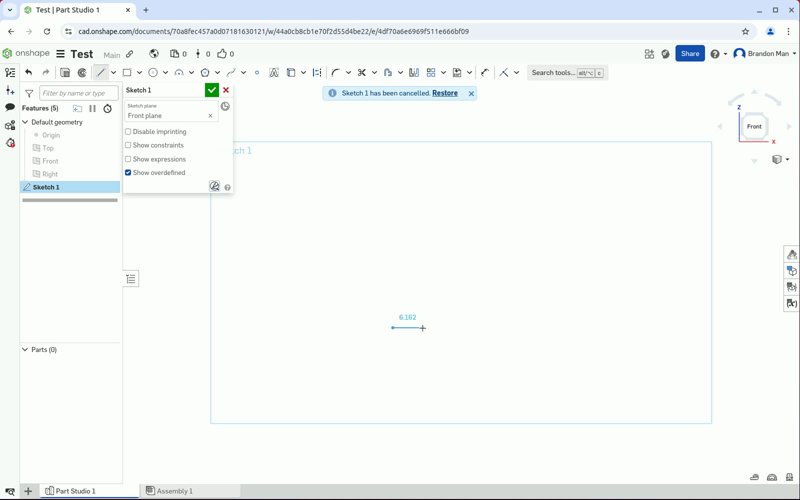
mouse_move(392, 304)
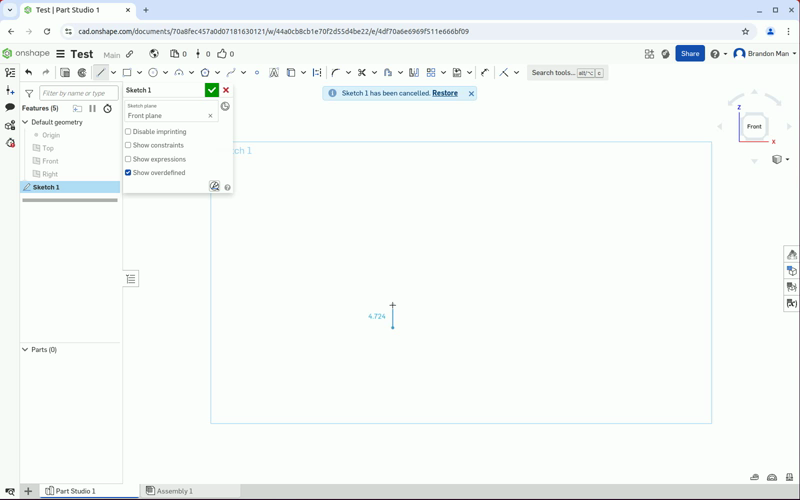
click(392, 304)
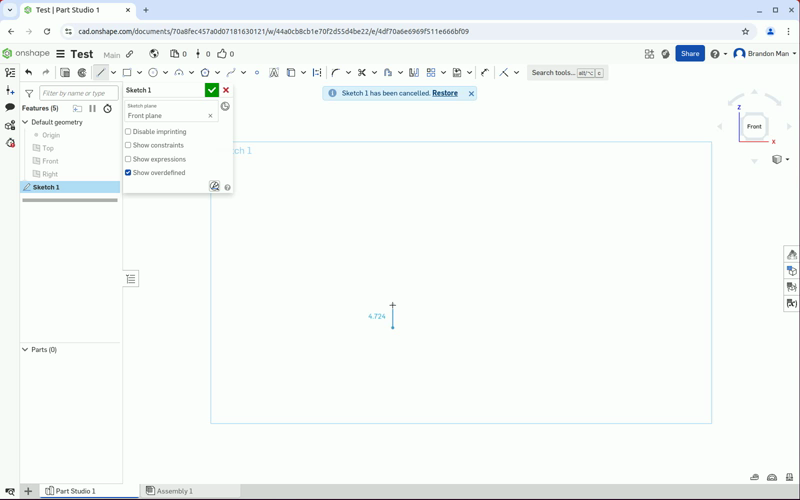
key_up(shift)
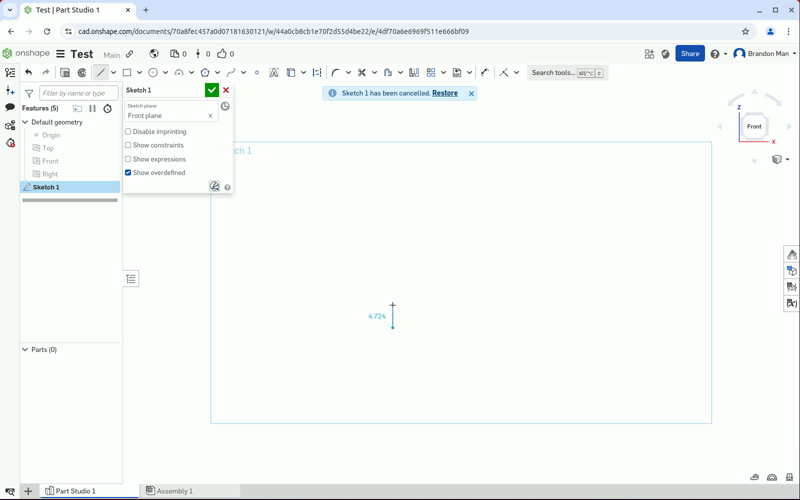
key(esc)
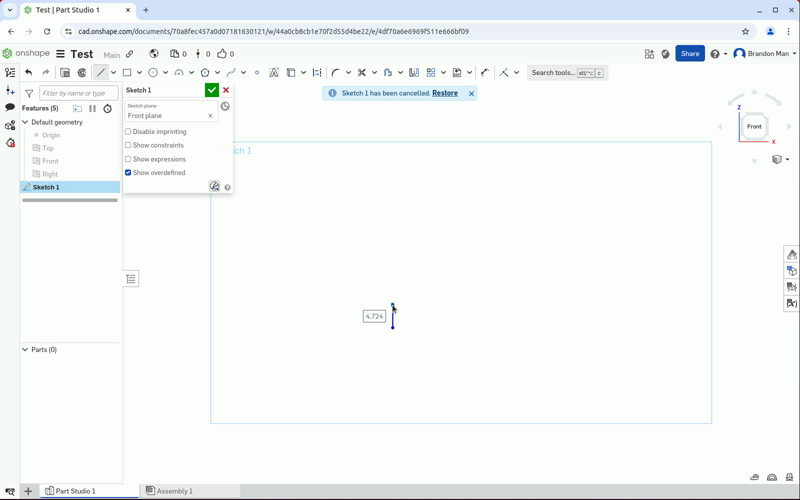
key(a)
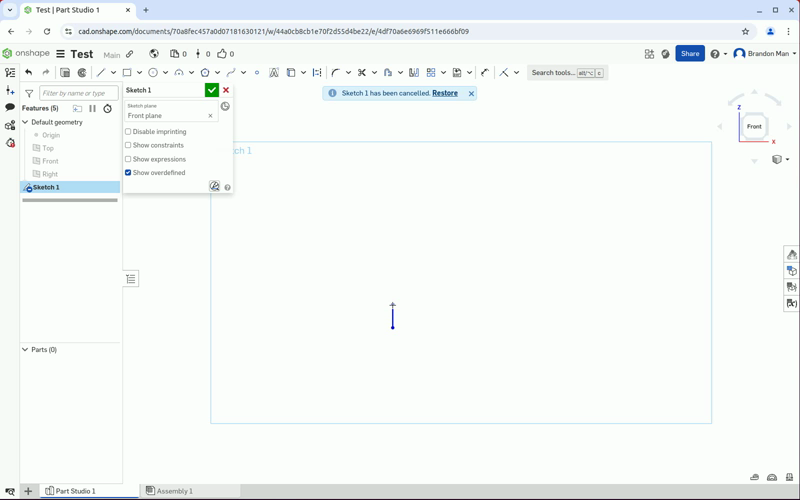
mouse_move(392, 304)
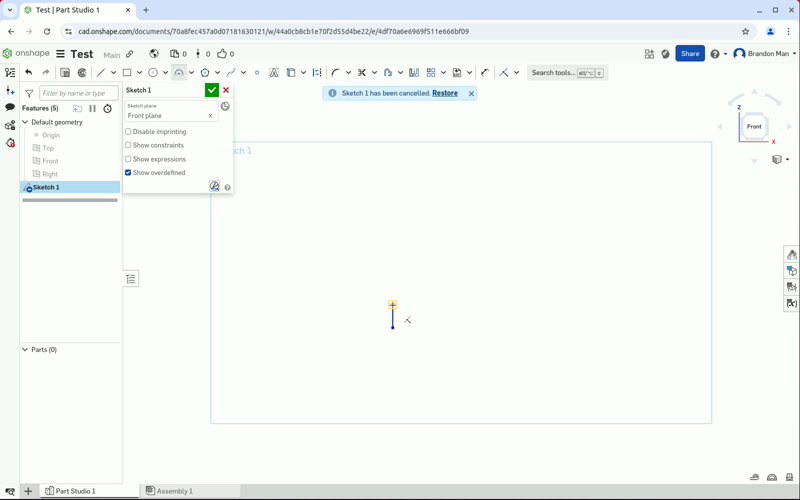
click(392, 304)
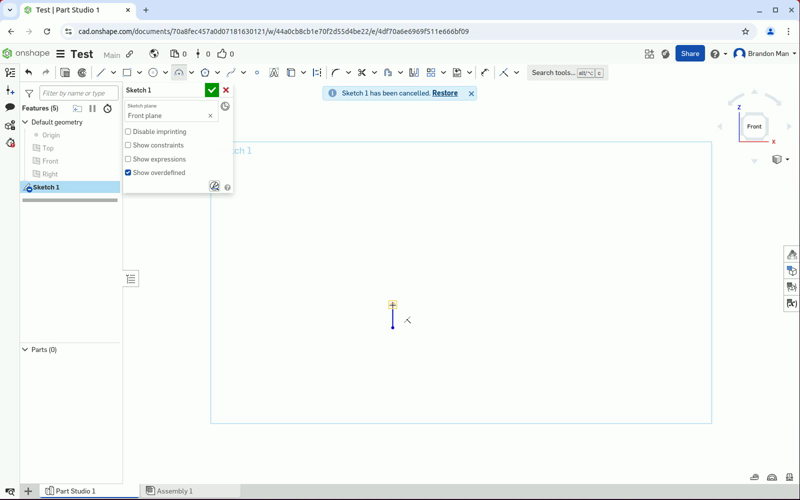
key_down(shift)
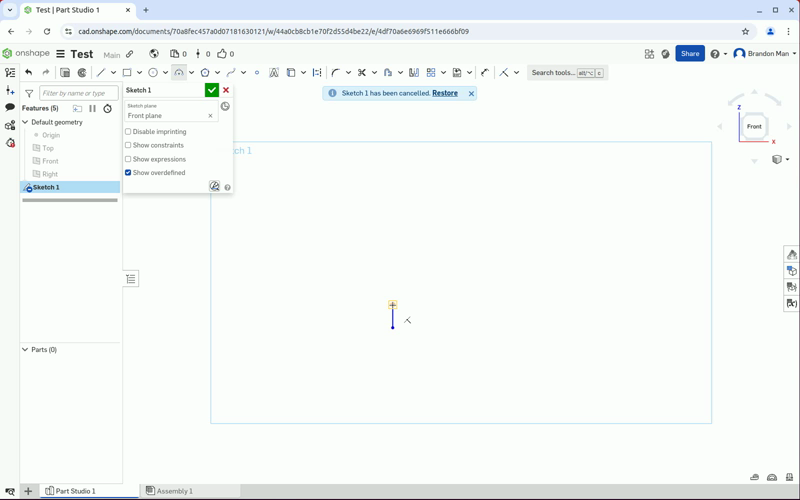
mouse_move(392, 259)
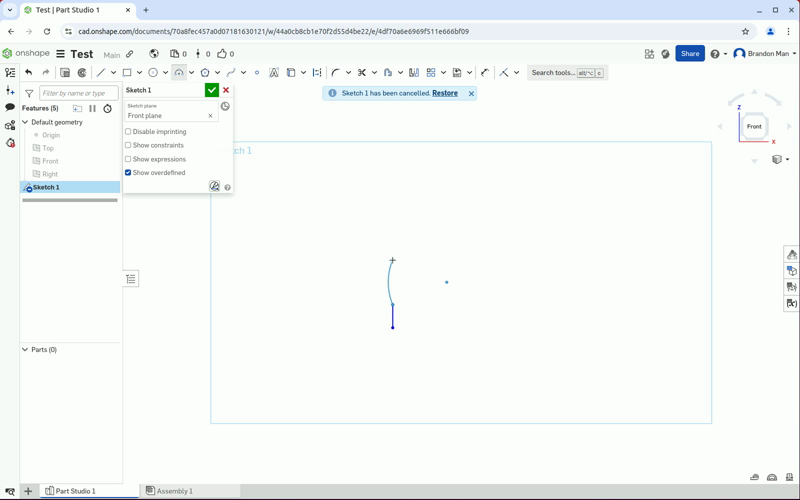
click(392, 259)
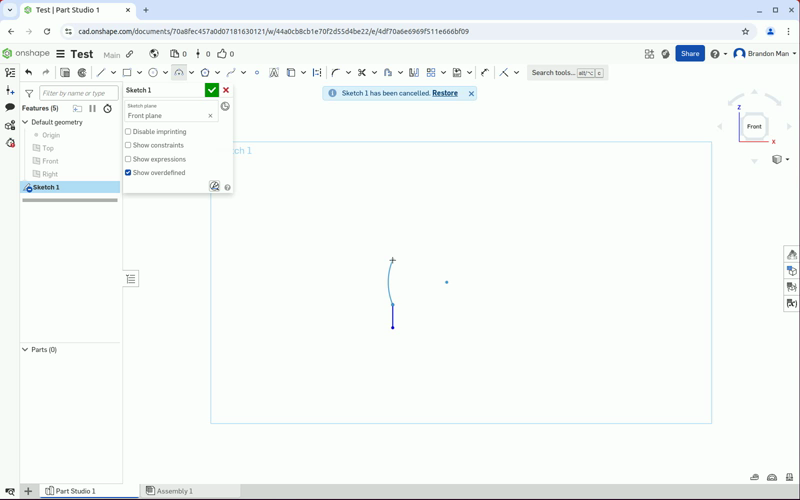
mouse_move(370, 282)
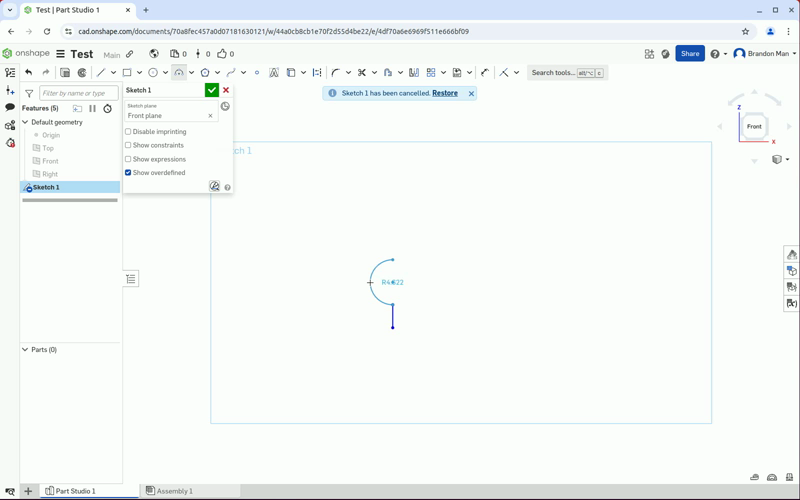
click(370, 282)
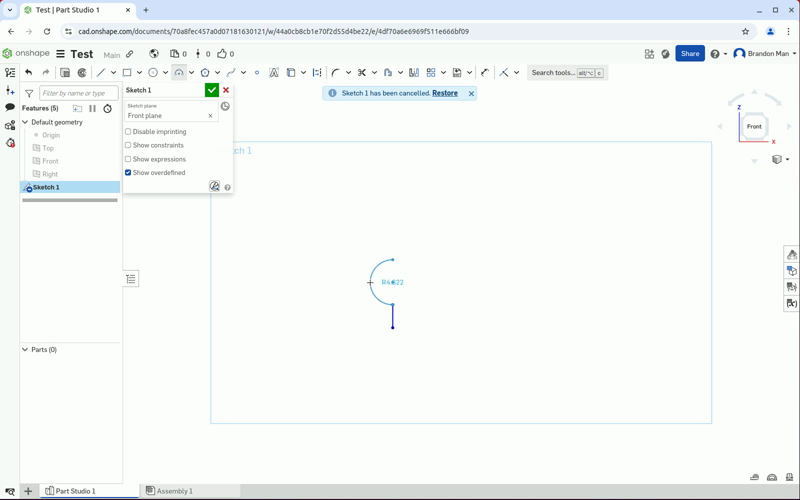
key_up(shift)
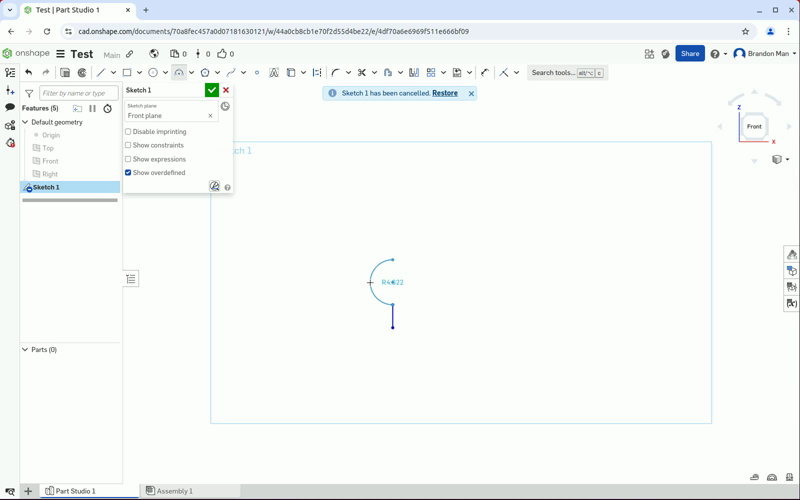
key(esc)
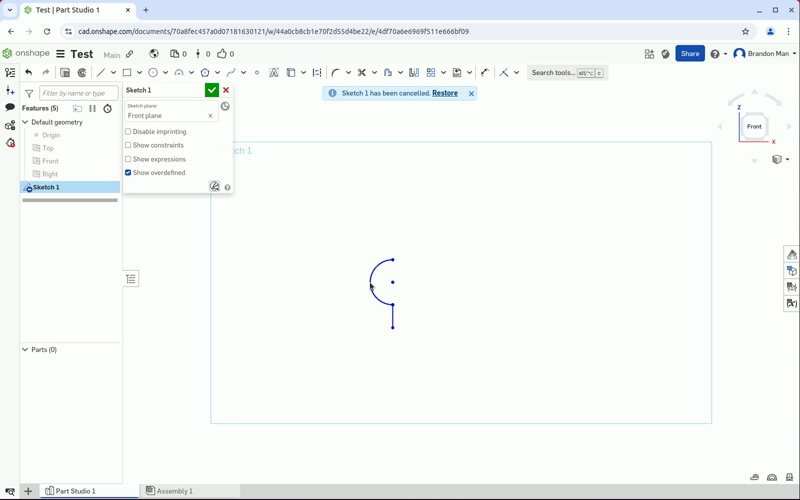
key(l)
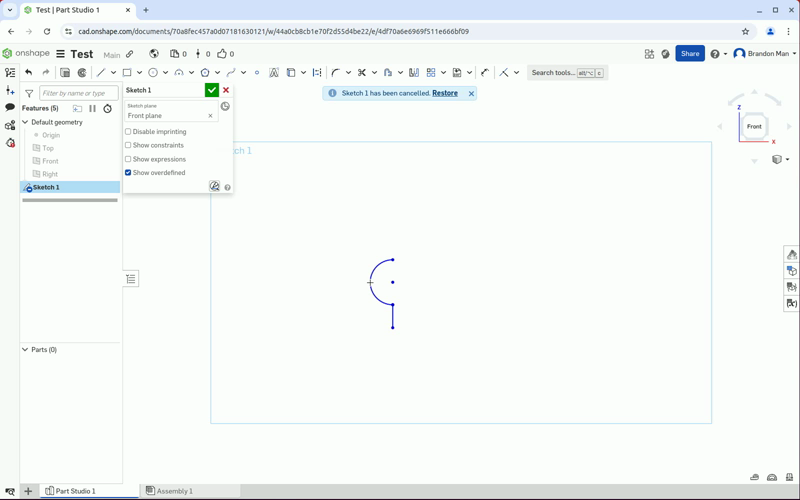
mouse_move(392, 259)
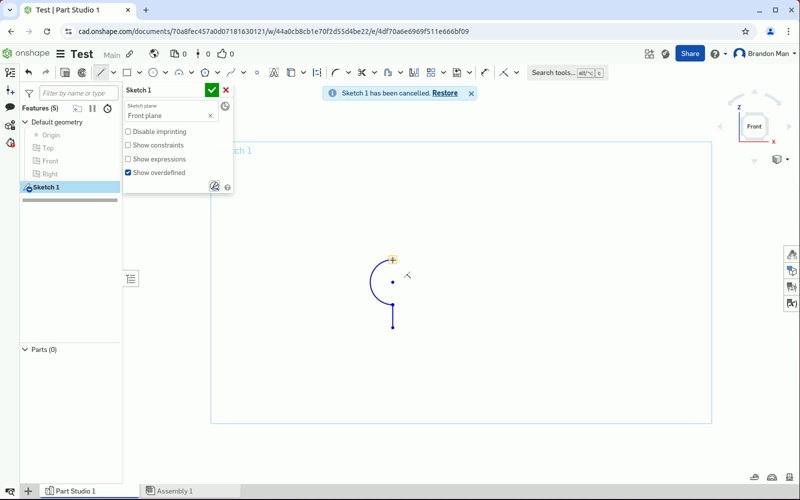
click(392, 259)
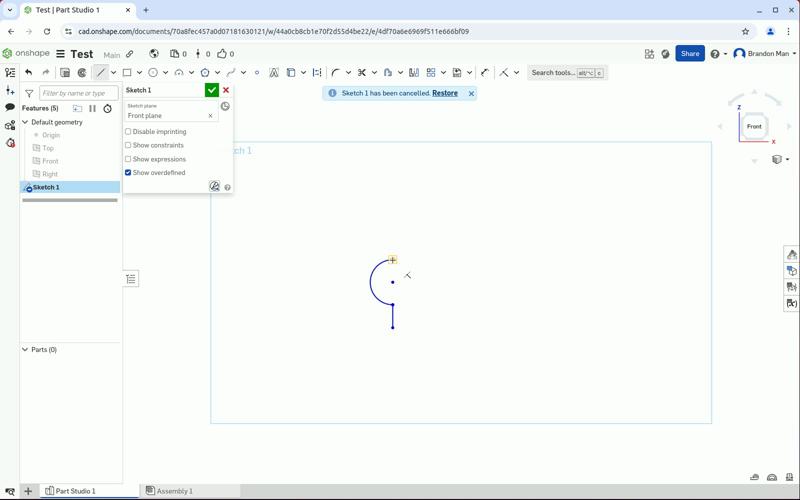
key_down(shift)
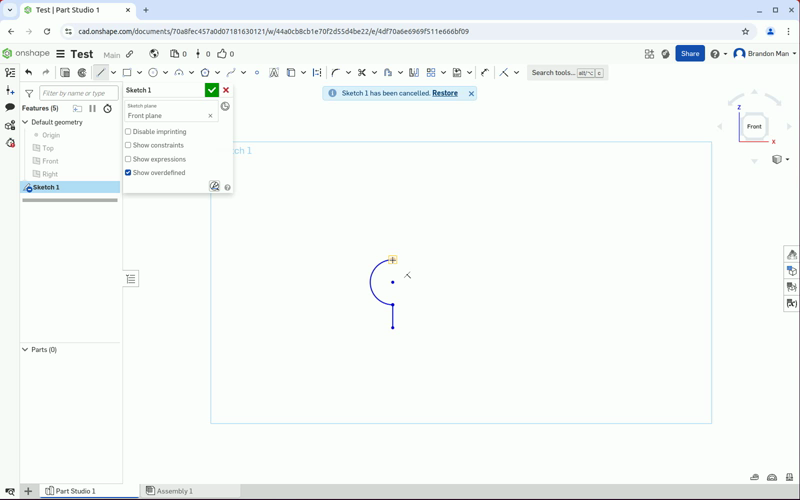
mouse_move(422, 259)
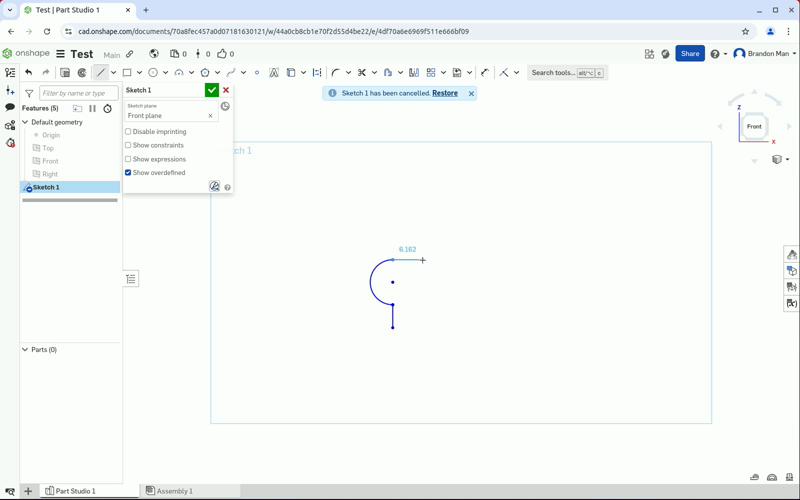
mouse_move(392, 237)
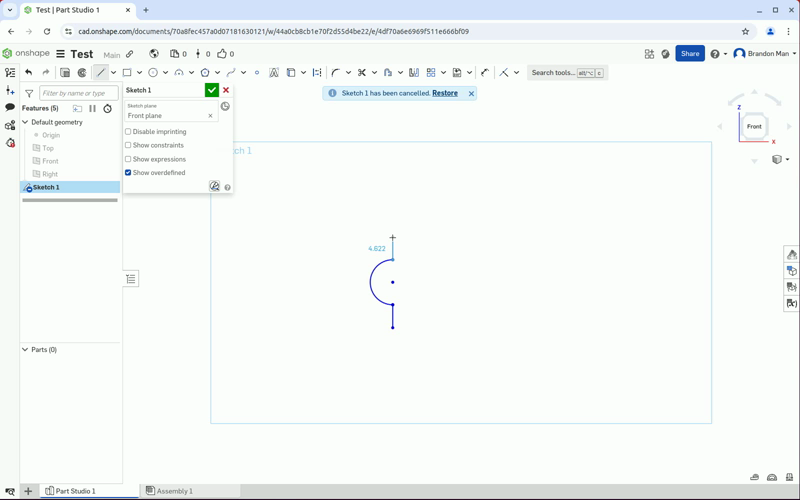
click(392, 237)
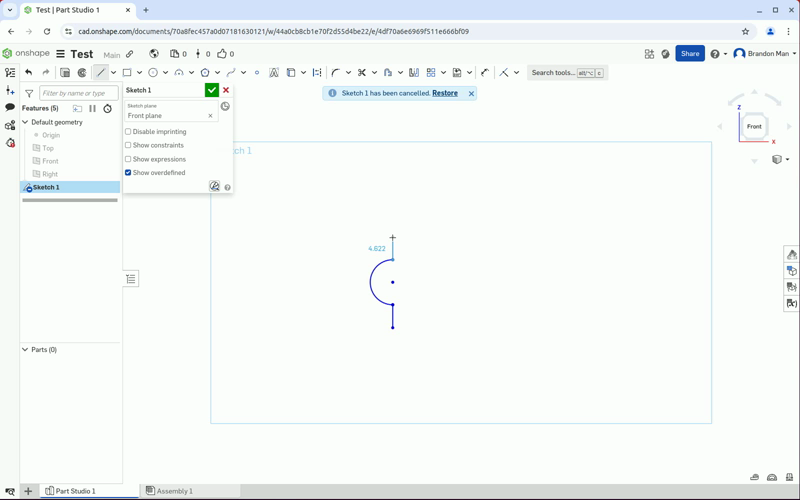
key_up(shift)
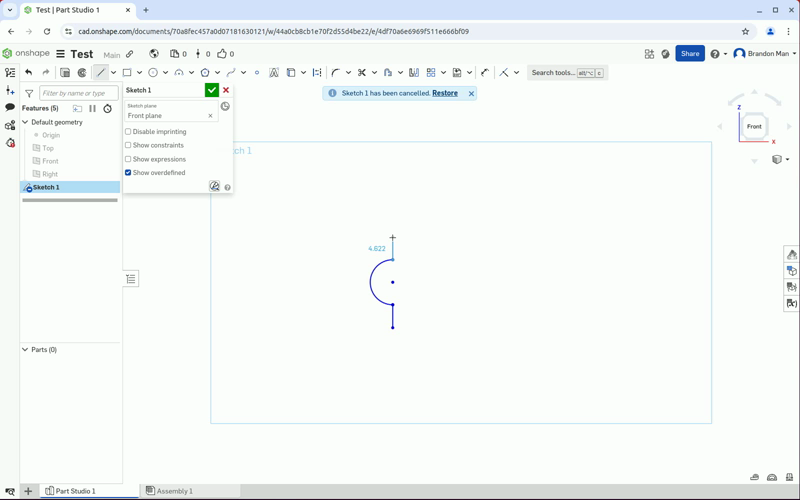
key(esc)
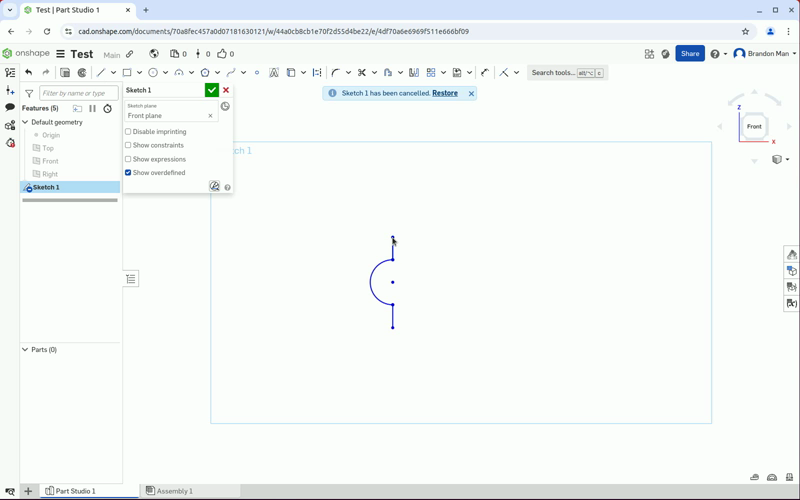
key(a)
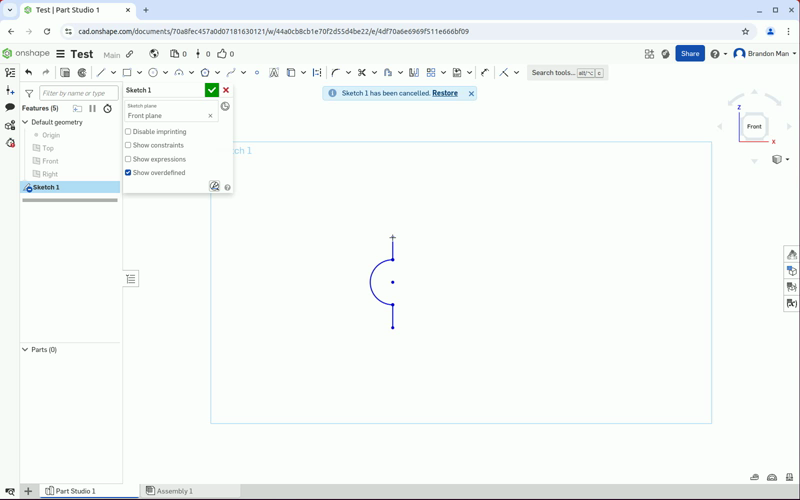
mouse_move(392, 237)
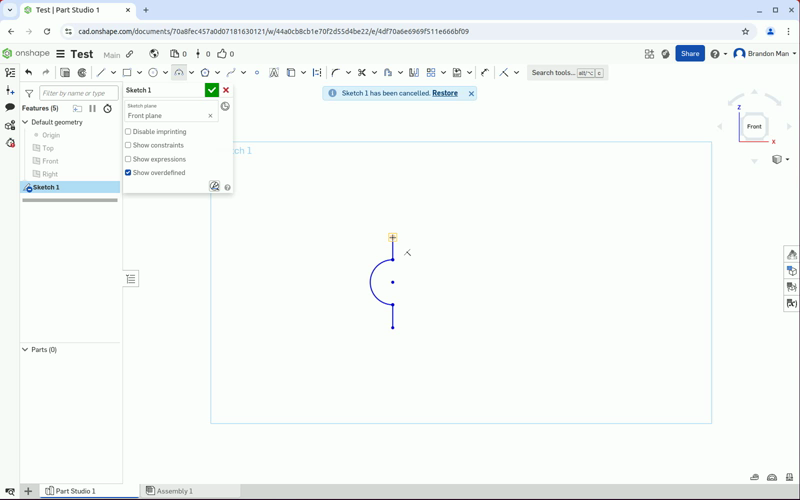
click(392, 237)
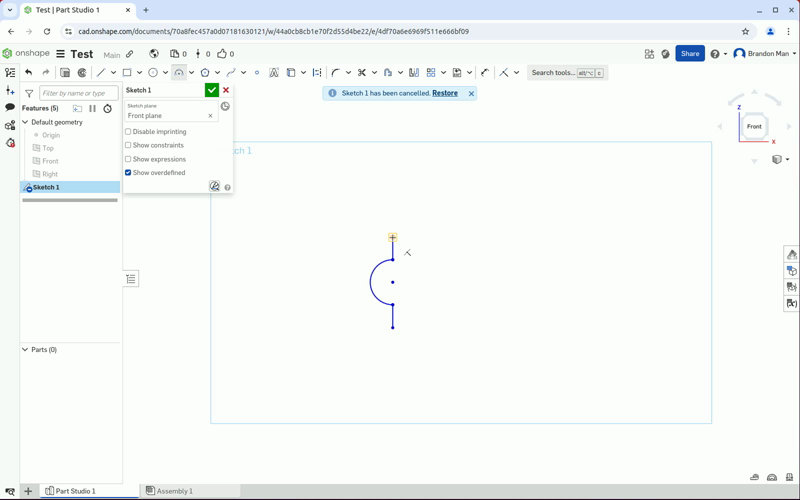
mouse_move(392, 327)
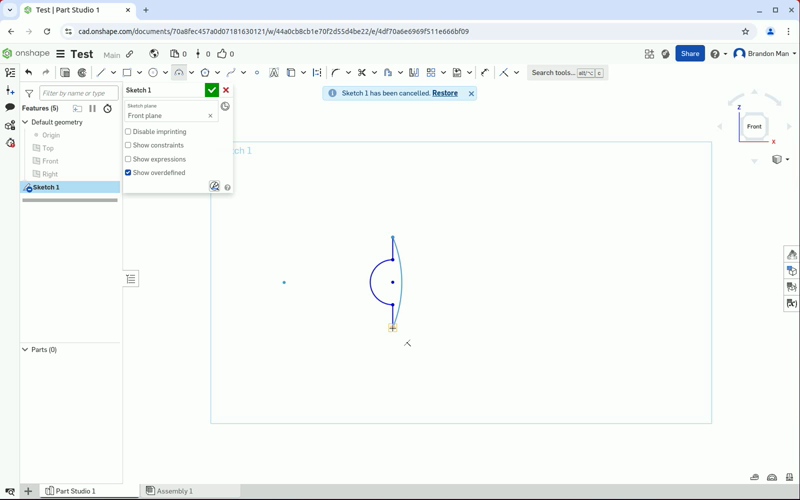
click(392, 327)
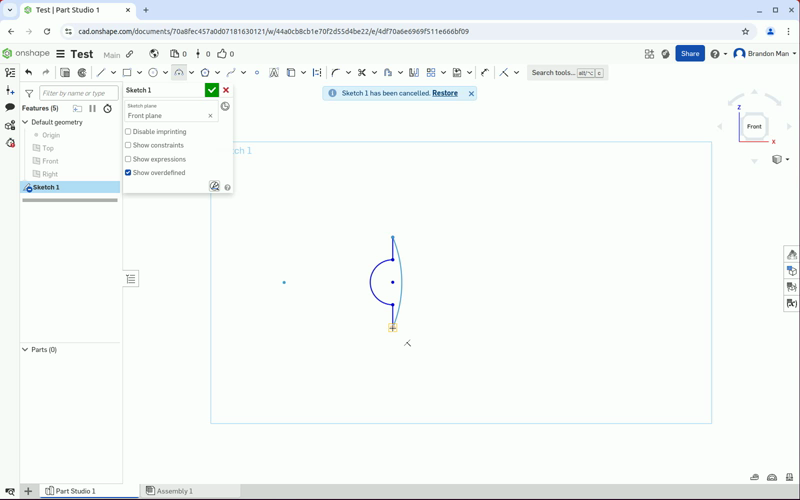
key_down(shift)
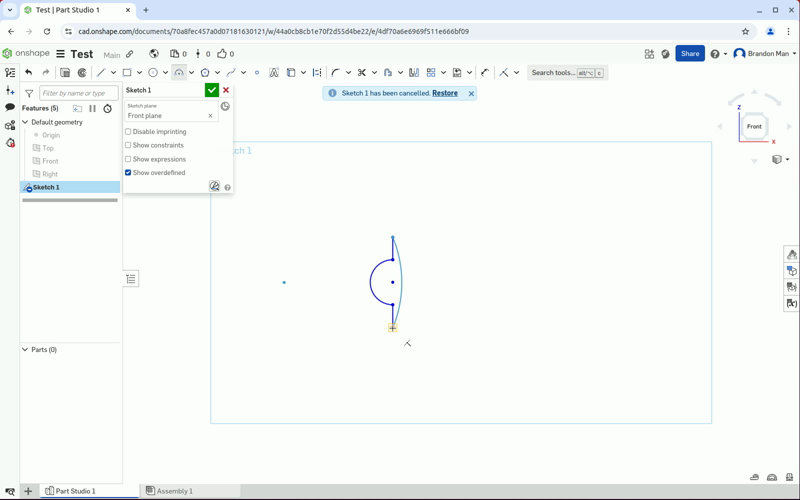
mouse_move(347, 282)
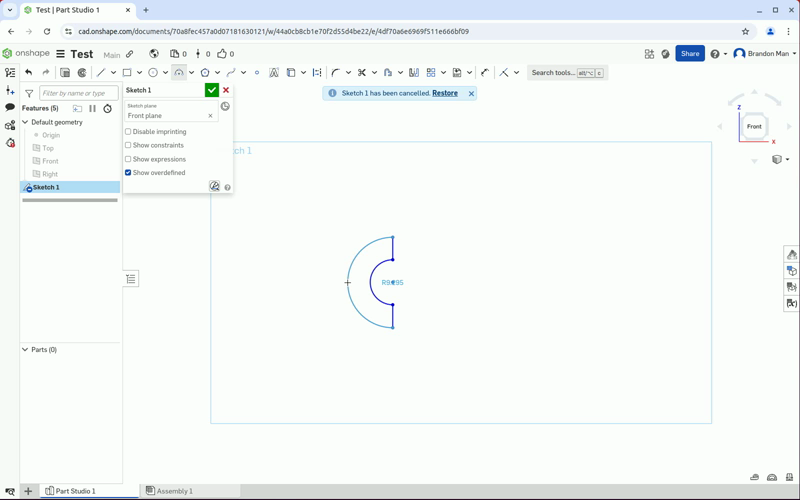
click(347, 282)
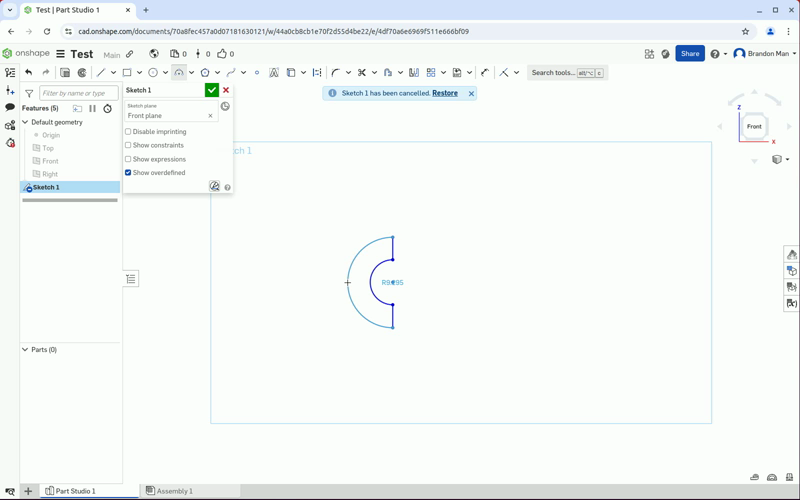
key_up(shift)
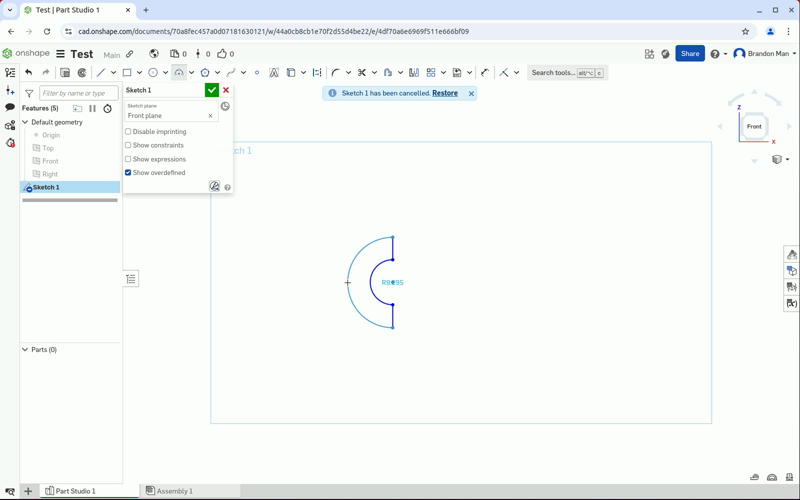
key(esc)
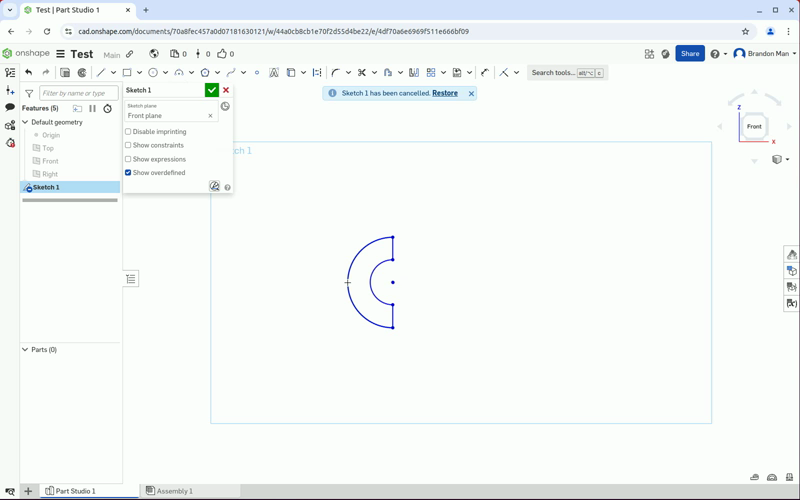
mouse_move(385, 258)
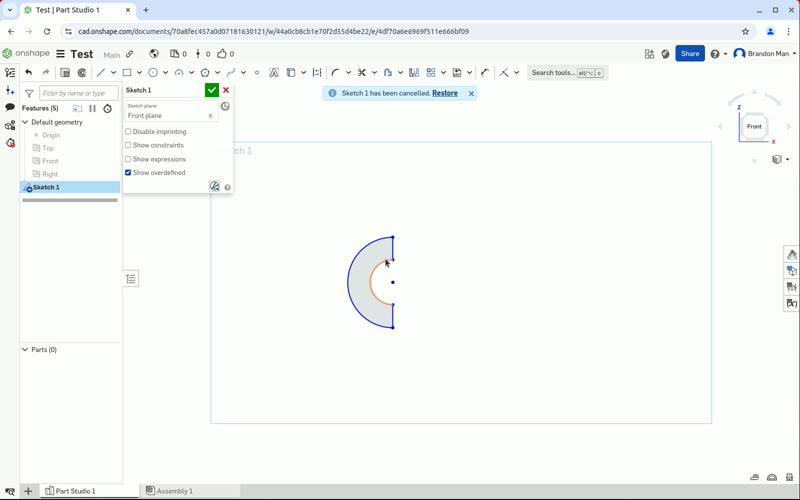
scroll(6)
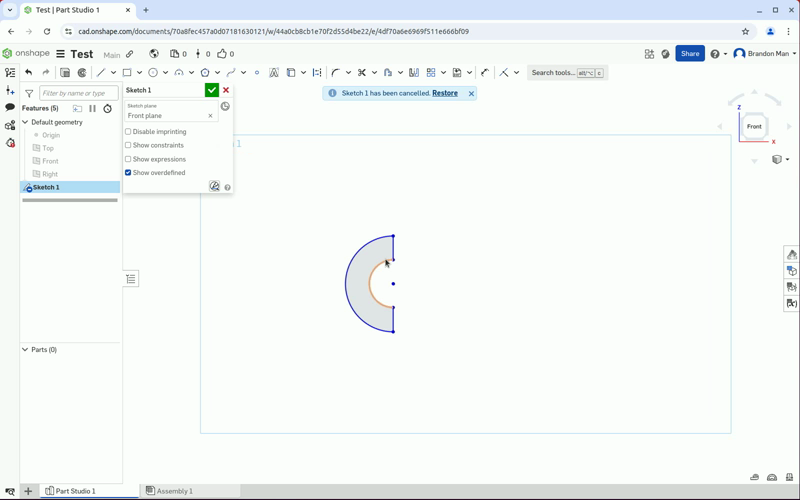
scroll(6)
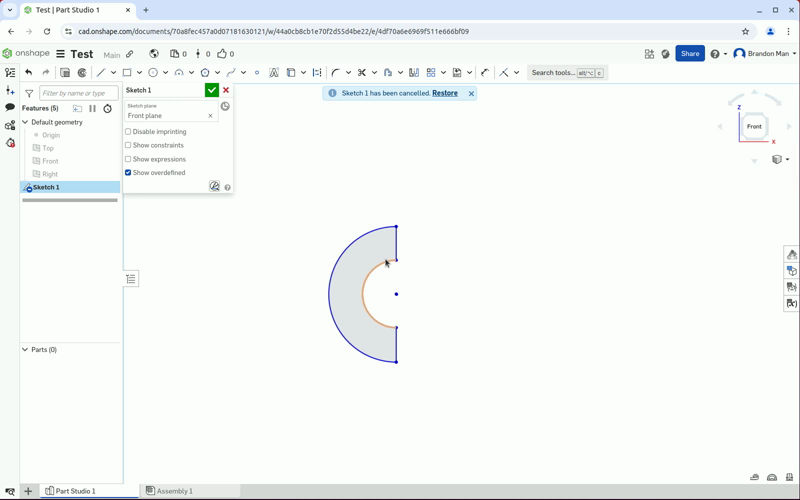
scroll(6)
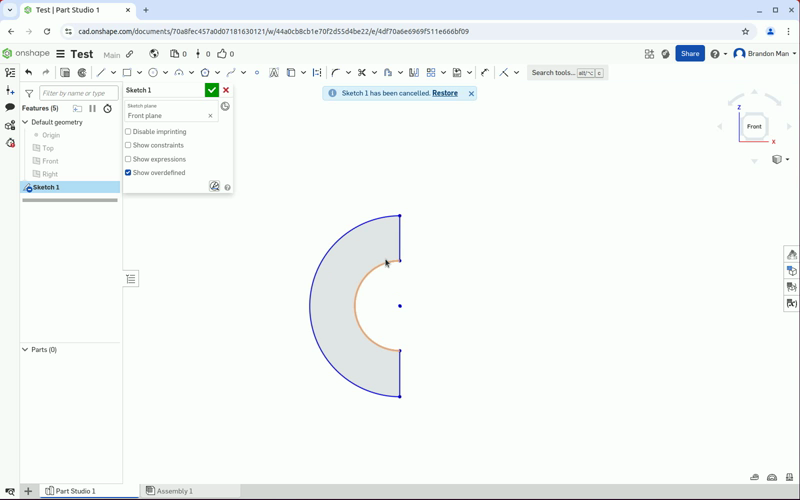
scroll(6)
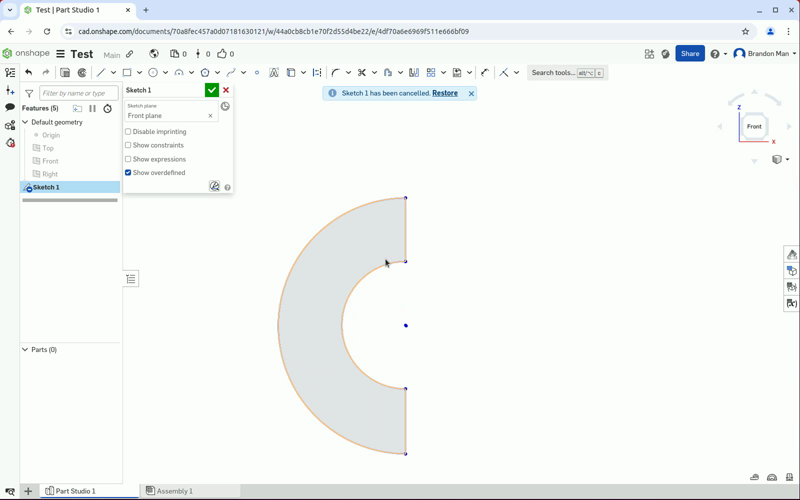
scroll(6)
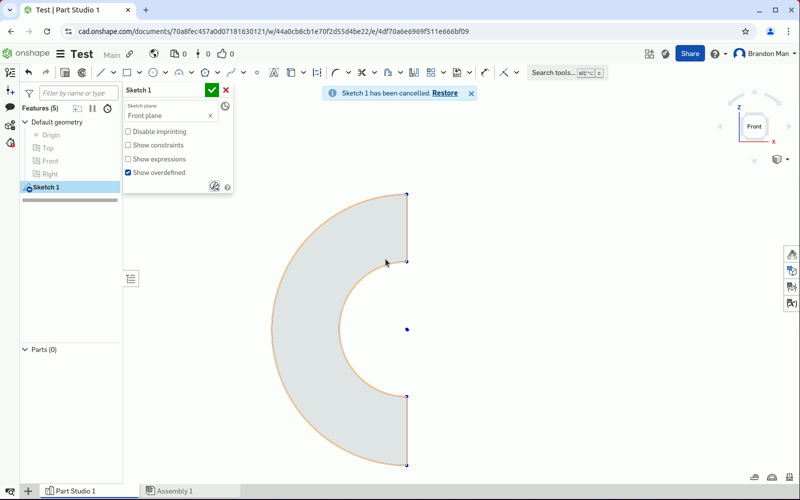
scroll(6)
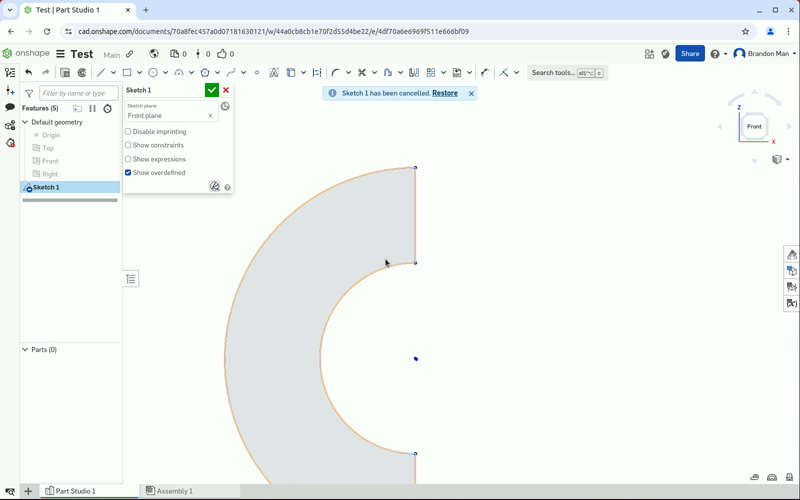
scroll(6)
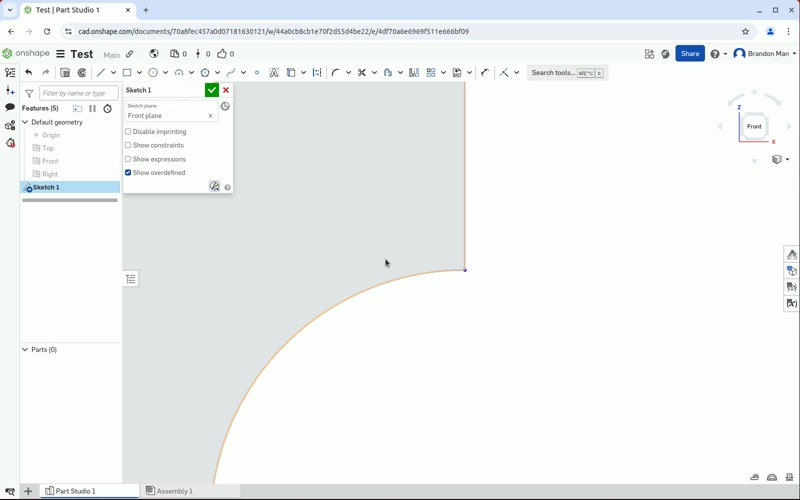
click(385, 258)
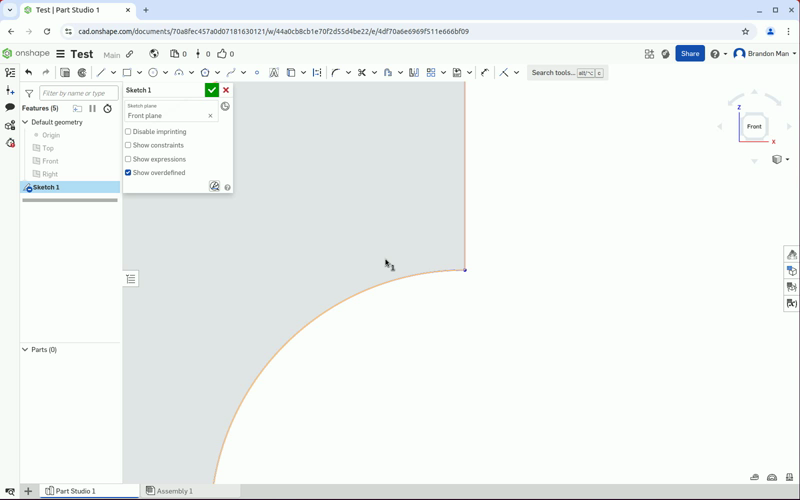
scroll(-6)
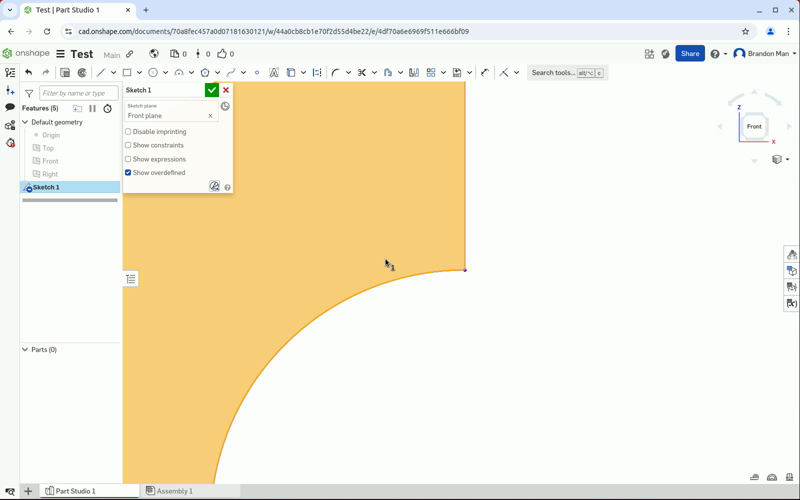
scroll(-6)
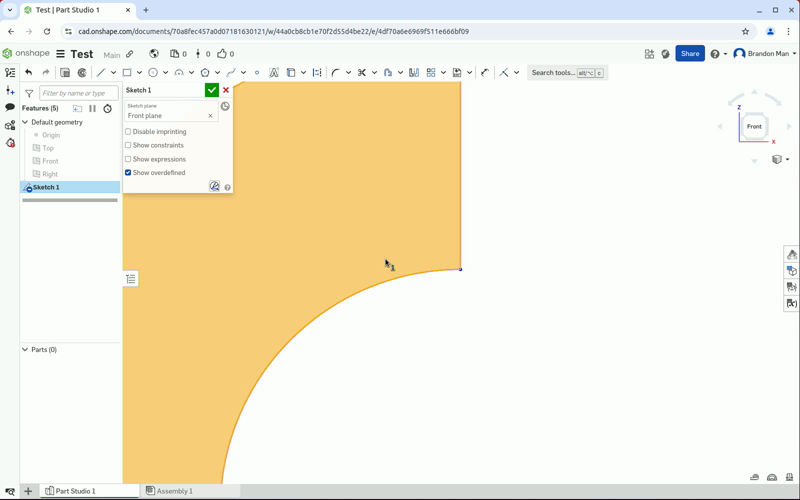
scroll(-6)
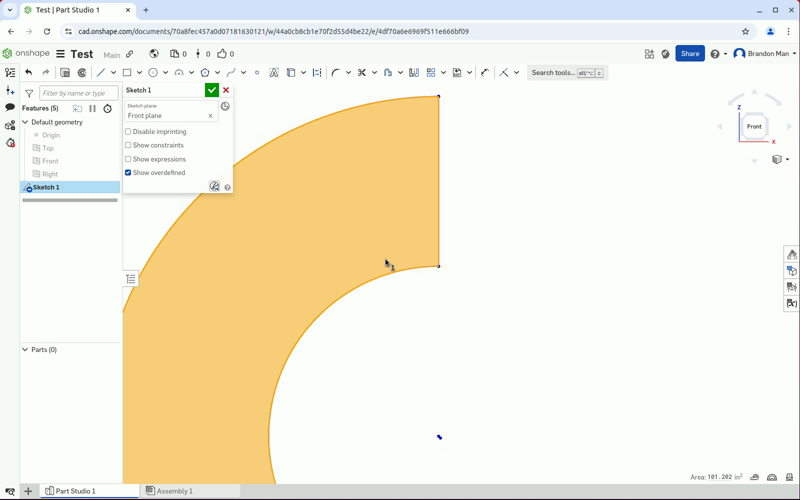
scroll(-6)
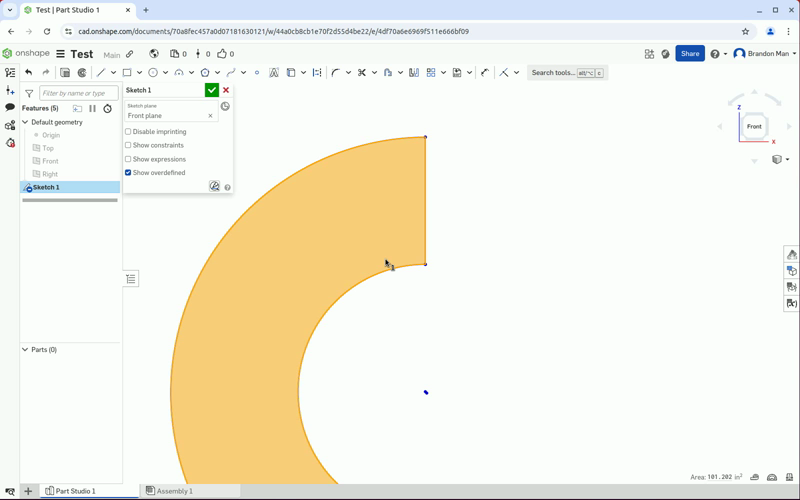
scroll(-6)
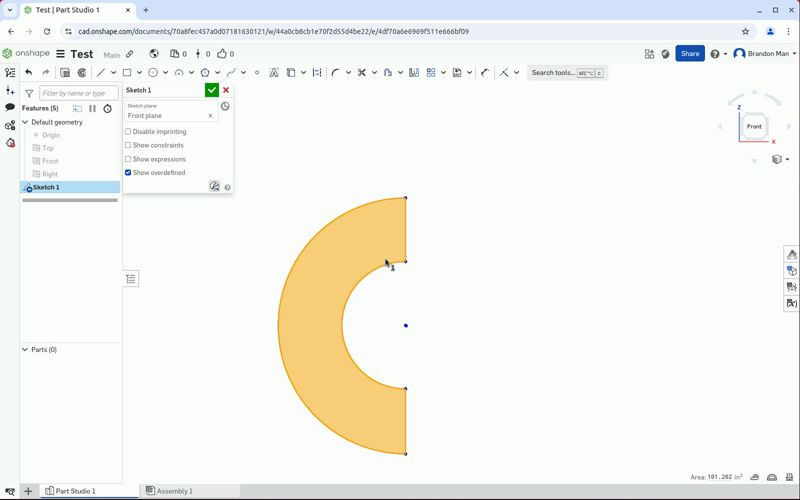
scroll(-6)
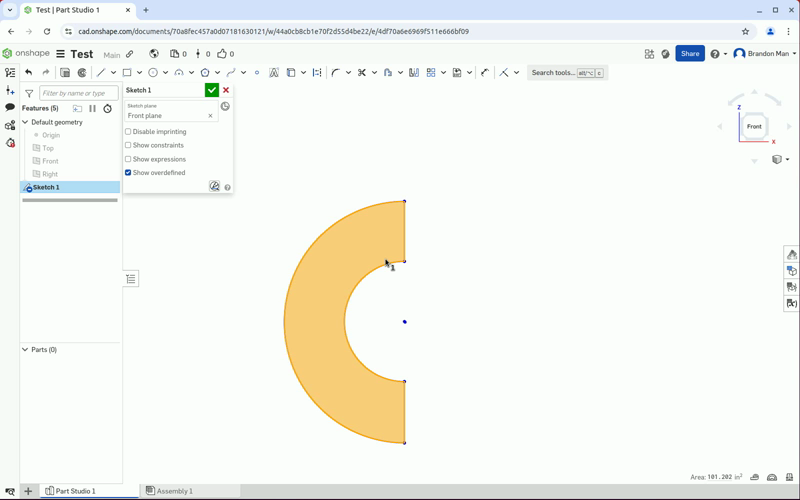
scroll(-6)
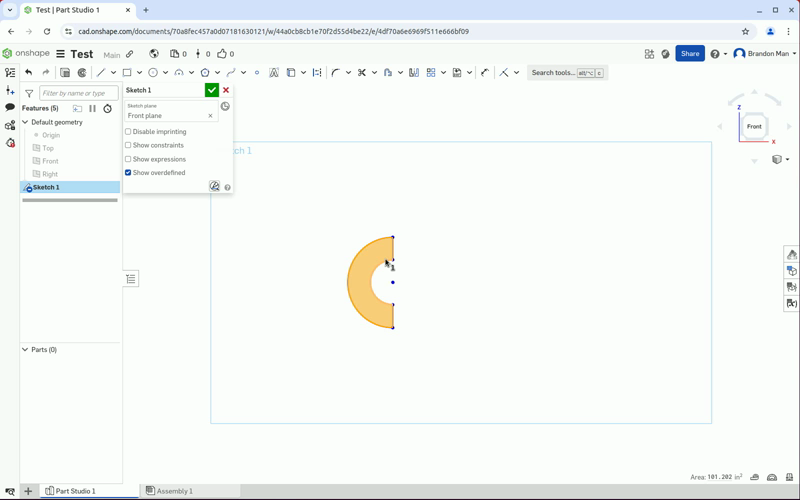
mouse_move(73, 352)
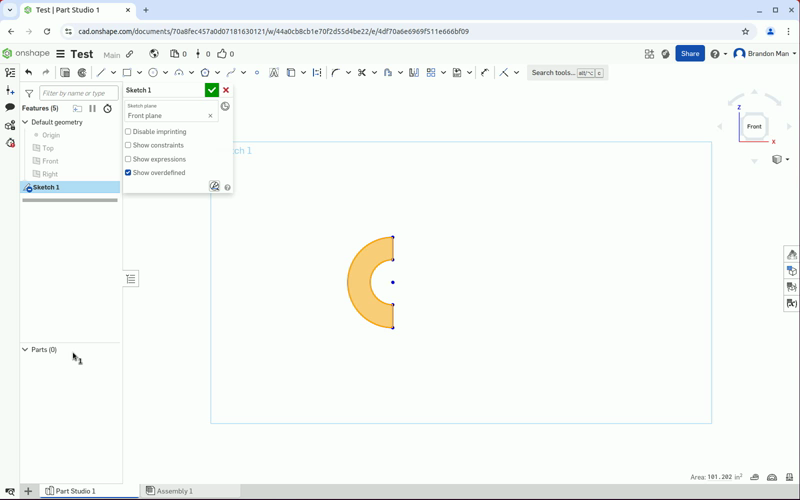
key(shift+y)
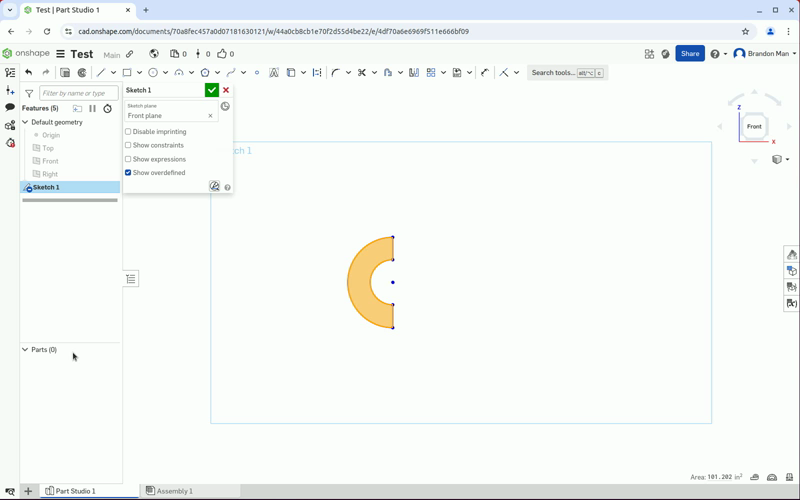
key(shift+e)
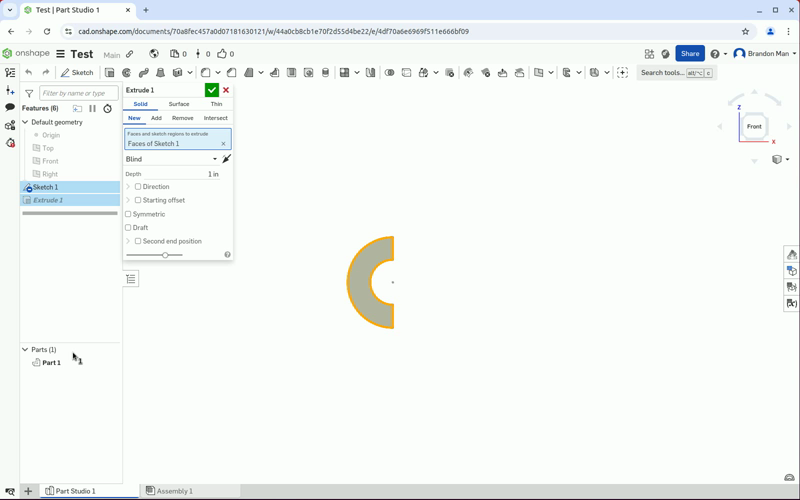
mouse_move(143, 106)
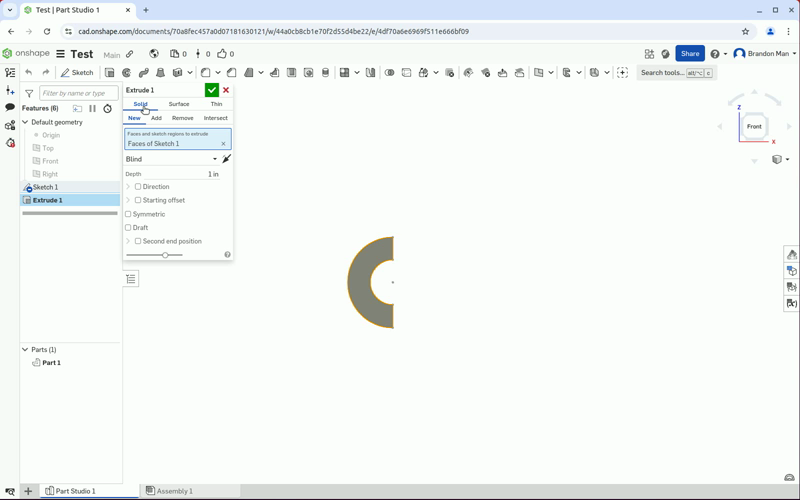
click(143, 106)
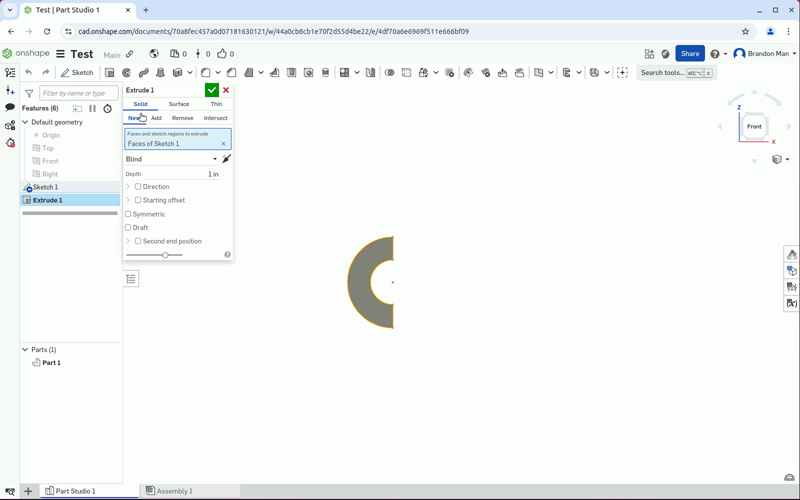
mouse_move(137, 120)
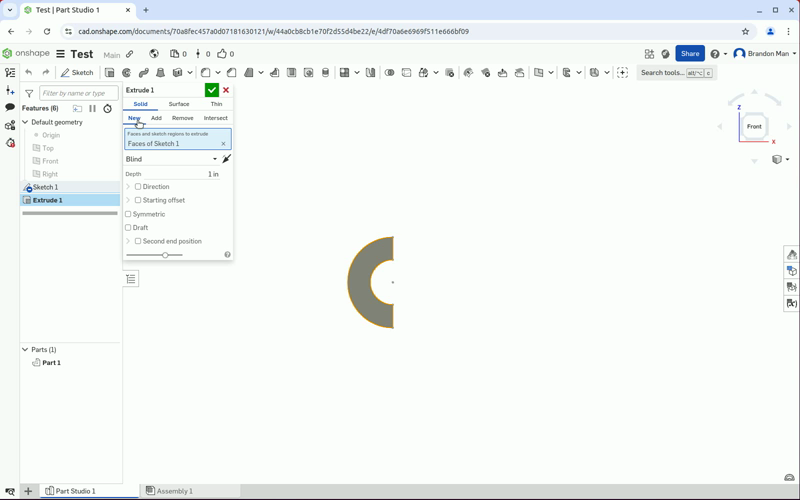
click(137, 120)
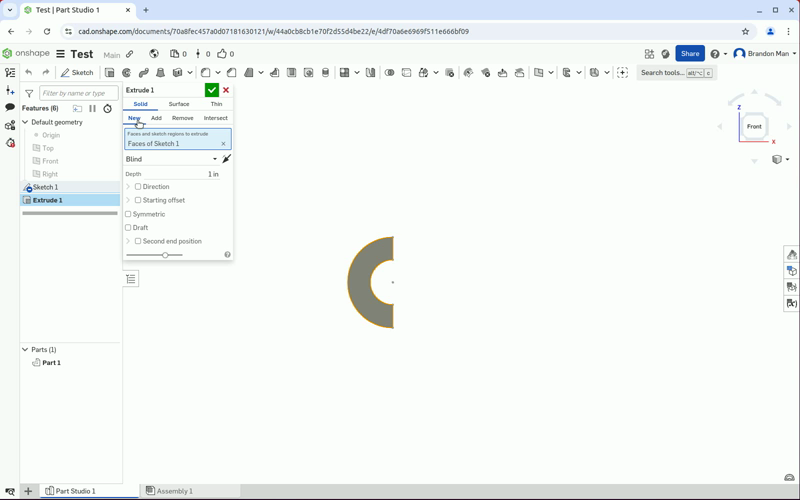
key(tab, 4)
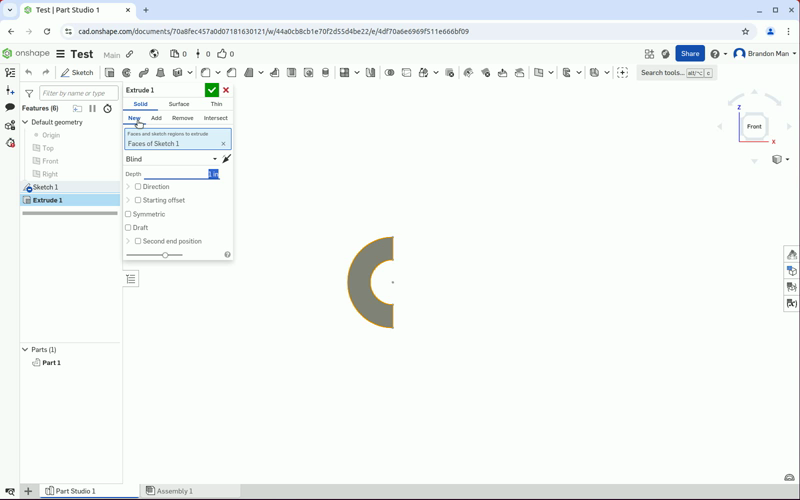
text(9.147)
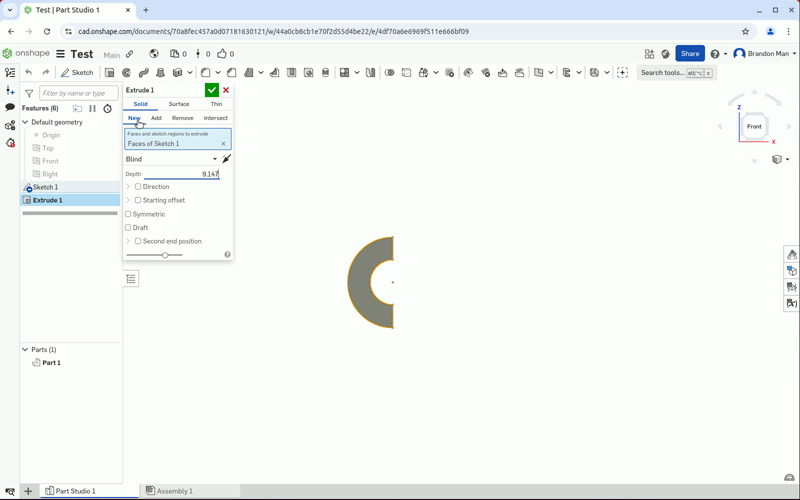
key(enter)
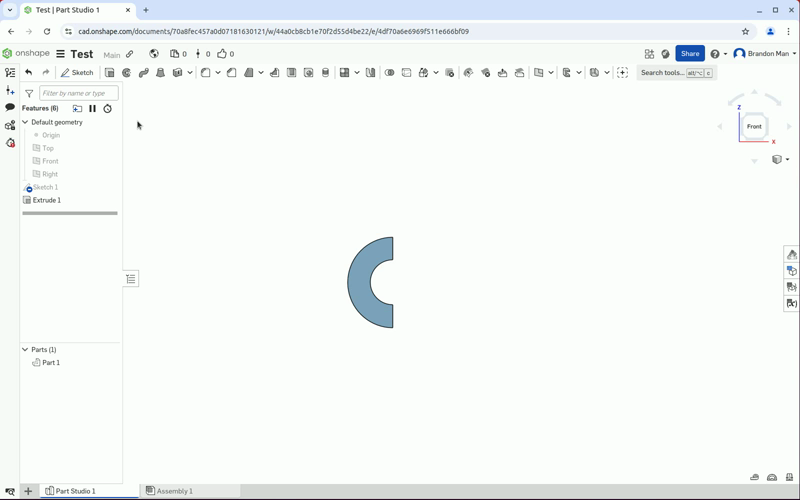
key(shift+h)
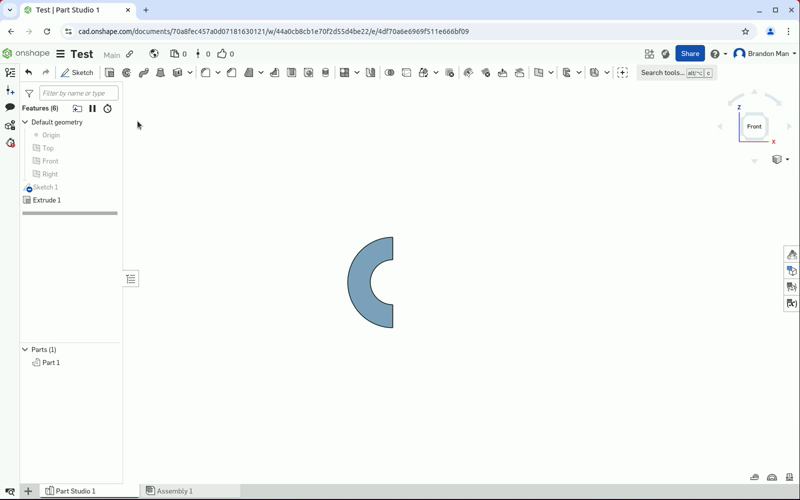
key(shift+h)
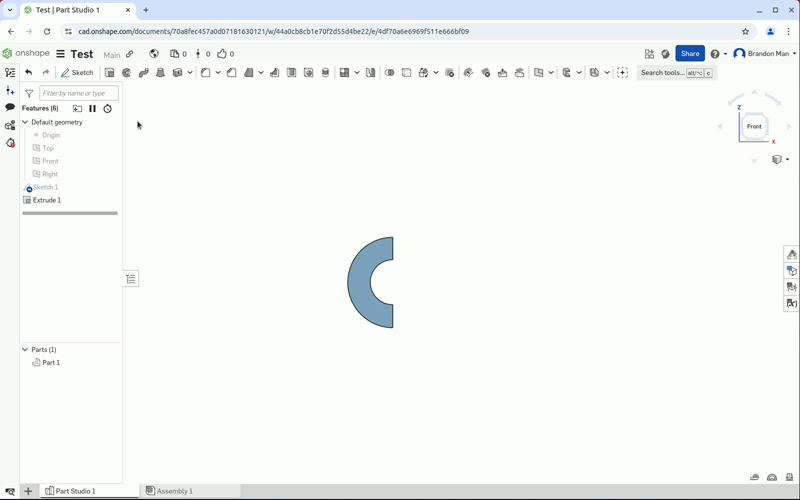
mouse_move(73, 189)
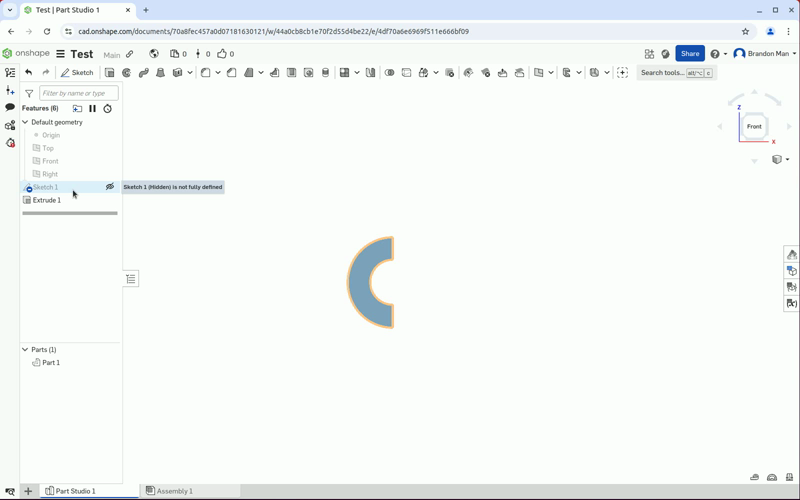
click(73, 189)
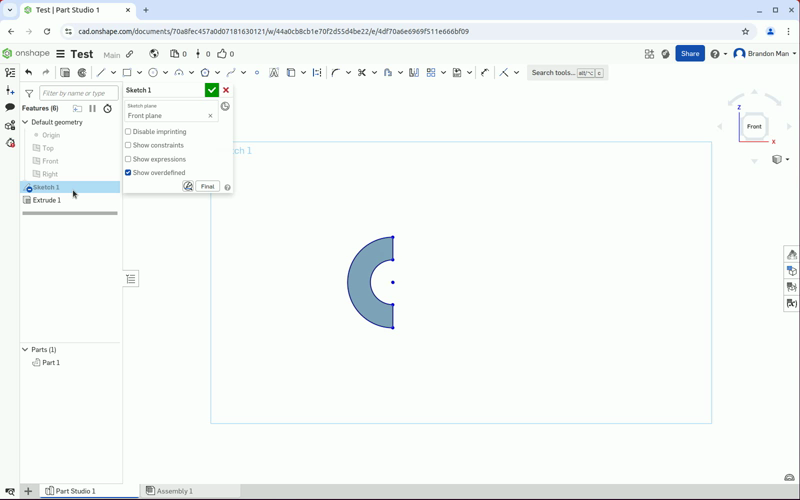
mouse_move(229, 92)
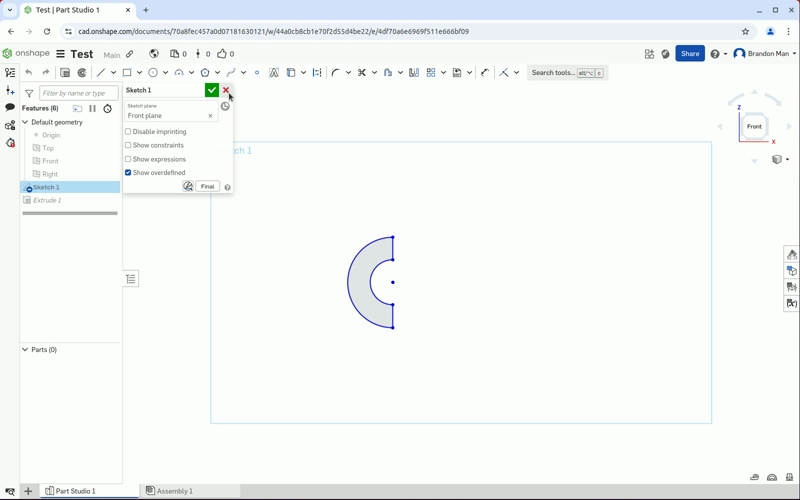
click(229, 92)
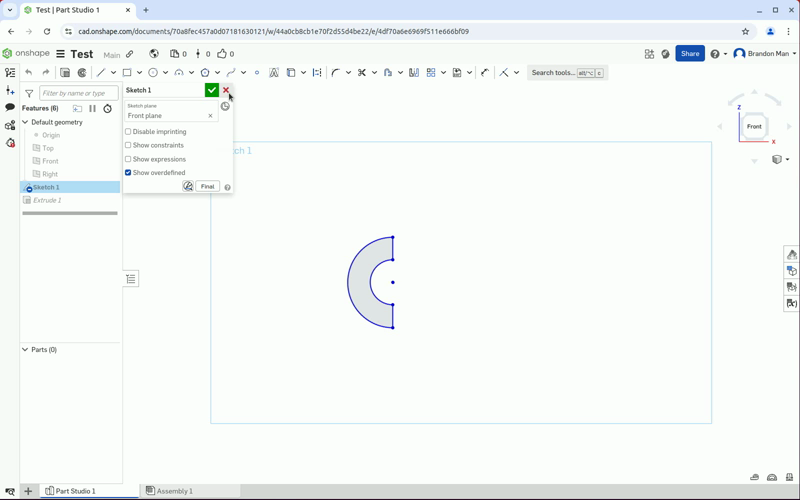
key(shift+s)
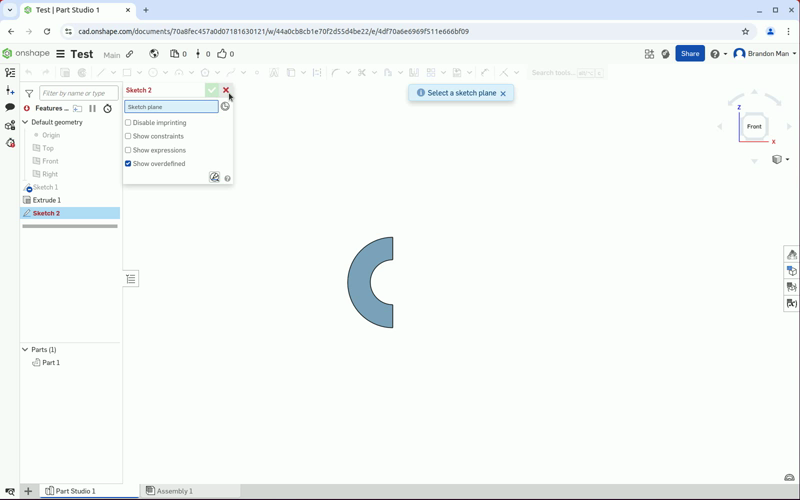
mouse_move(73, 163)
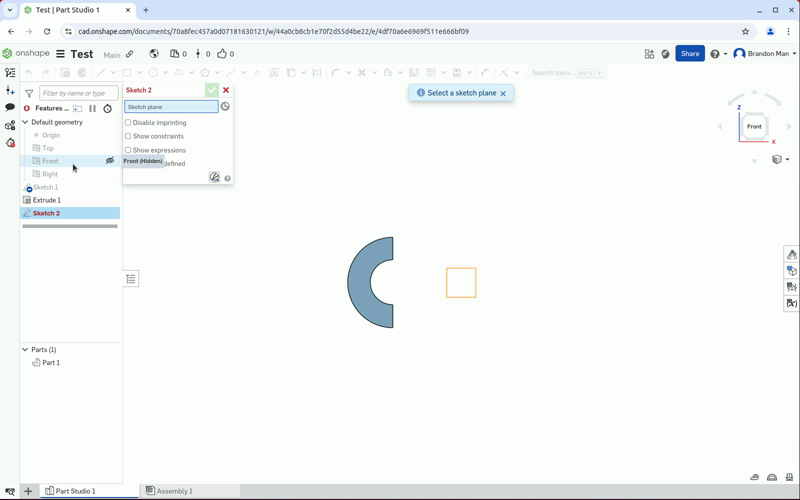
click(73, 163)
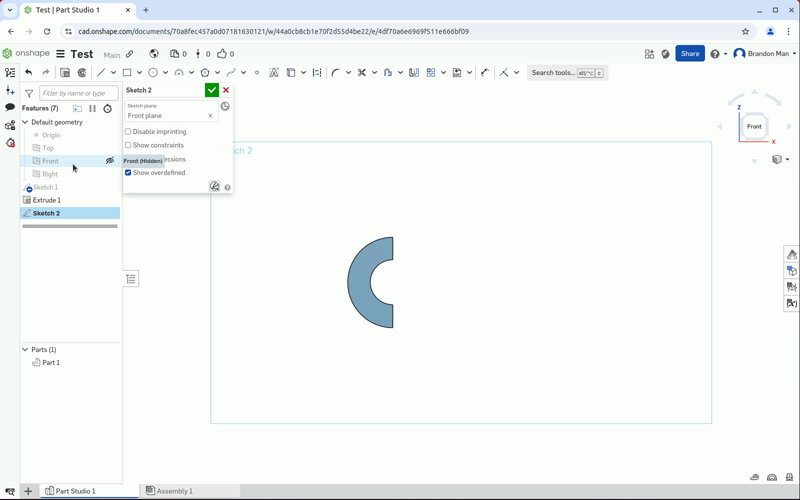
mouse_move(73, 352)
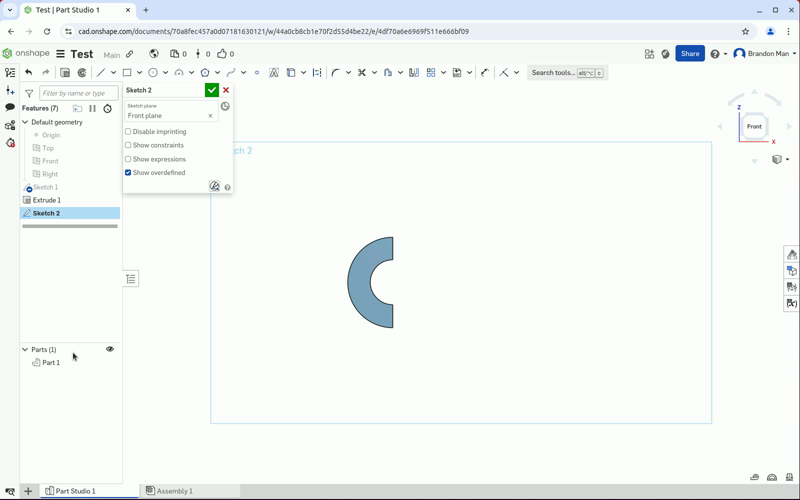
key(y)
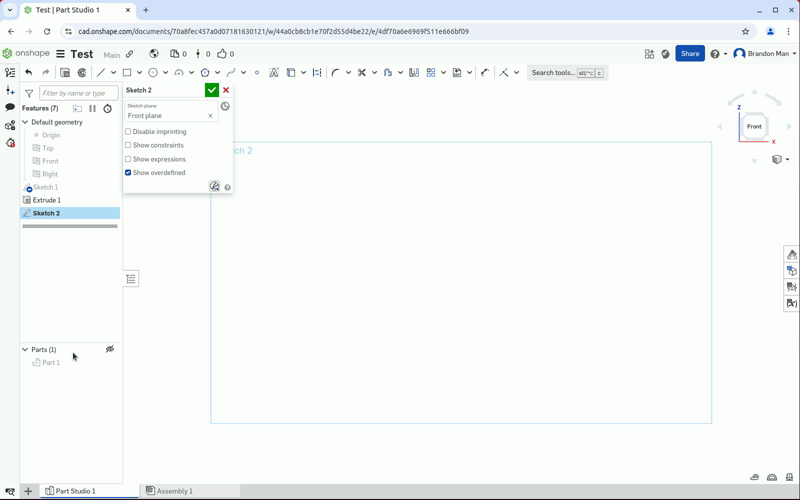
key(l)
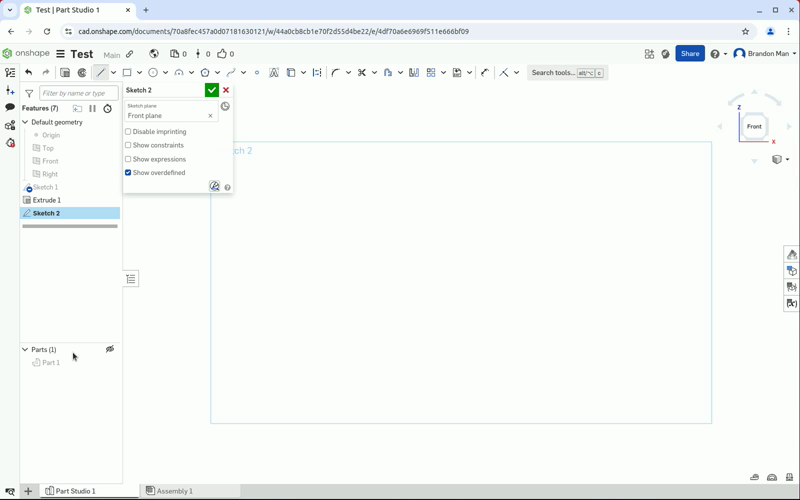
key_down(shift)
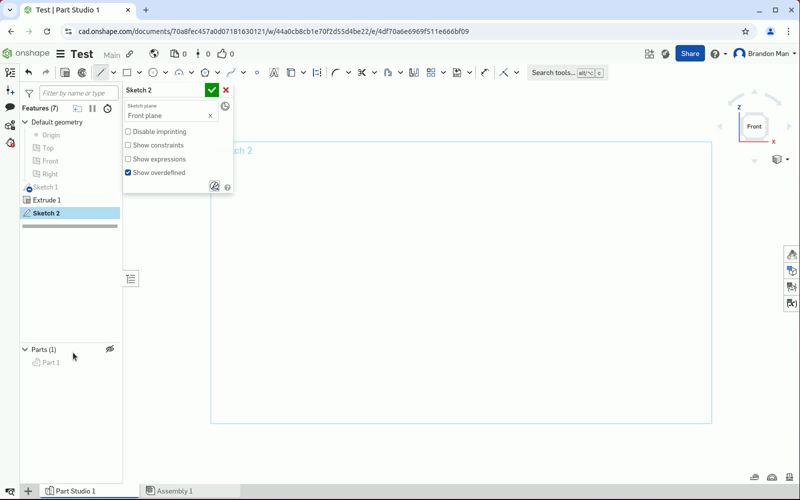
mouse_move(392, 327)
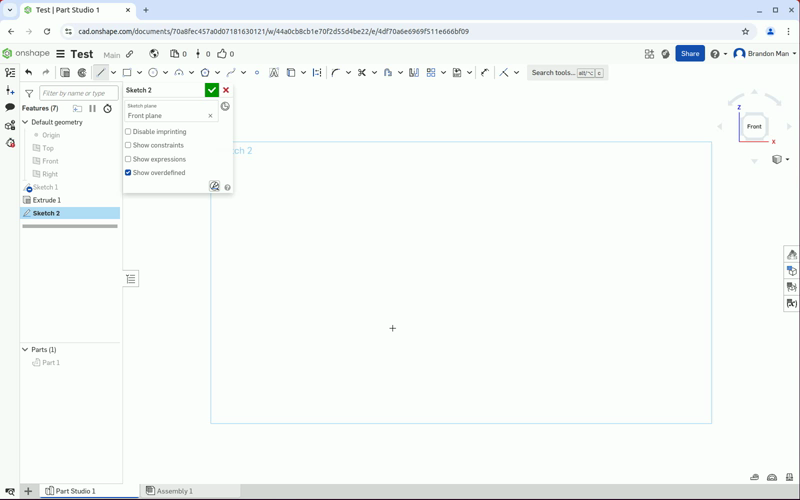
click(392, 327)
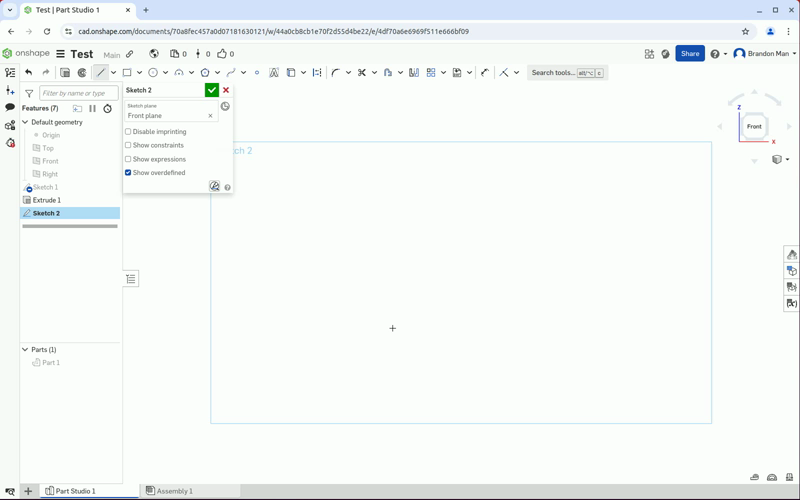
key_up(shift)
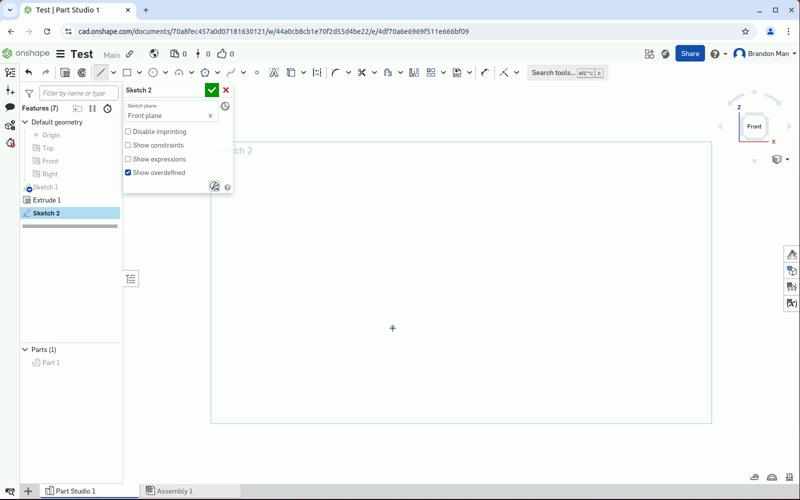
key_down(shift)
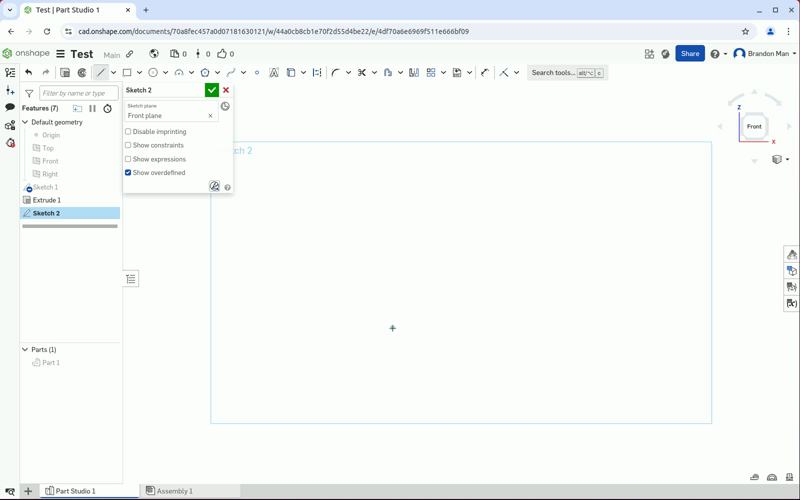
mouse_move(527, 327)
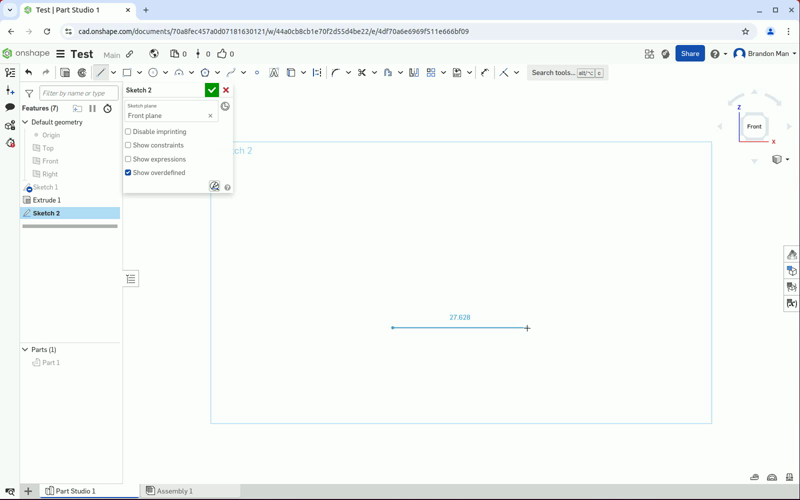
click(527, 327)
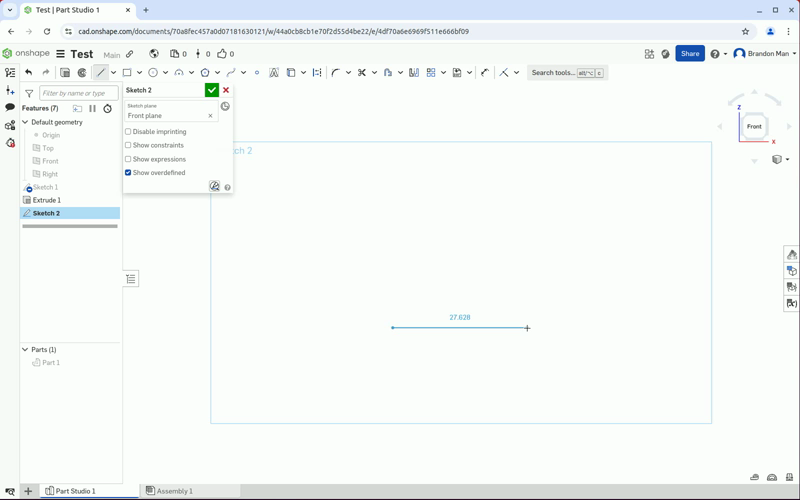
key_up(shift)
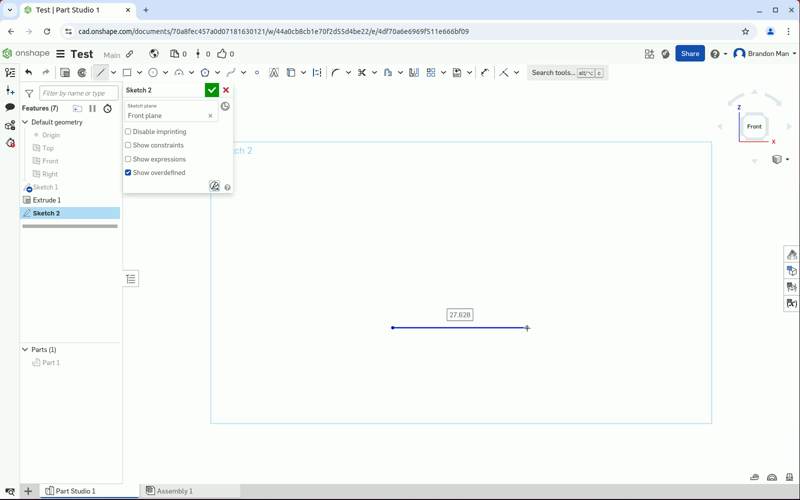
key_down(shift)
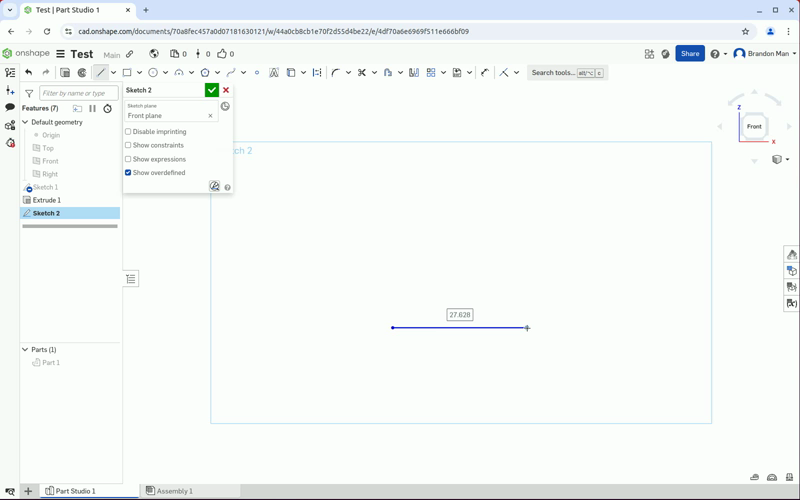
mouse_move(557, 327)
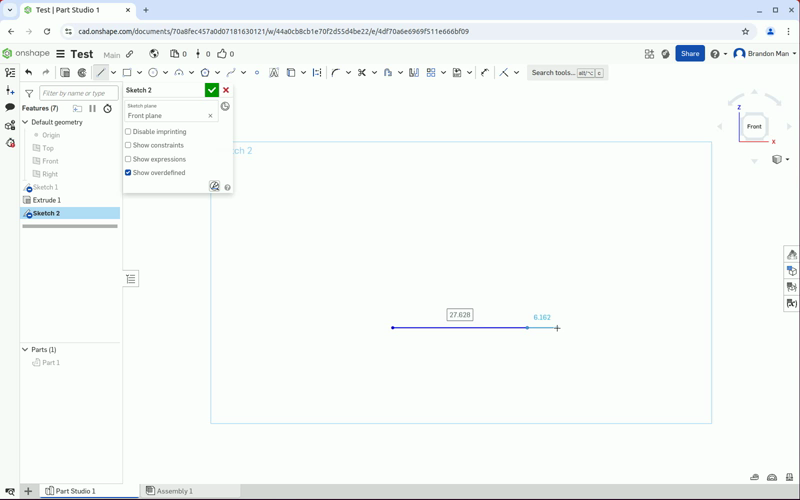
mouse_move(527, 304)
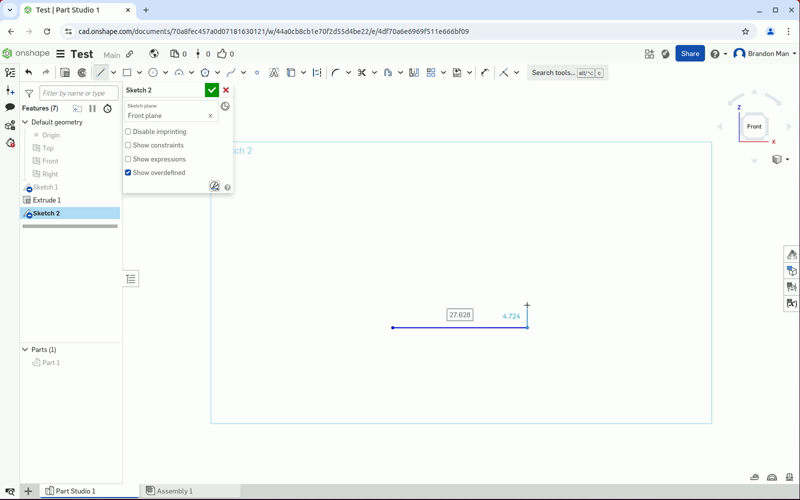
click(527, 304)
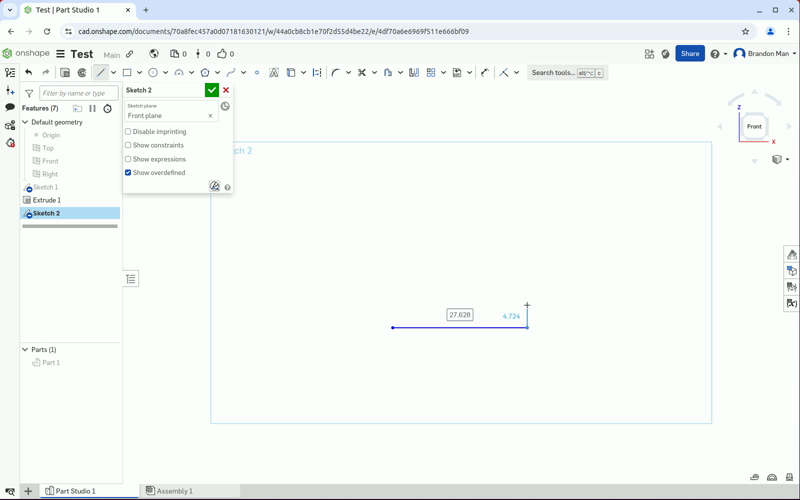
key_up(shift)
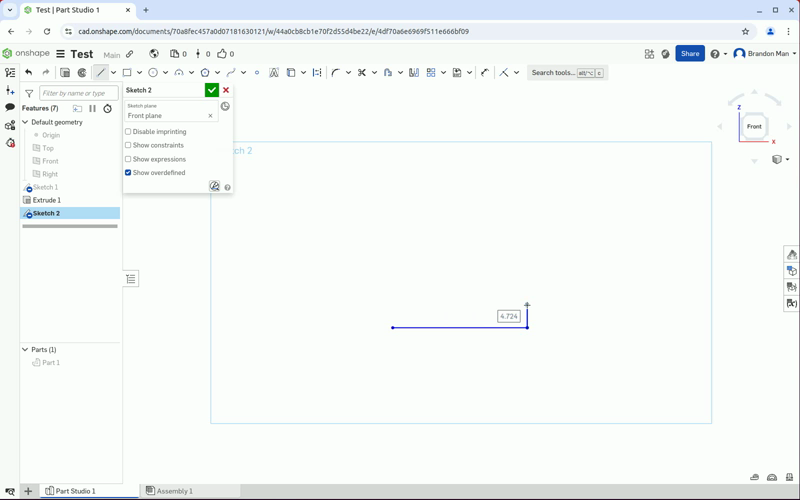
key(esc)
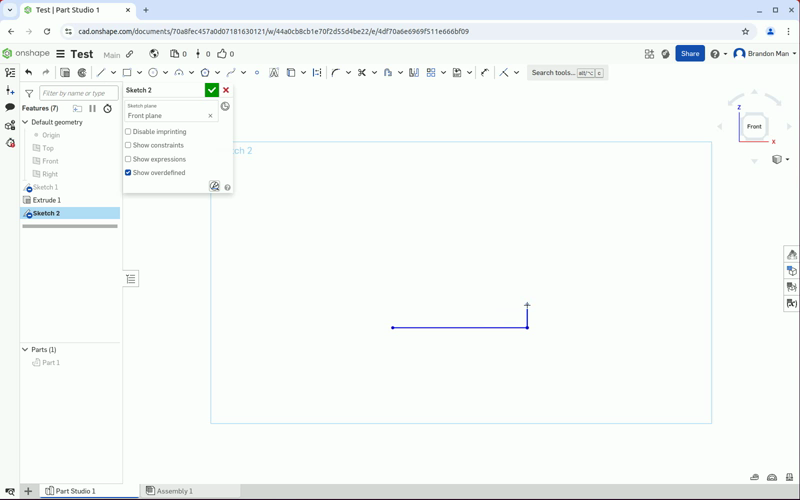
key(a)
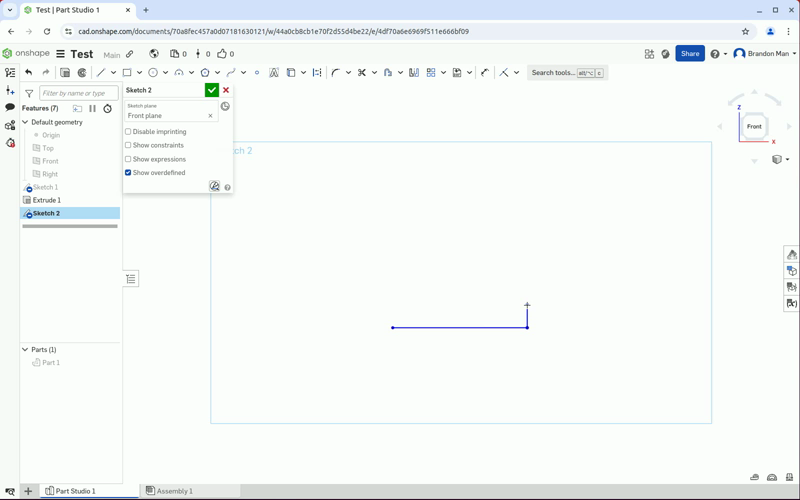
mouse_move(527, 304)
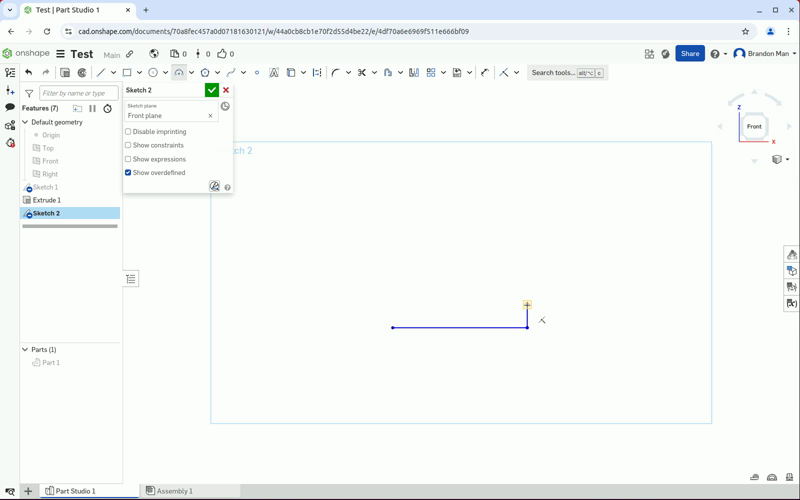
click(527, 304)
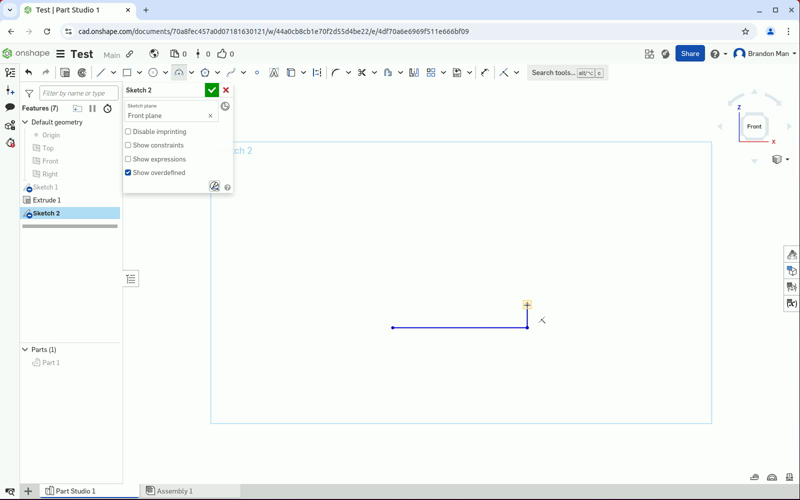
key_down(shift)
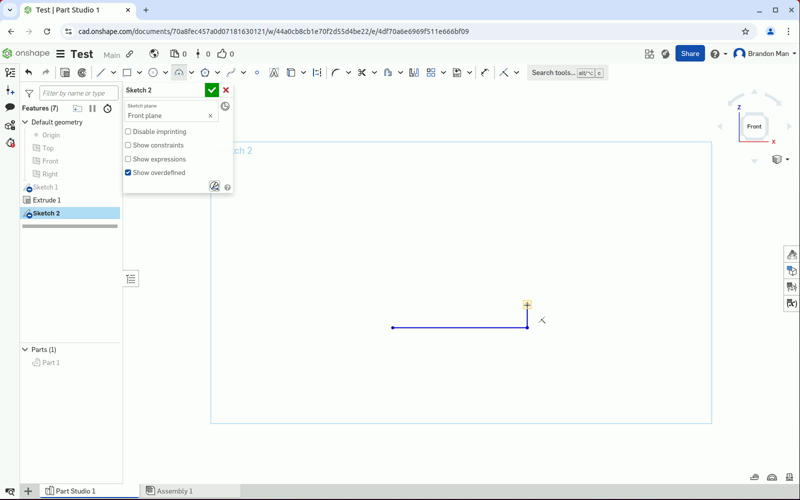
mouse_move(527, 259)
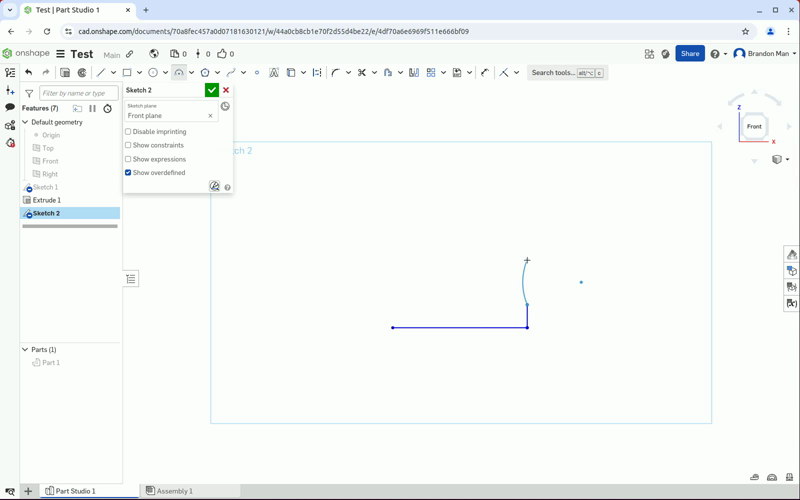
click(527, 259)
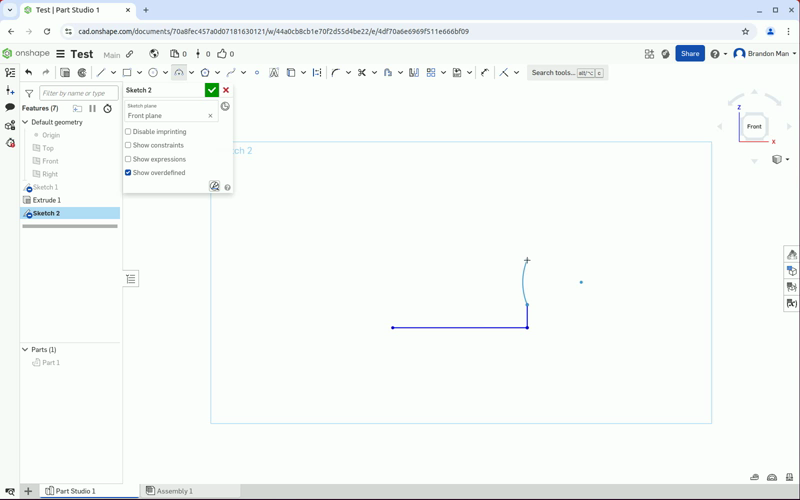
mouse_move(504, 282)
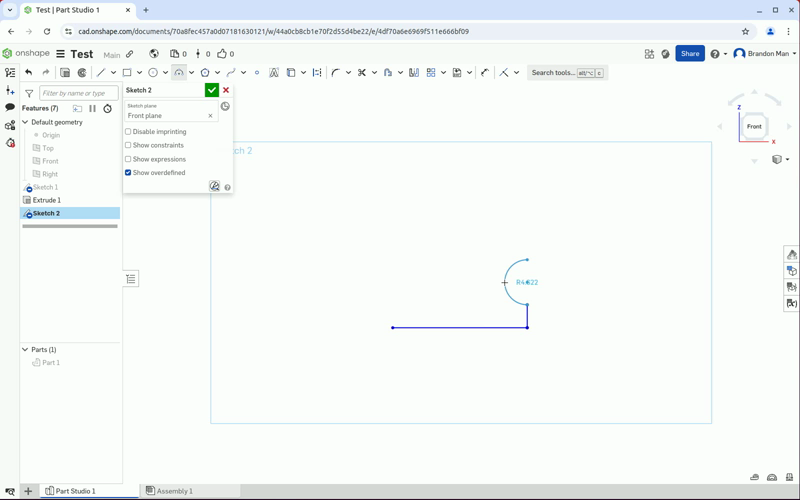
click(504, 282)
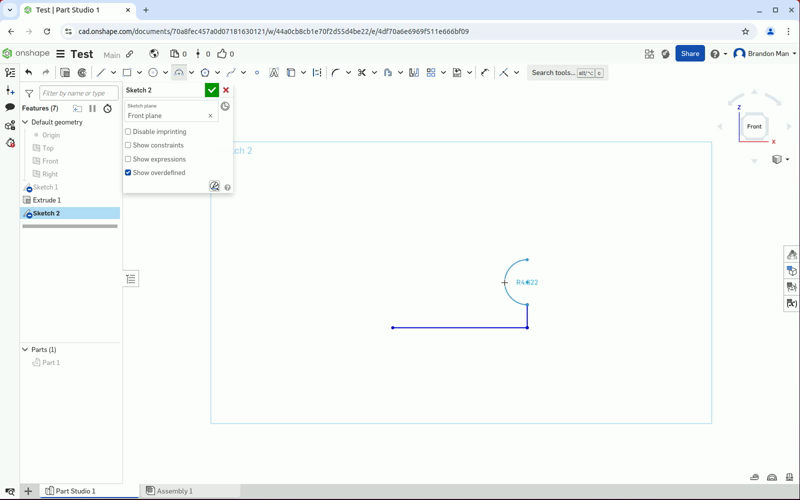
key_up(shift)
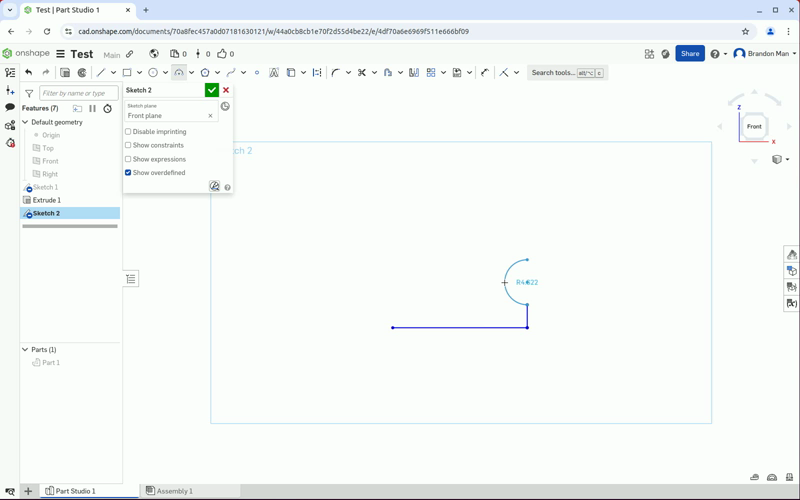
key(esc)
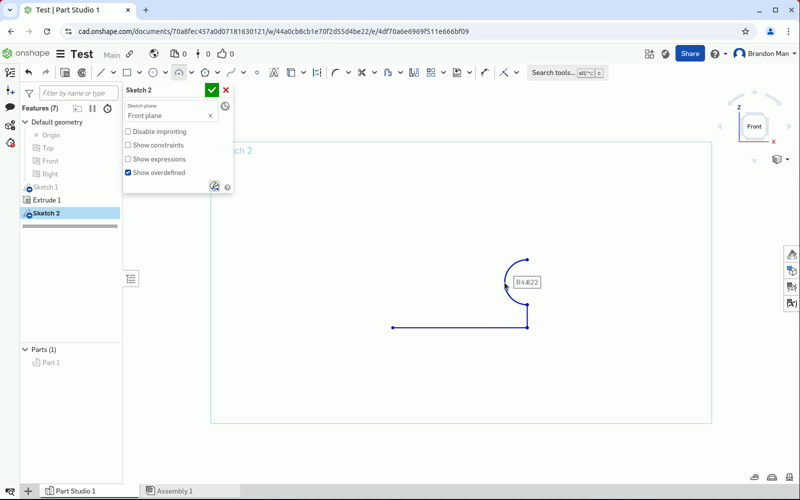
key(l)
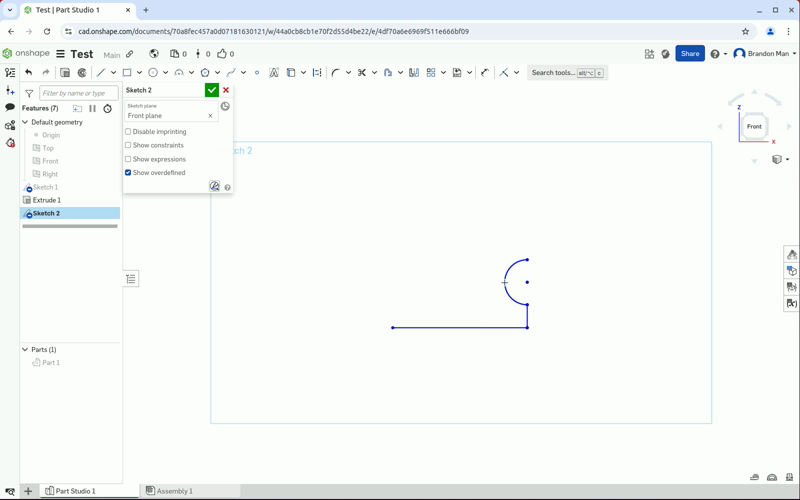
mouse_move(527, 259)
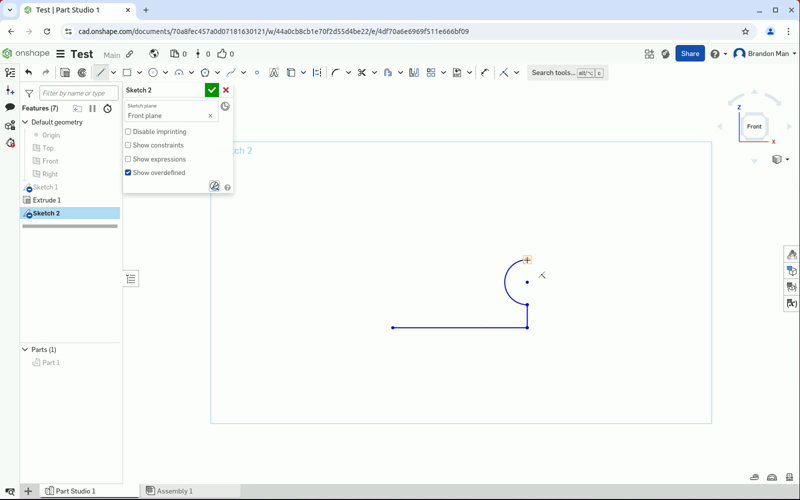
click(527, 259)
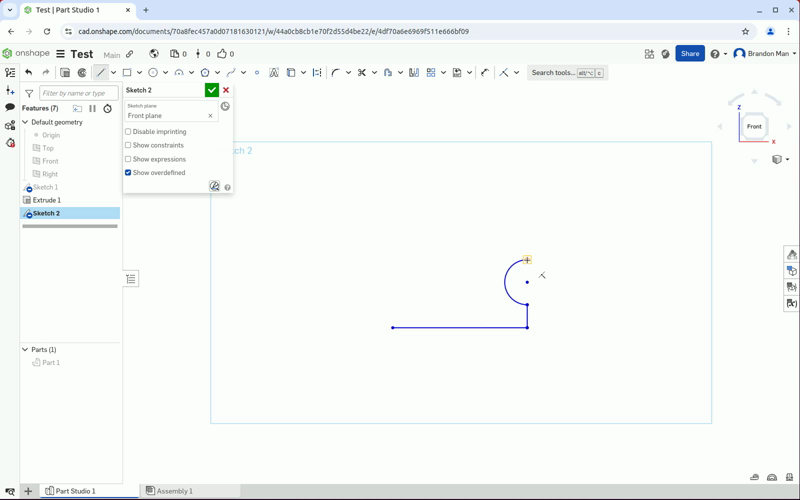
key_down(shift)
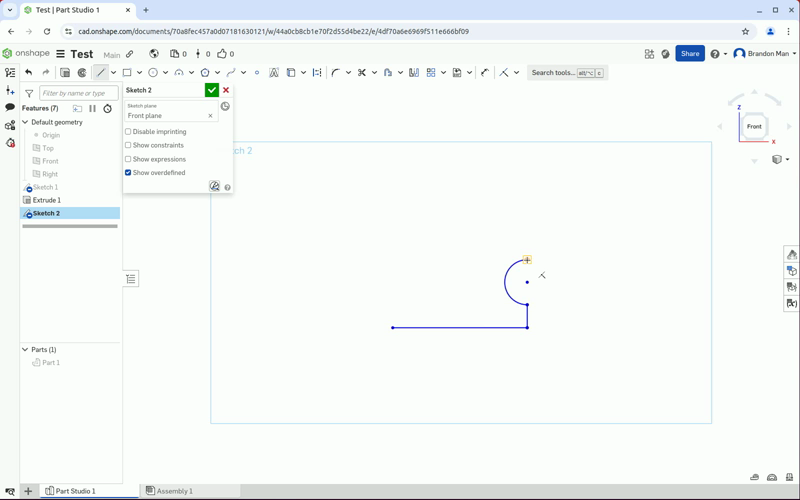
mouse_move(557, 259)
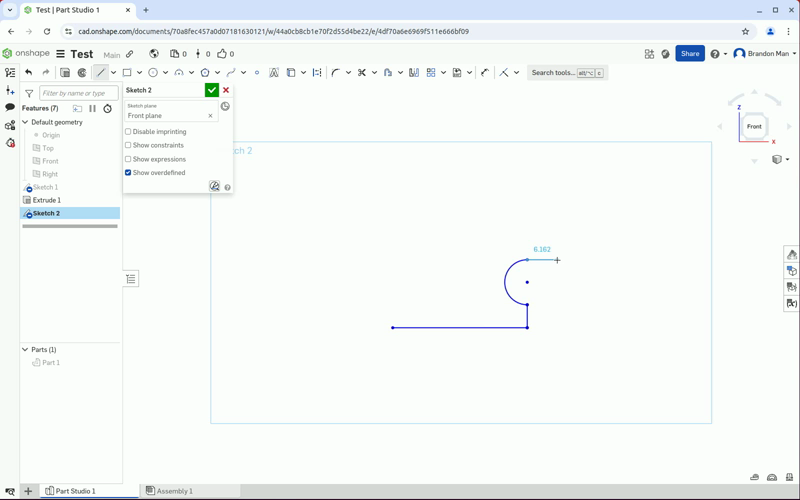
mouse_move(527, 238)
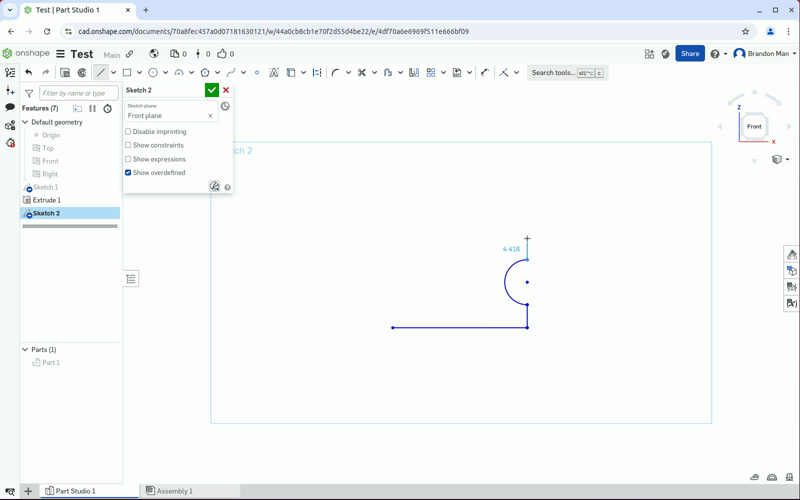
click(527, 238)
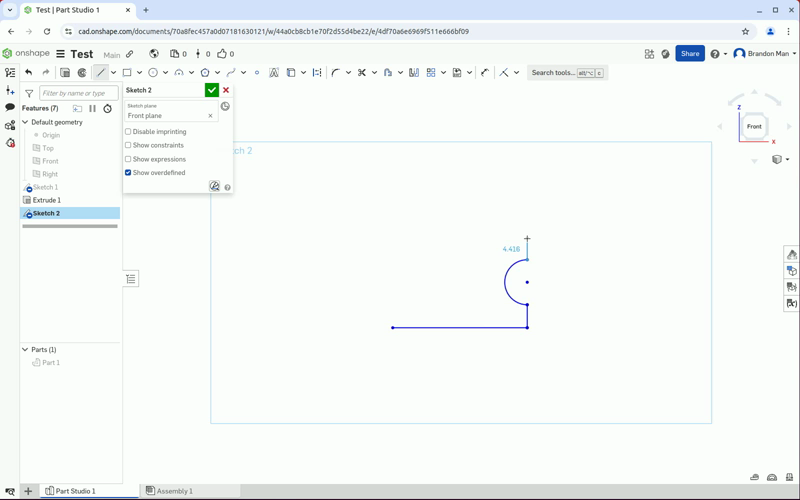
key_up(shift)
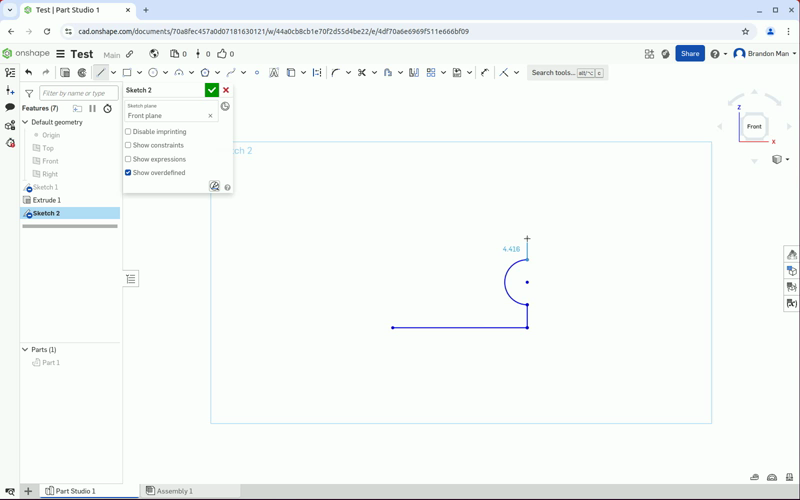
key_down(shift)
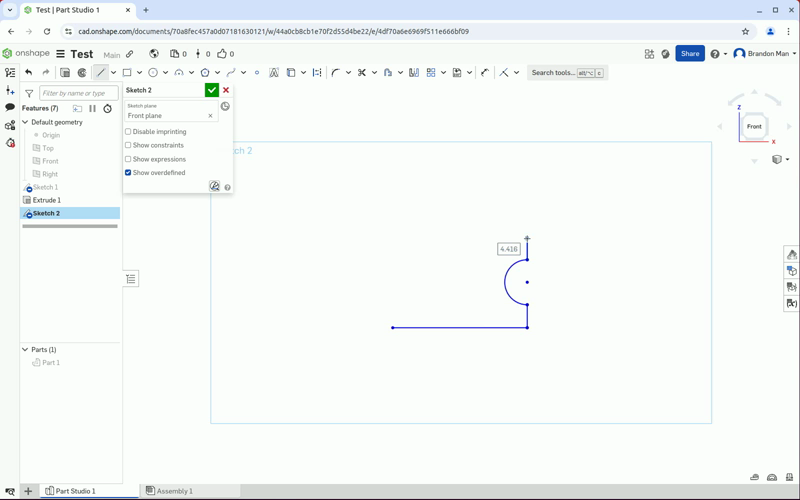
mouse_move(392, 238)
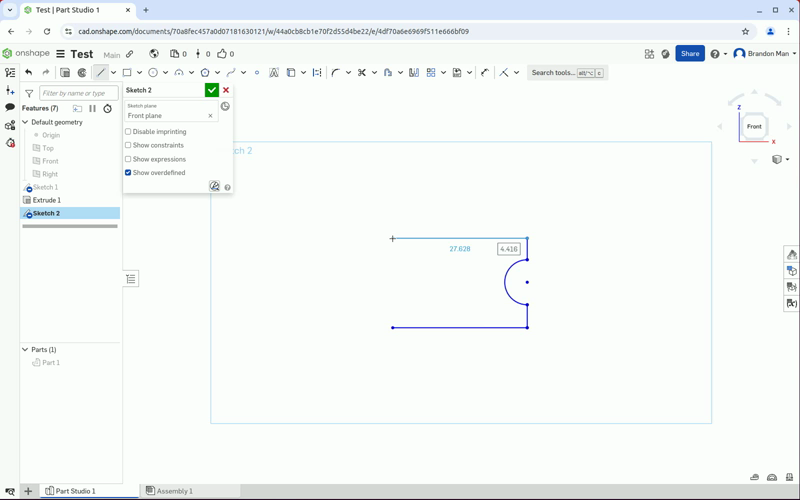
click(392, 238)
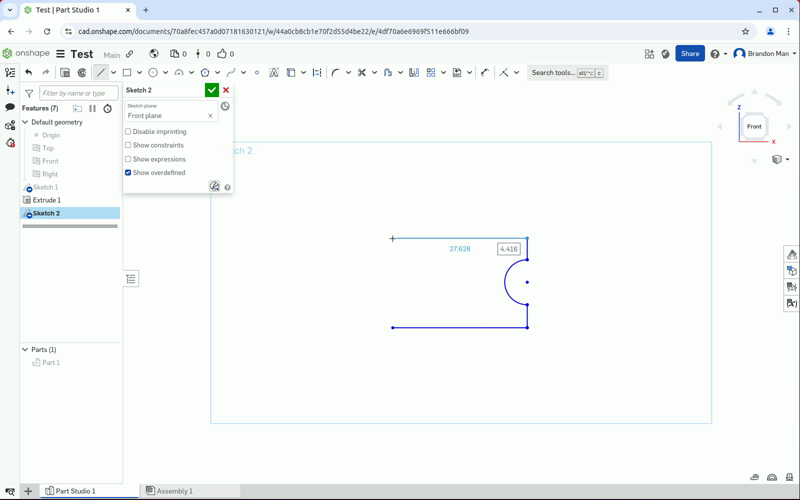
key_up(shift)
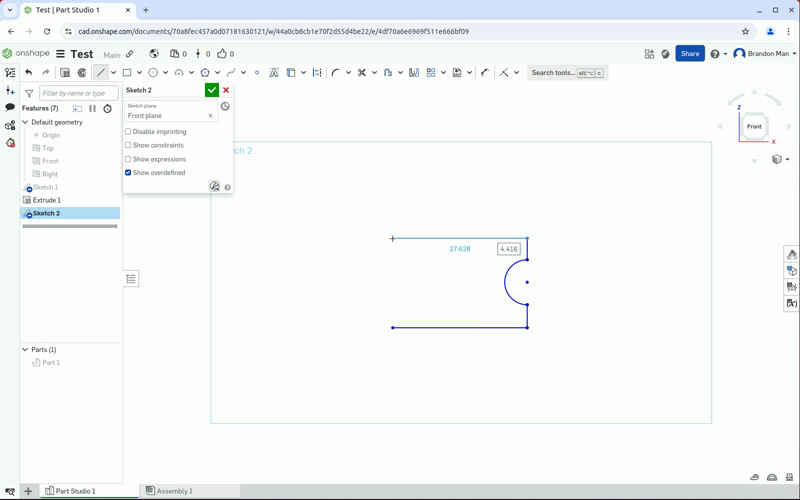
key_down(shift)
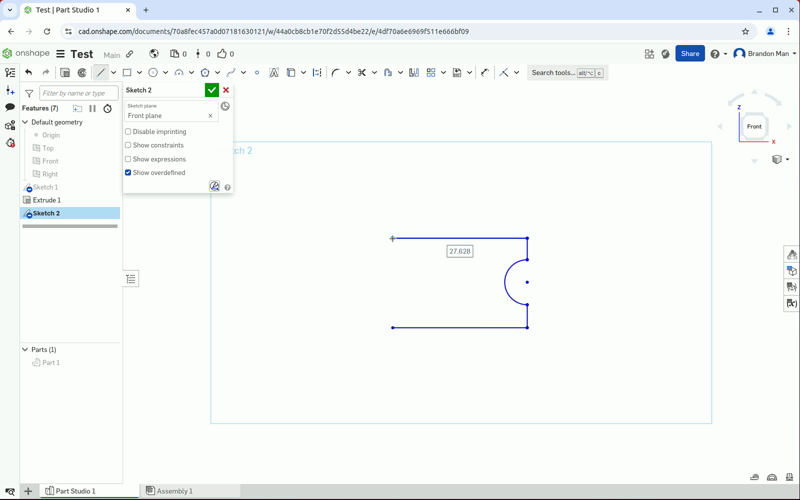
mouse_move(422, 238)
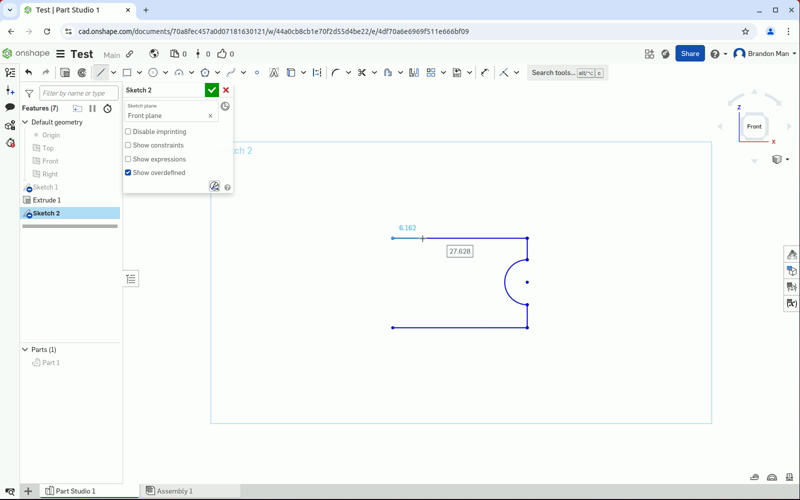
mouse_move(392, 259)
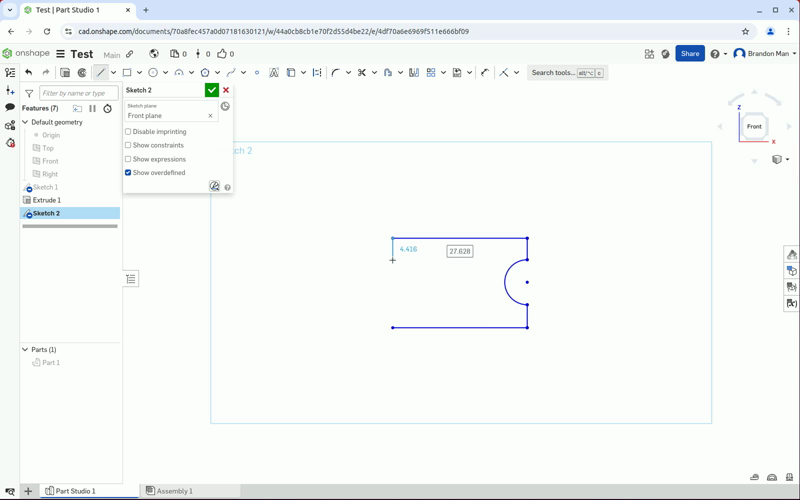
click(392, 259)
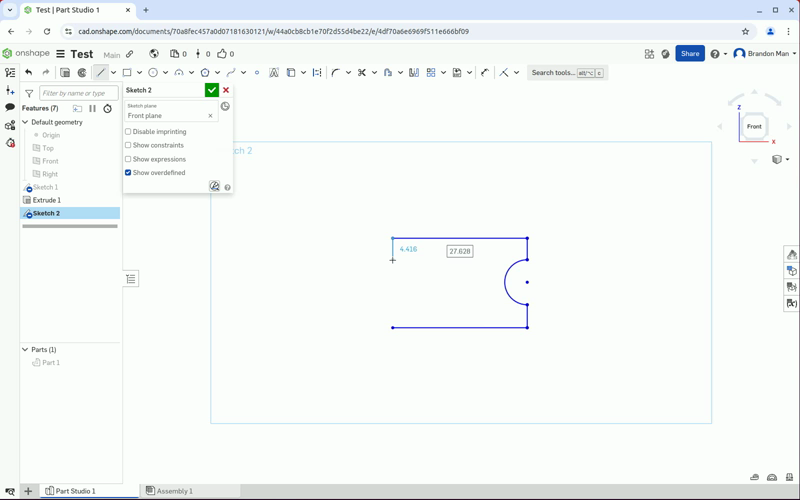
key_up(shift)
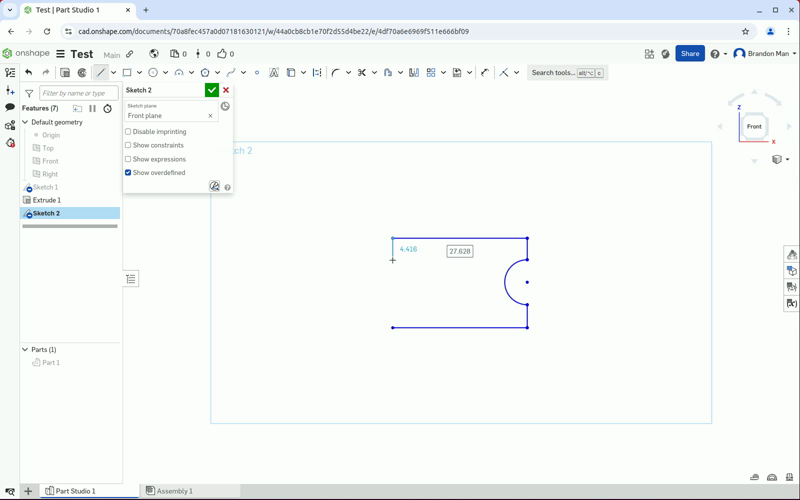
key(esc)
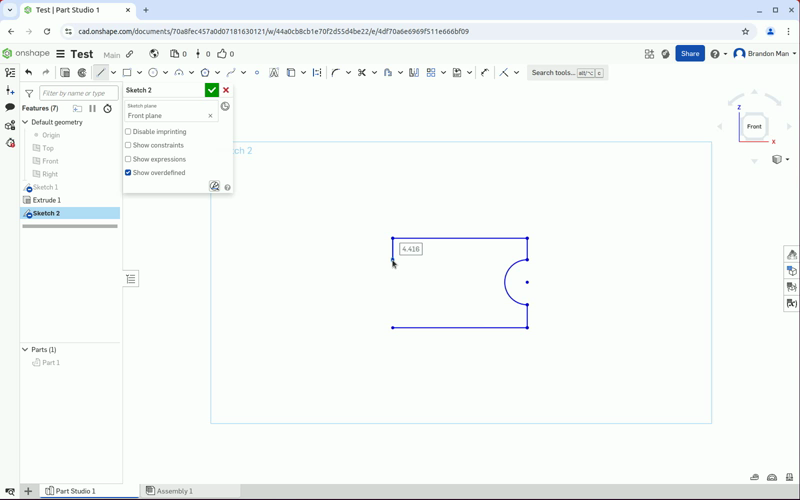
key(a)
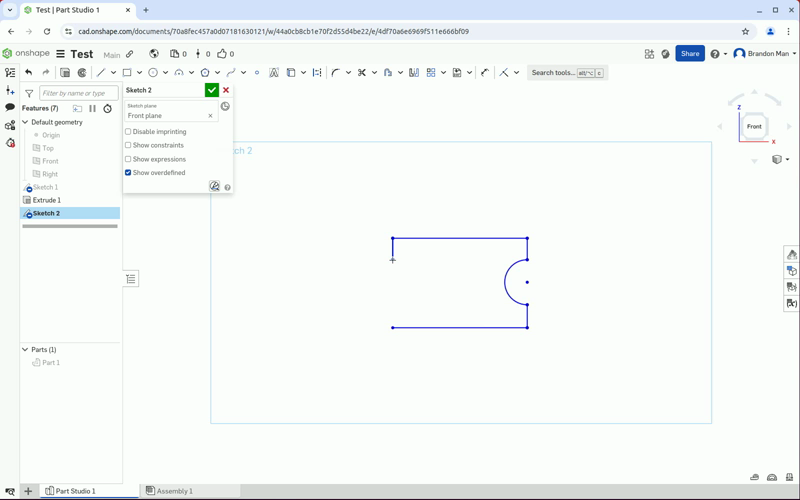
mouse_move(392, 259)
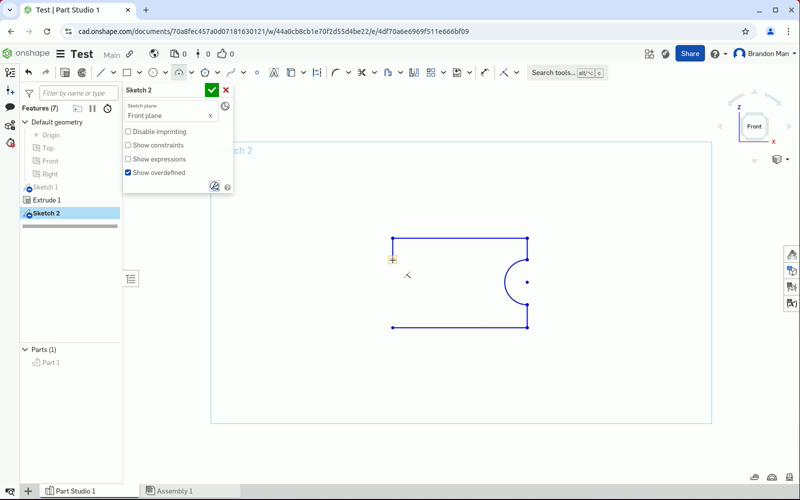
click(392, 259)
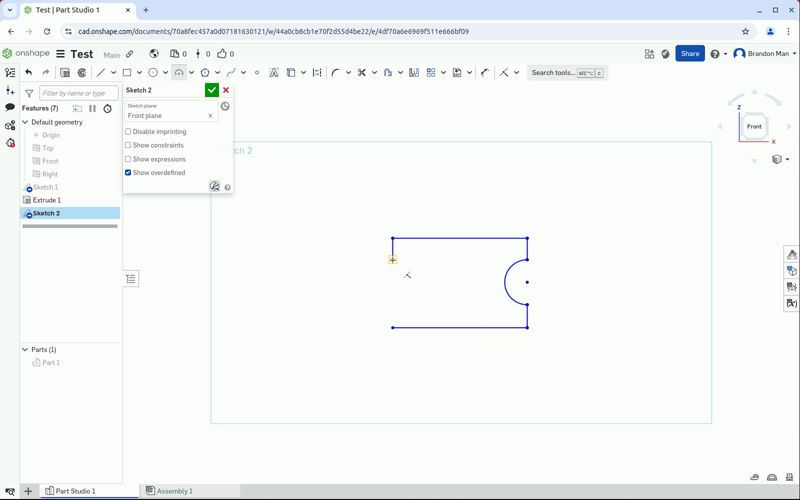
key_down(shift)
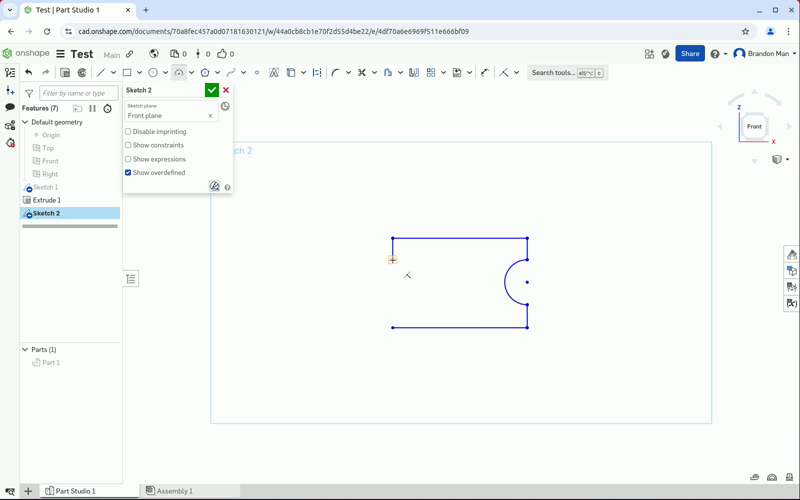
mouse_move(392, 304)
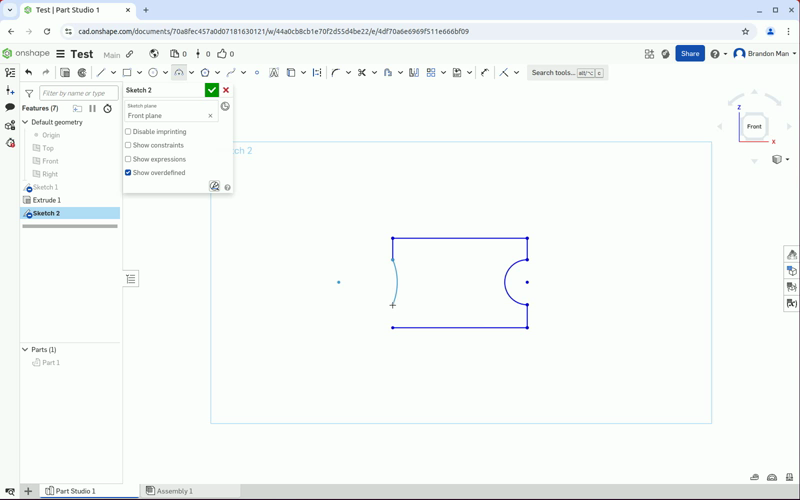
click(392, 304)
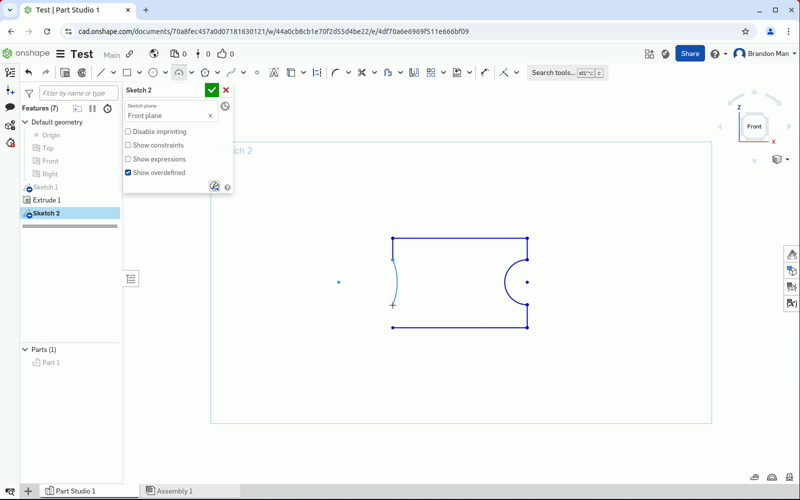
mouse_move(415, 282)
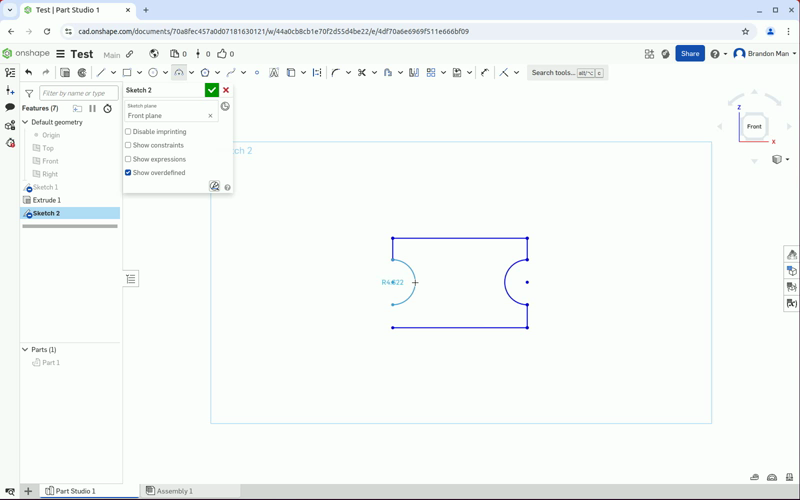
click(415, 282)
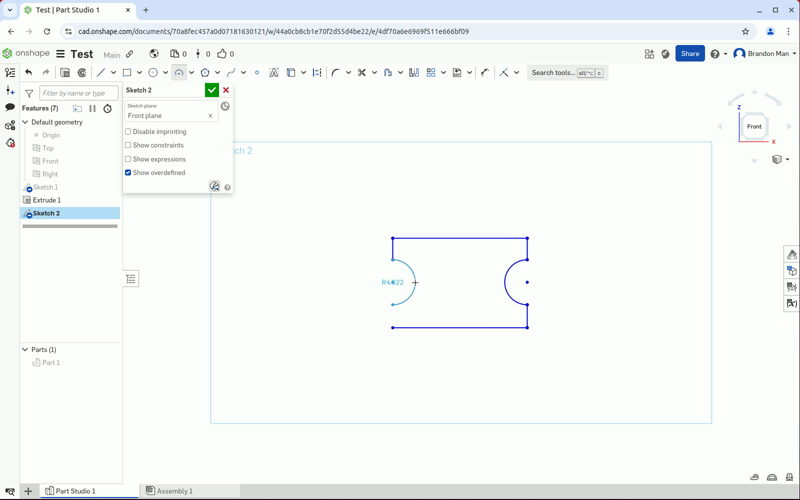
key_up(shift)
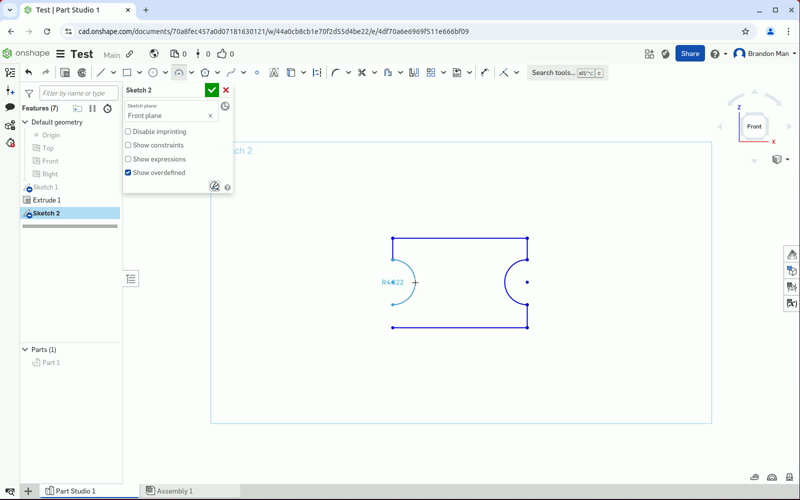
key(esc)
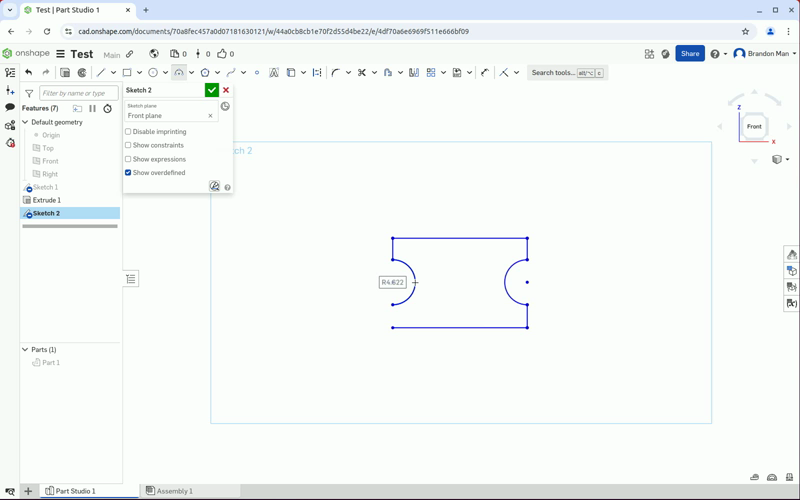
key(l)
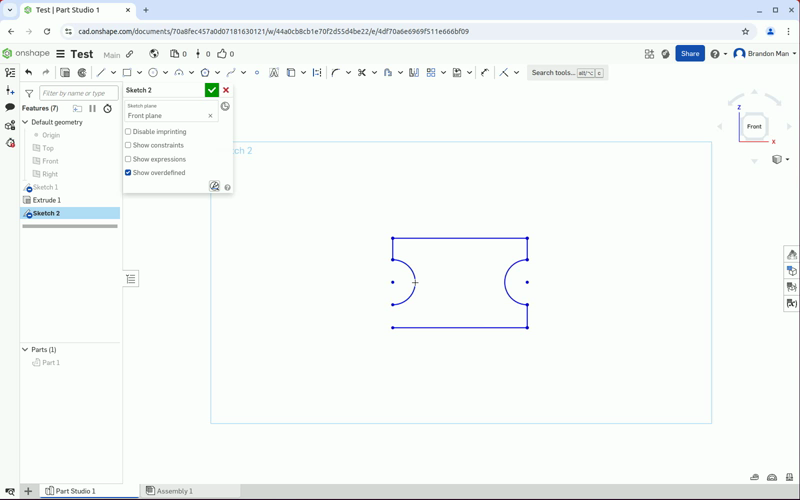
mouse_move(392, 304)
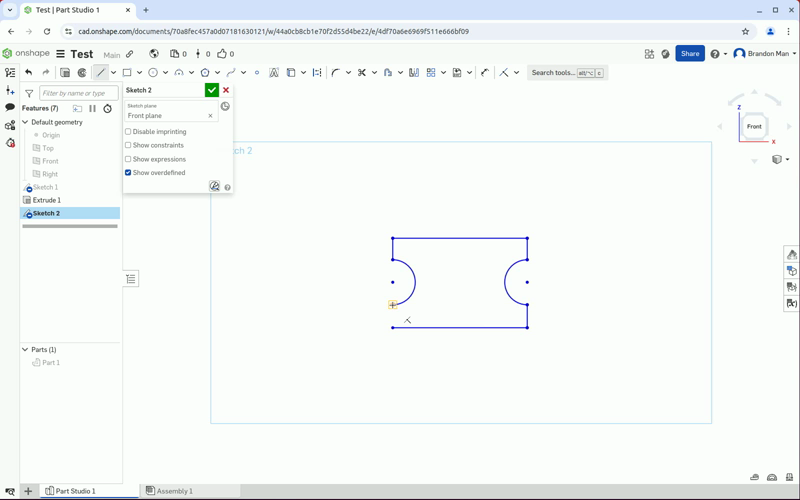
click(392, 304)
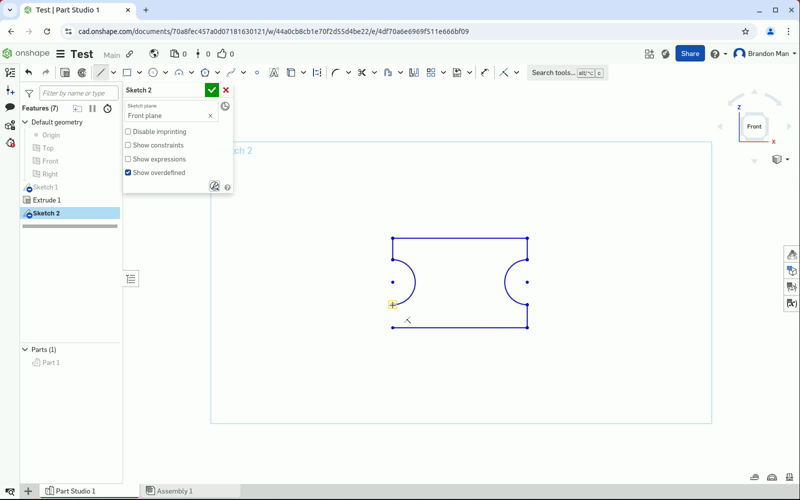
mouse_move(422, 304)
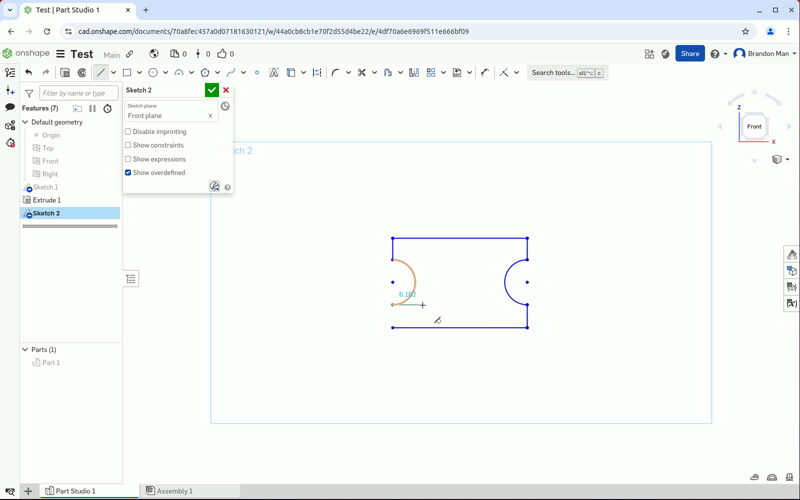
key_down(shift)
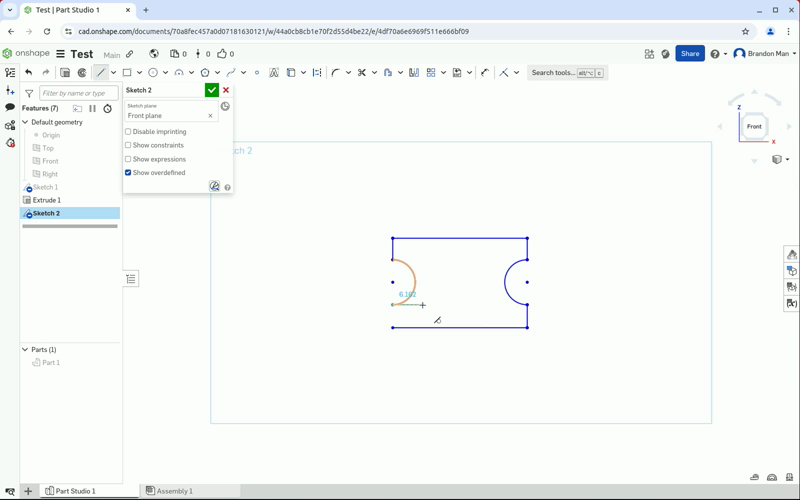
mouse_move(392, 327)
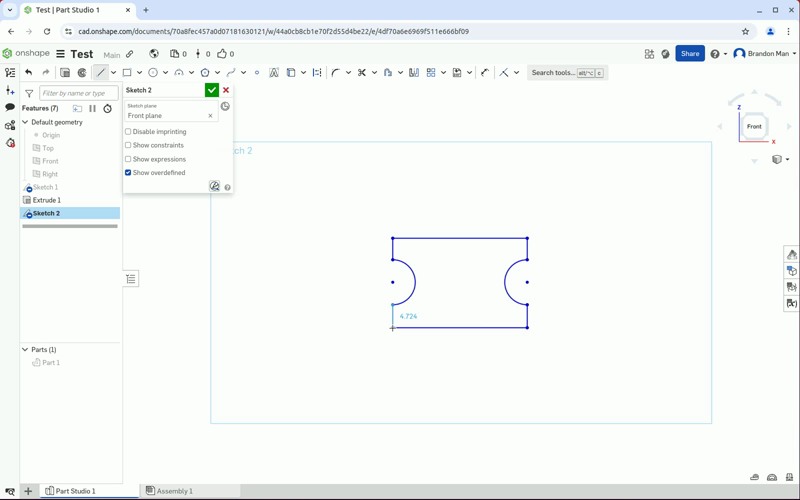
key_up(shift)
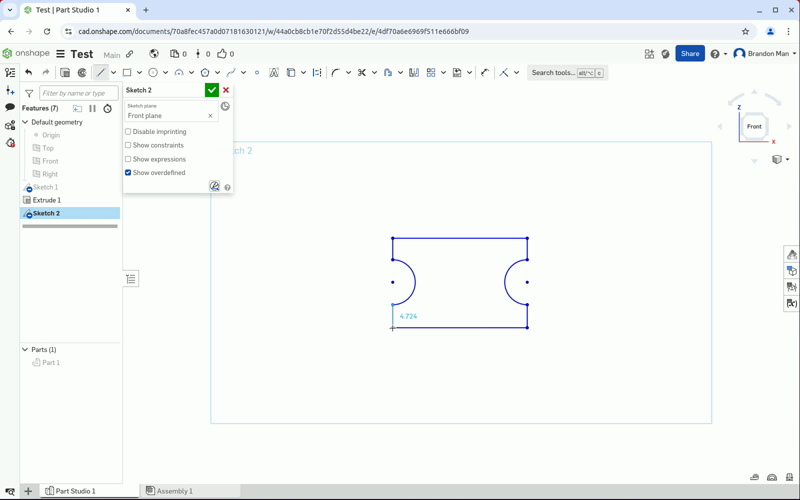
click(392, 327)
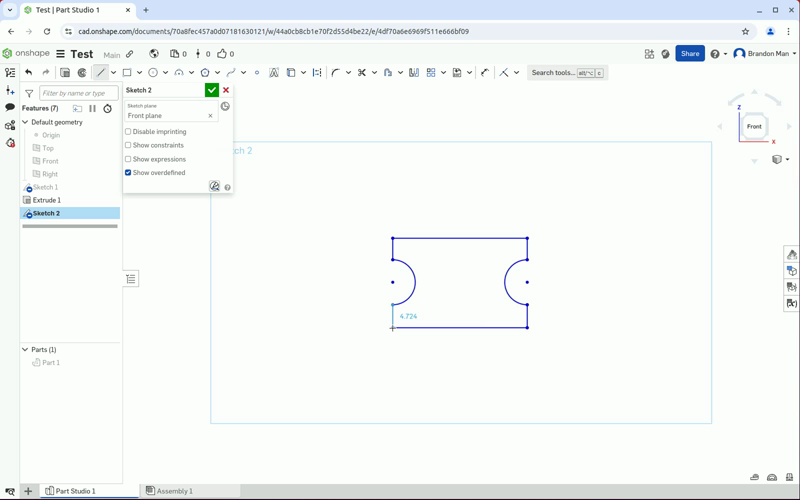
key(esc)
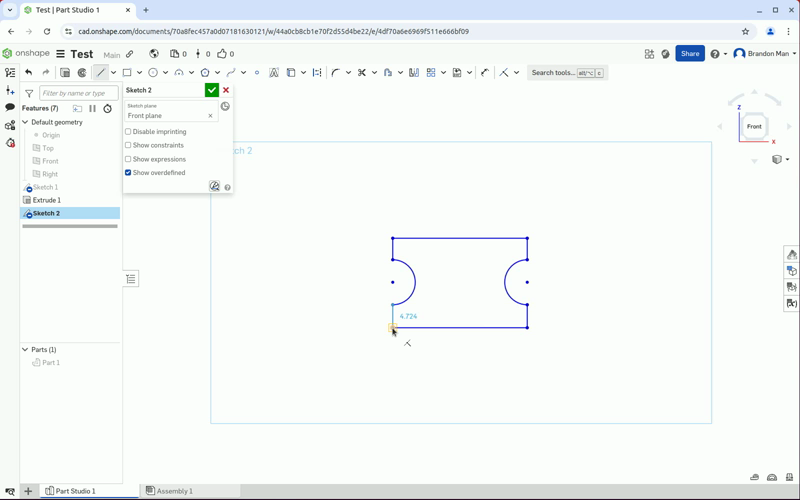
mouse_move(422, 295)
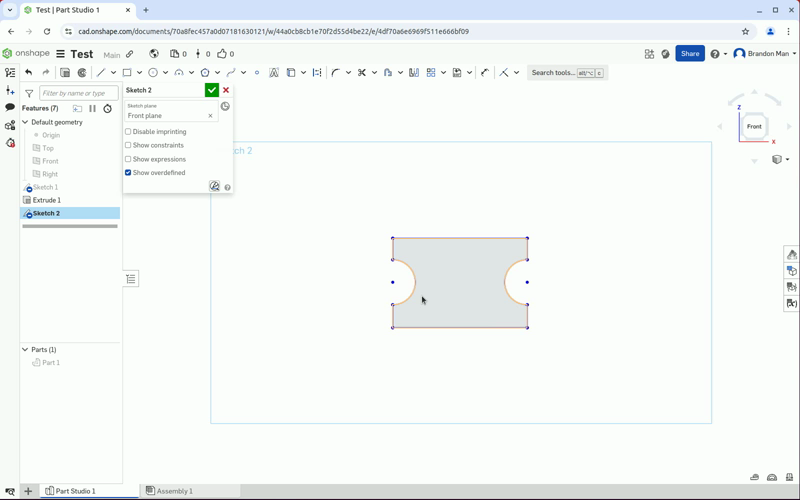
scroll(6)
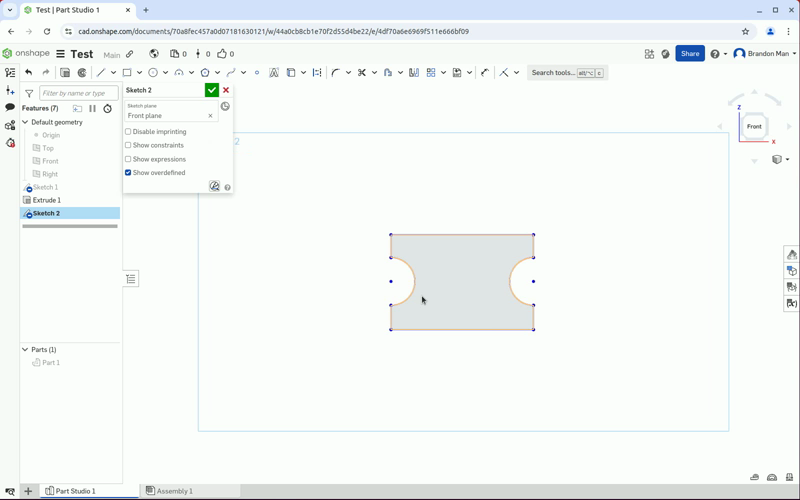
scroll(6)
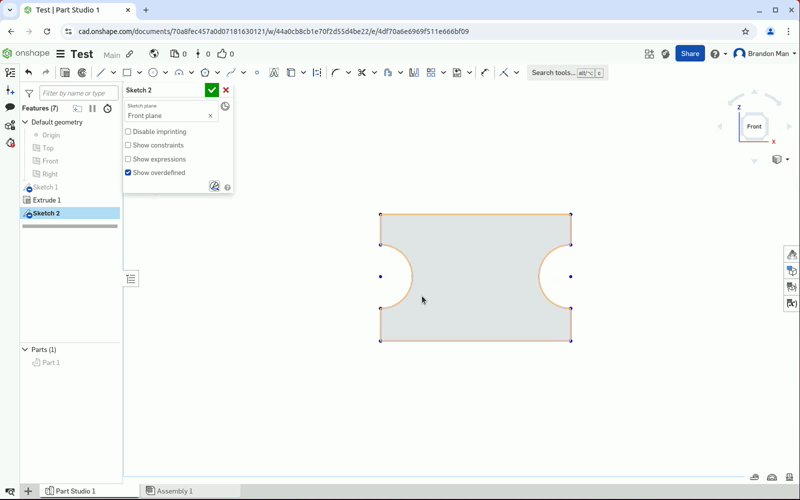
scroll(6)
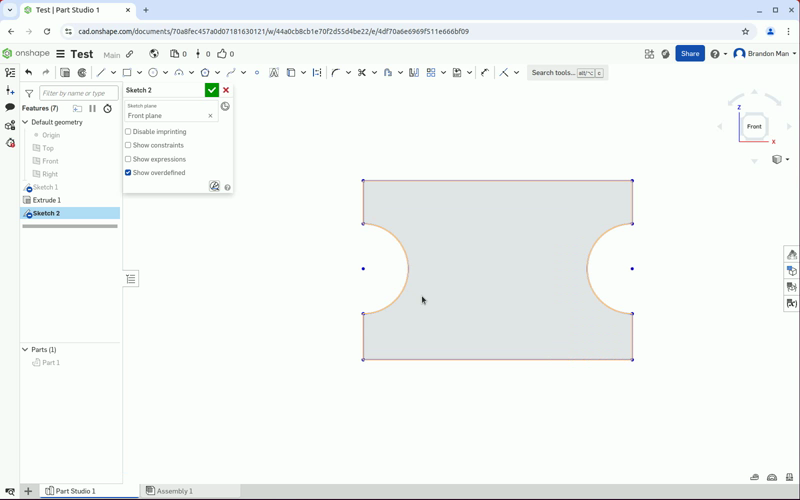
scroll(6)
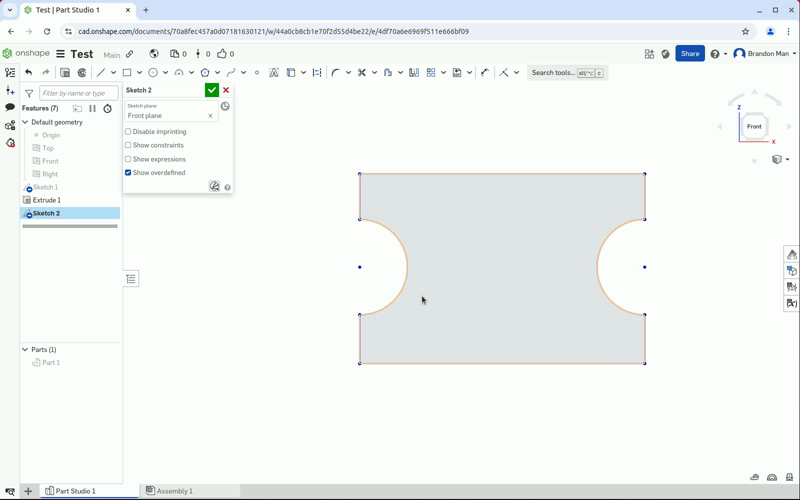
scroll(6)
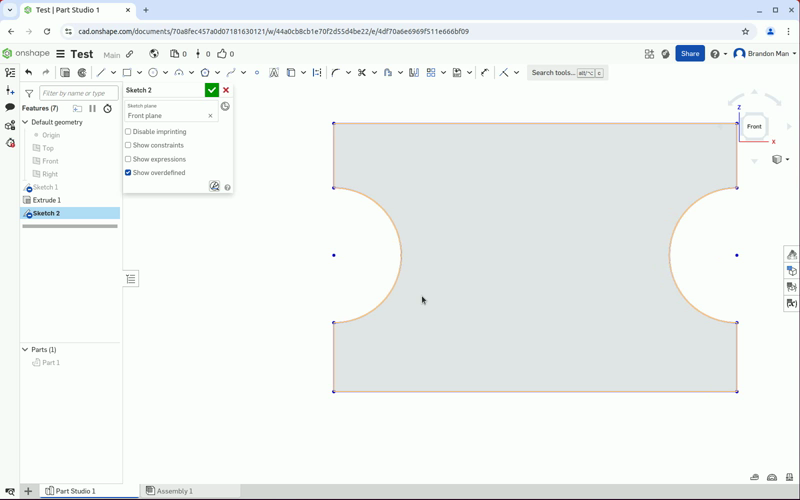
scroll(6)
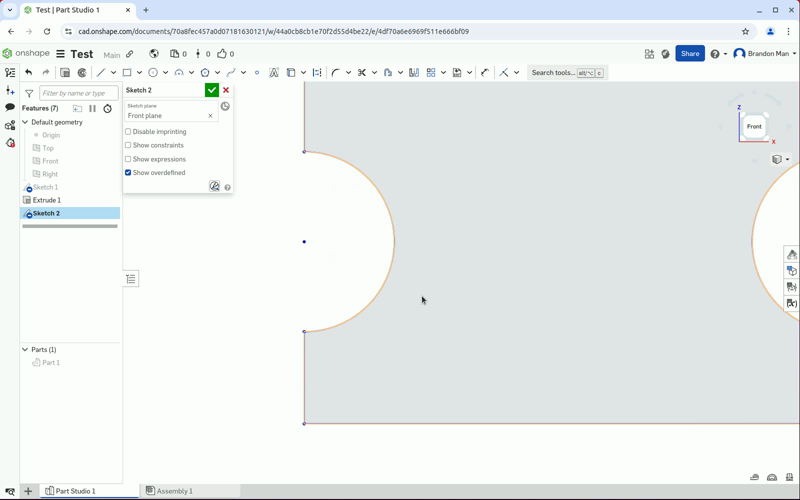
scroll(6)
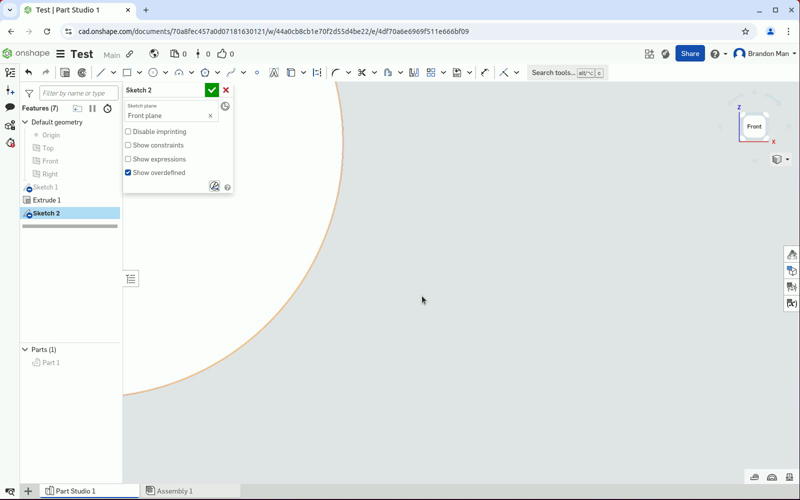
click(422, 295)
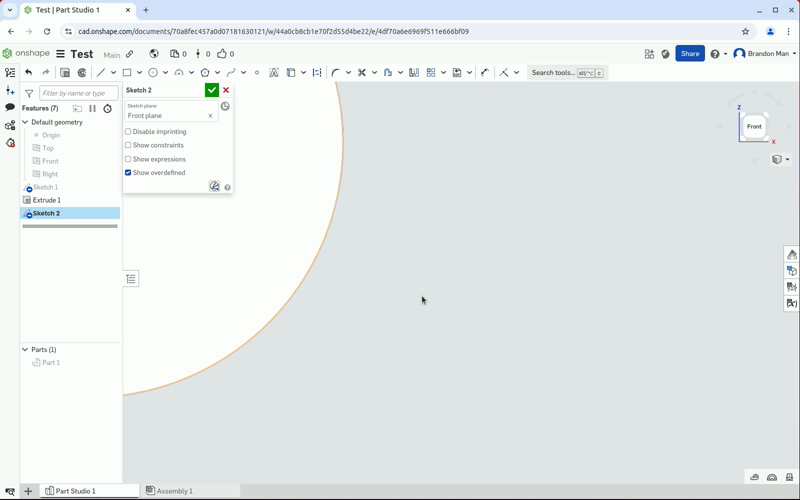
scroll(-6)
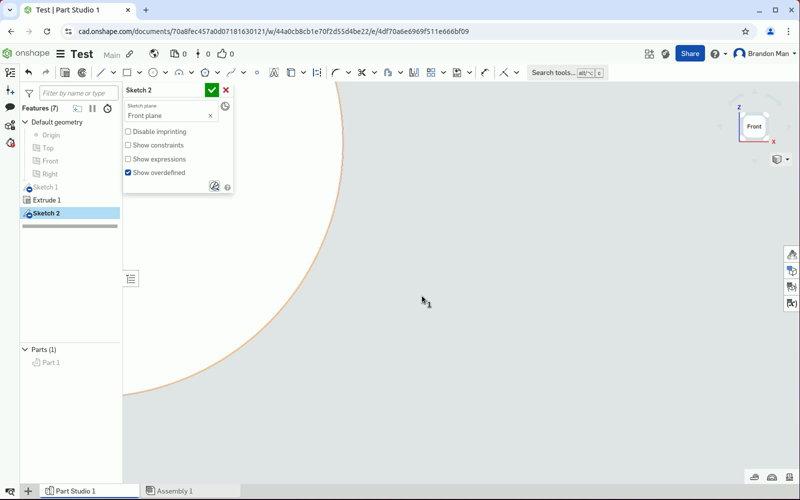
scroll(-6)
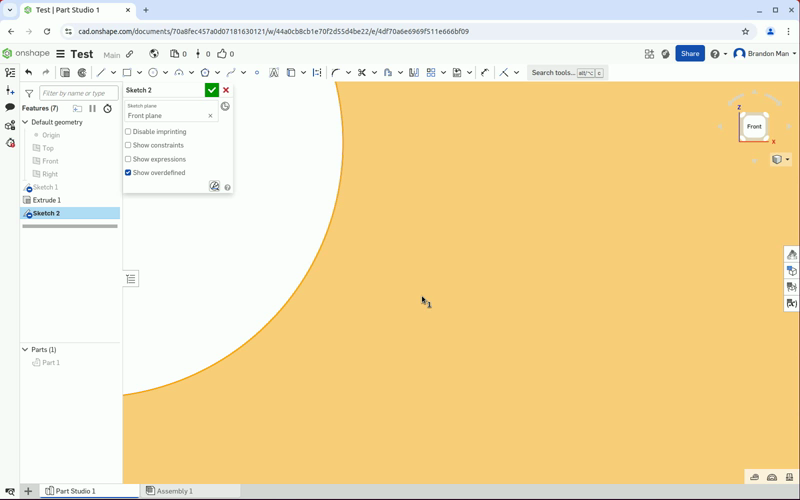
scroll(-6)
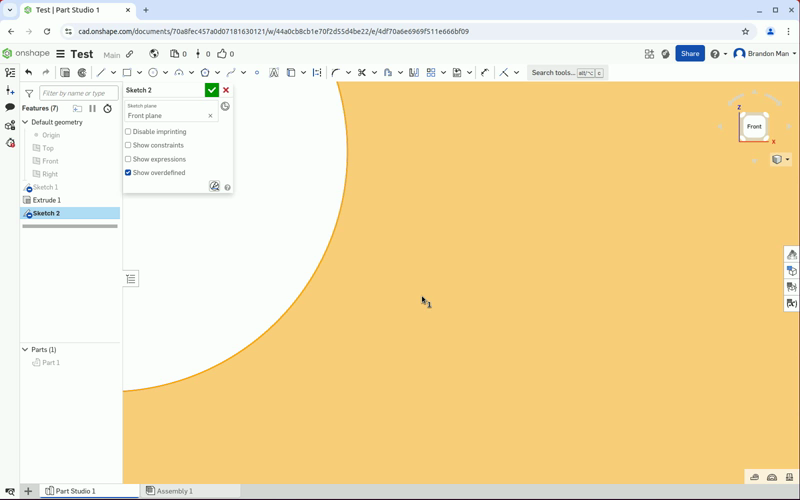
scroll(-6)
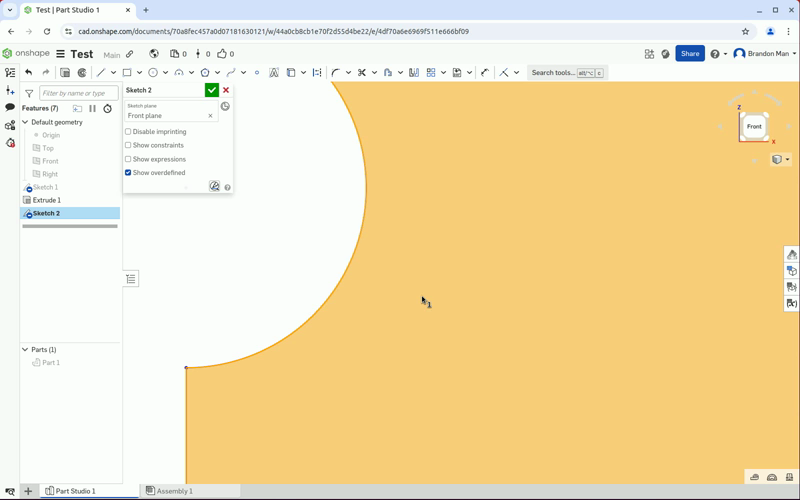
scroll(-6)
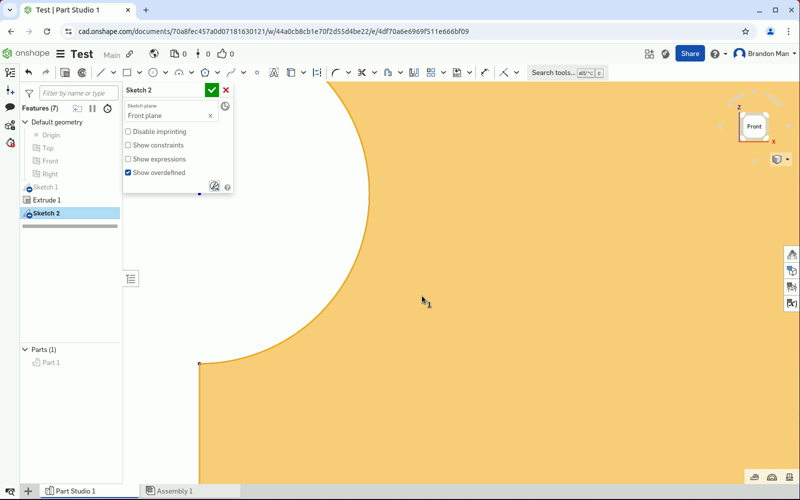
scroll(-6)
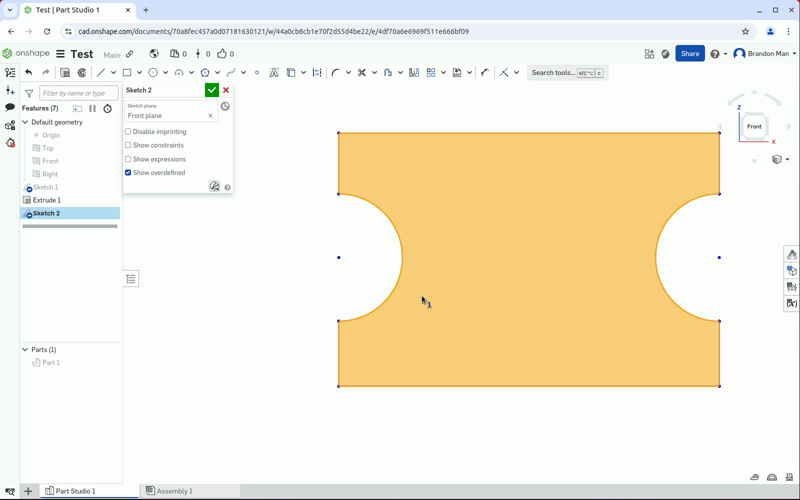
scroll(-6)
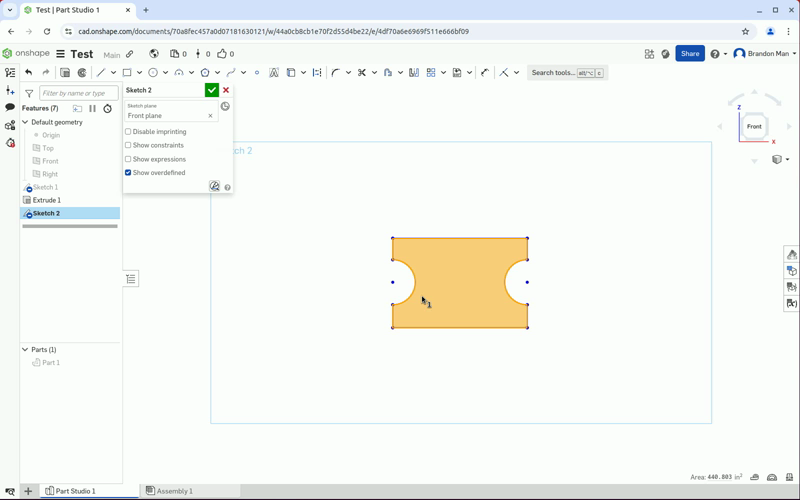
mouse_move(73, 352)
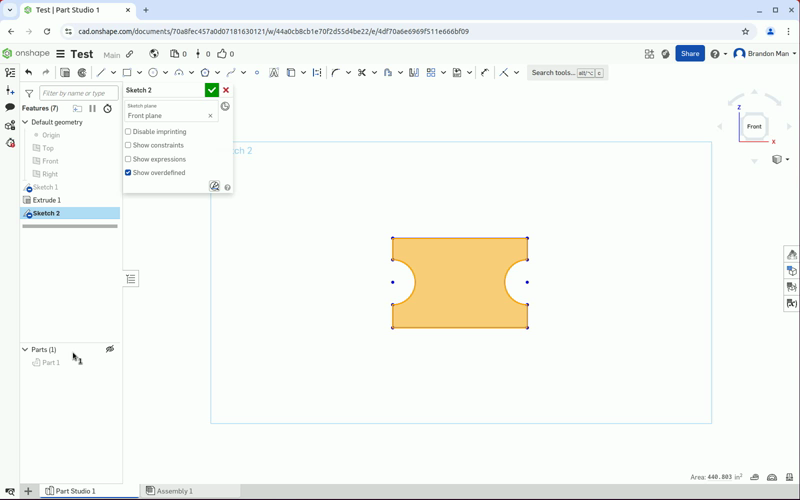
key(shift+y)
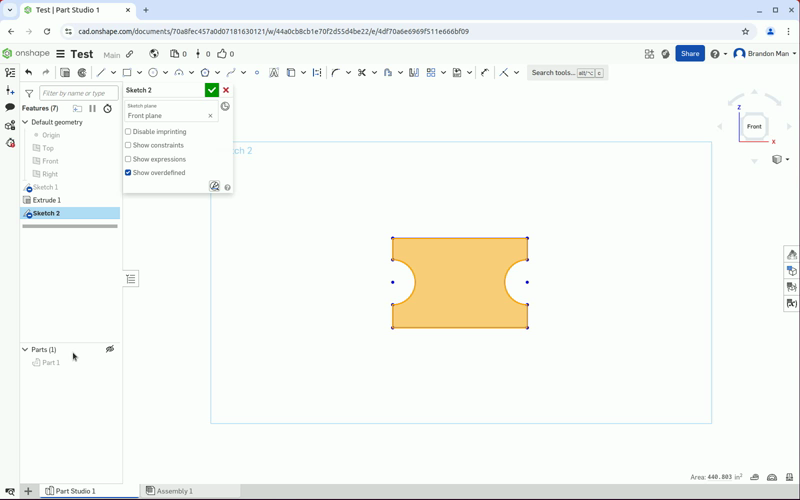
key(shift+e)
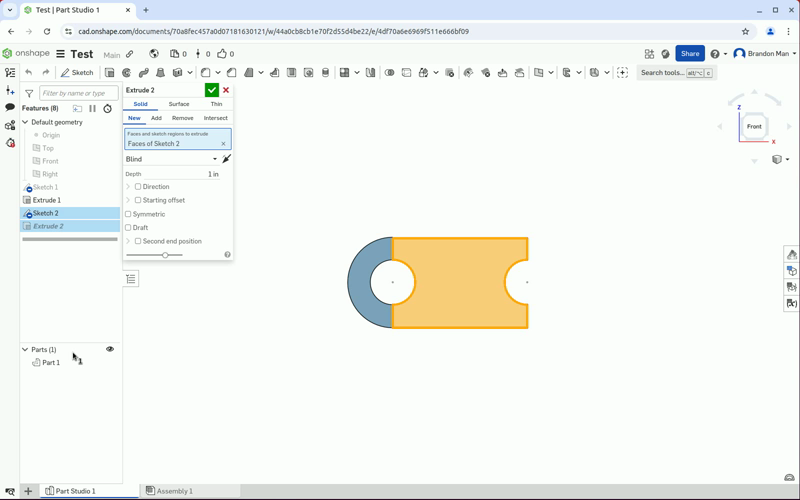
mouse_move(143, 106)
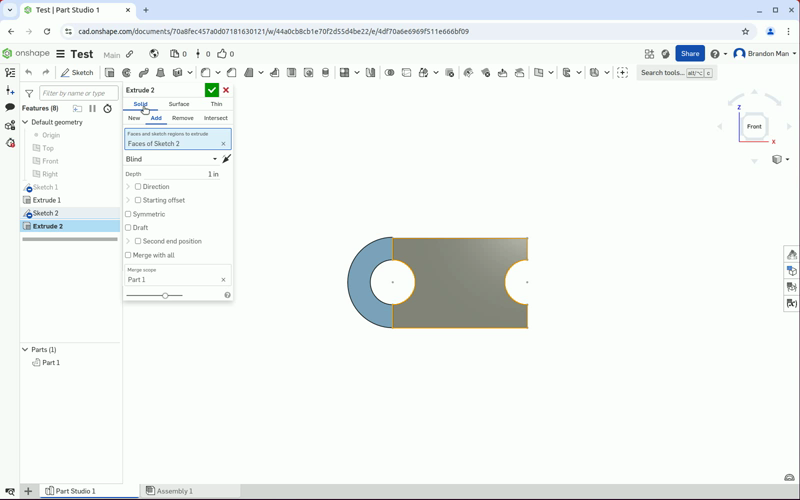
click(143, 106)
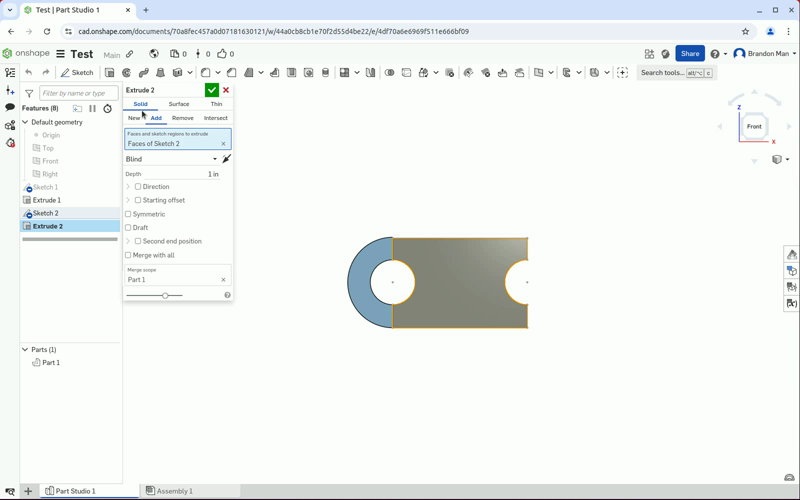
mouse_move(137, 120)
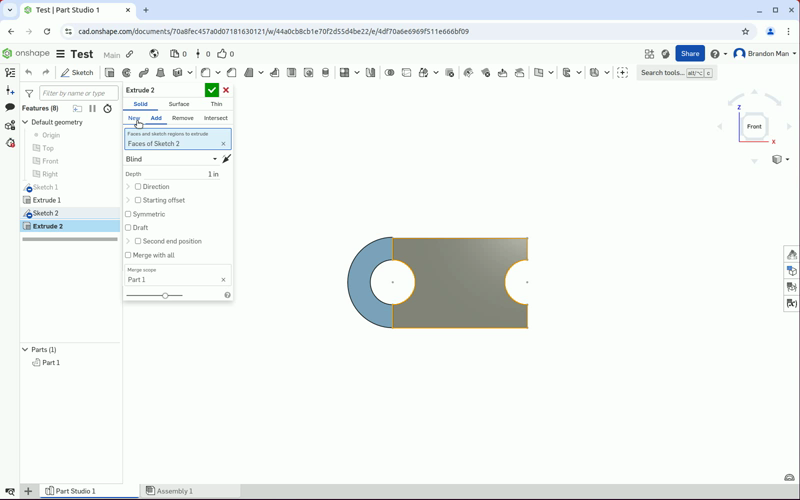
click(137, 120)
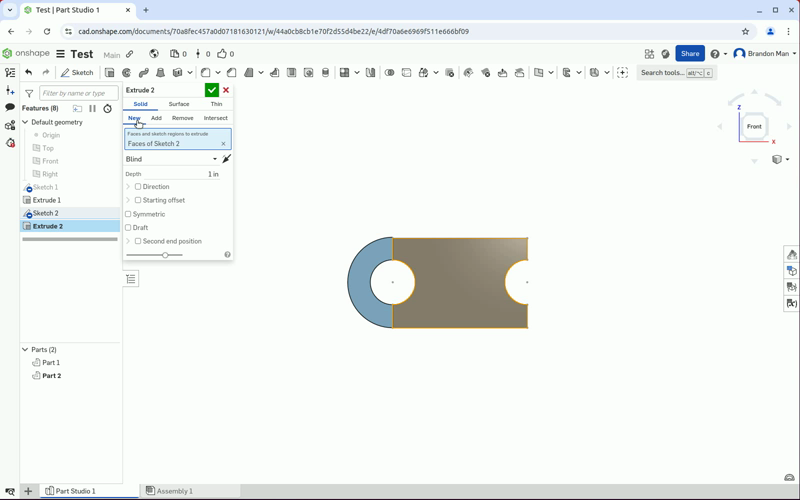
key(tab, 4)
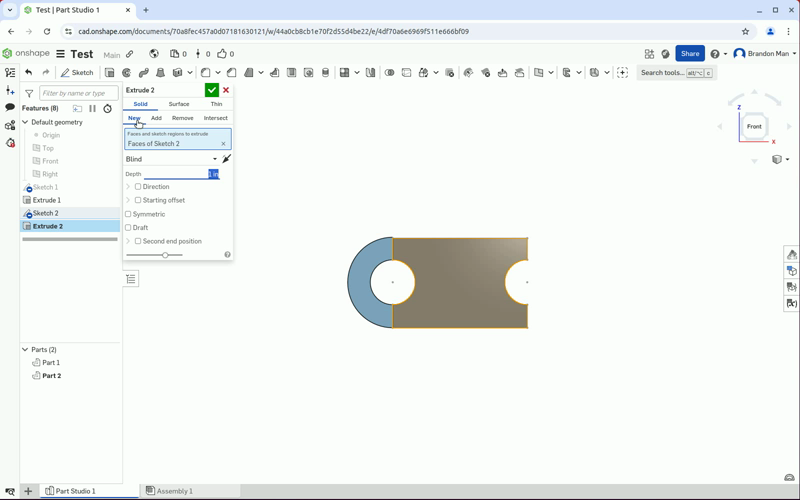
text(9.147)
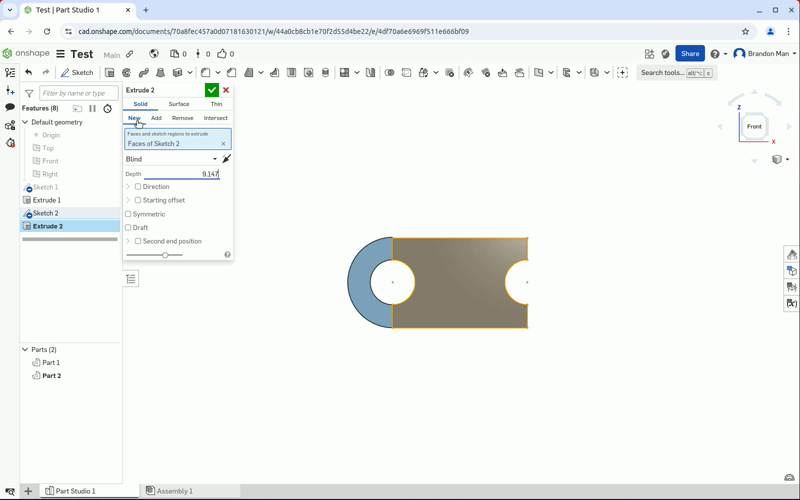
key(enter)
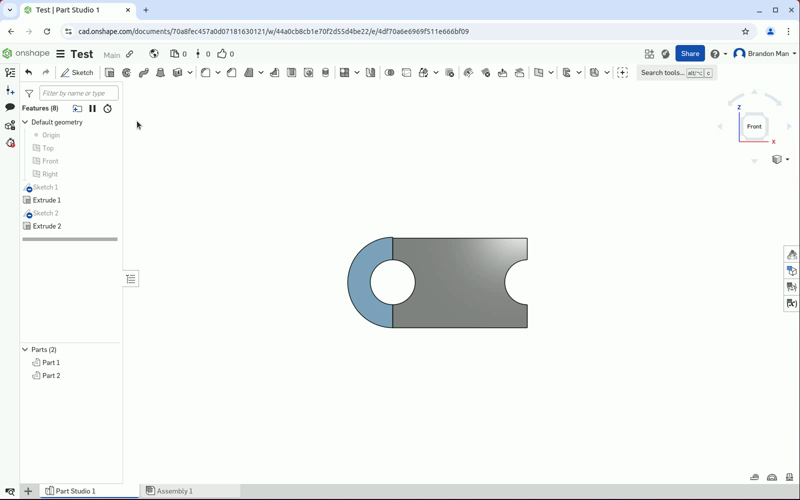
key(shift+h)
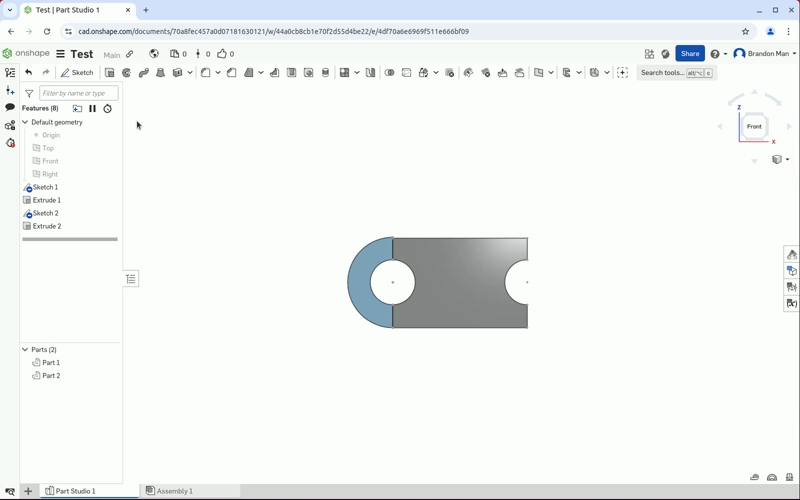
key(shift+h)
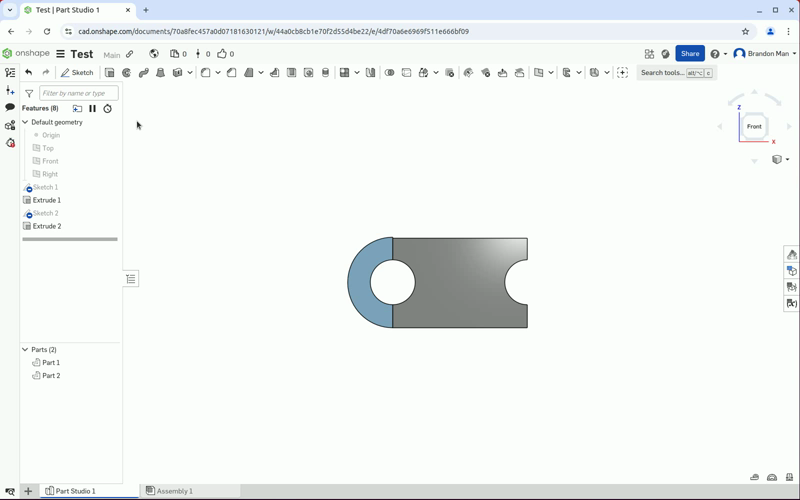
mouse_move(73, 189)
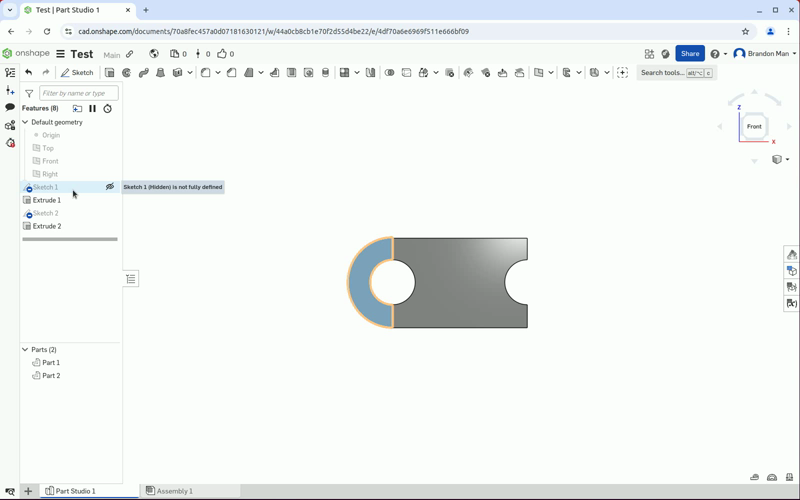
click(73, 189)
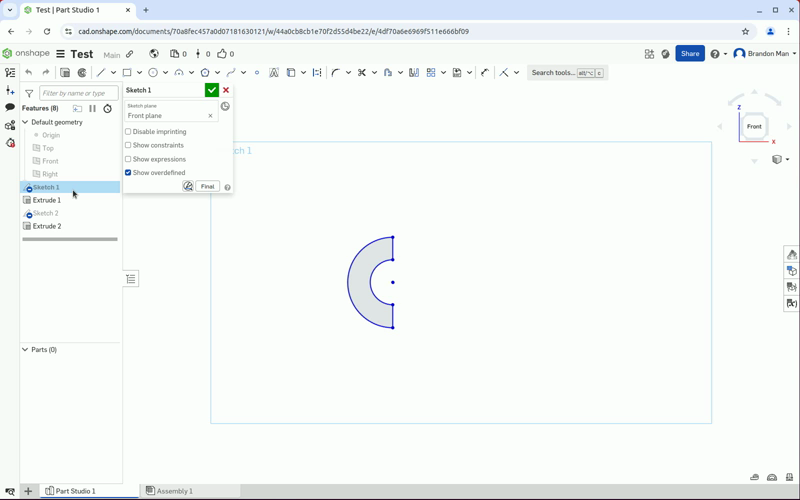
mouse_move(229, 92)
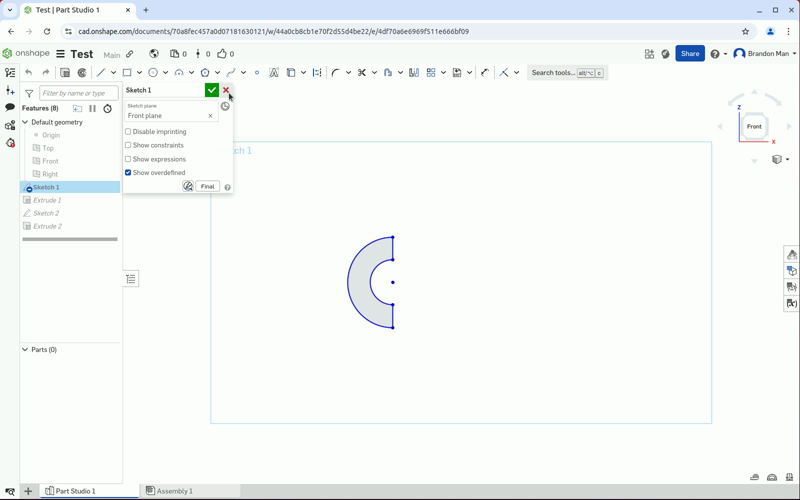
click(229, 92)
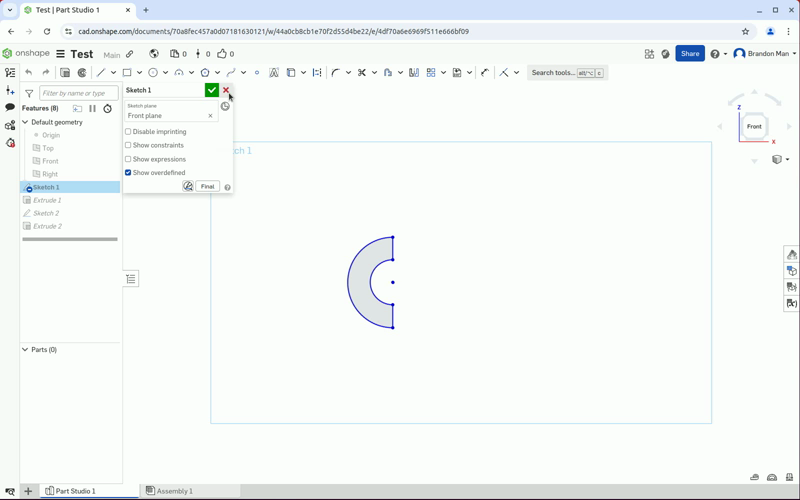
key(shift+s)
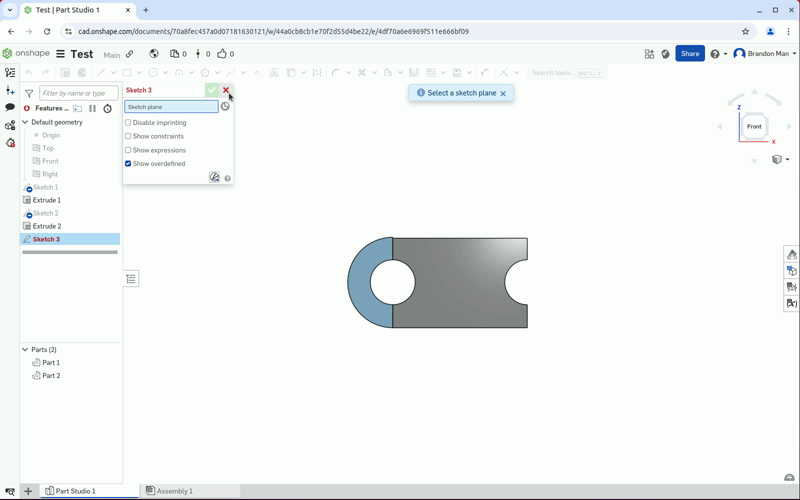
mouse_move(73, 163)
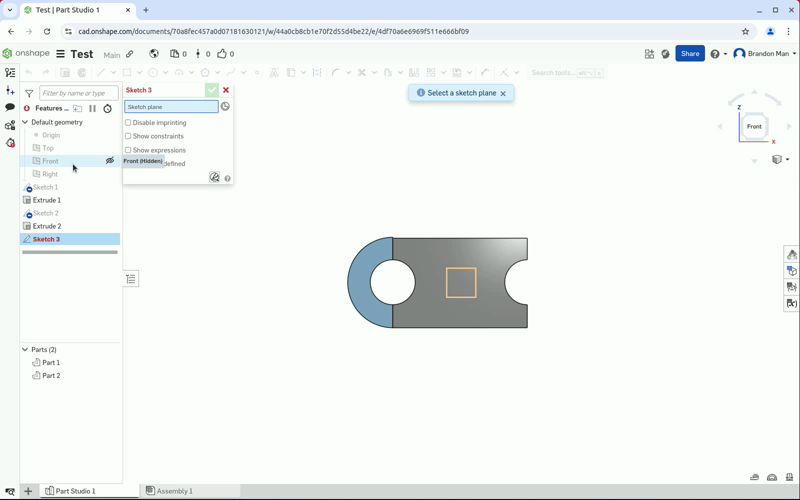
click(73, 163)
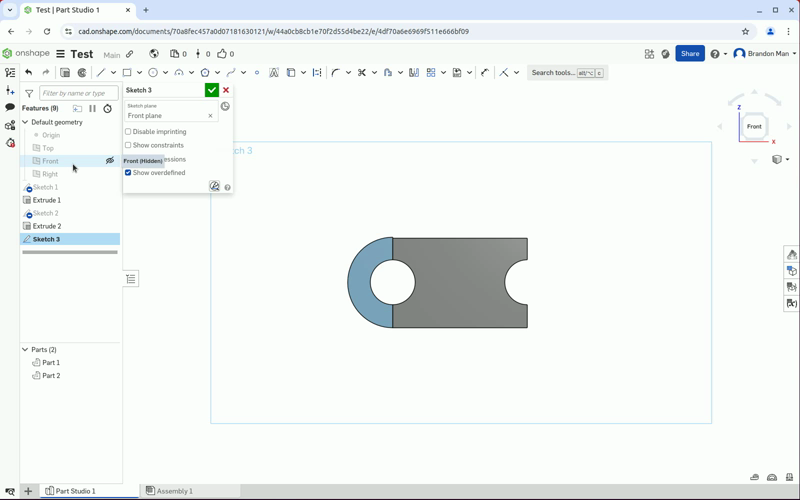
mouse_move(73, 352)
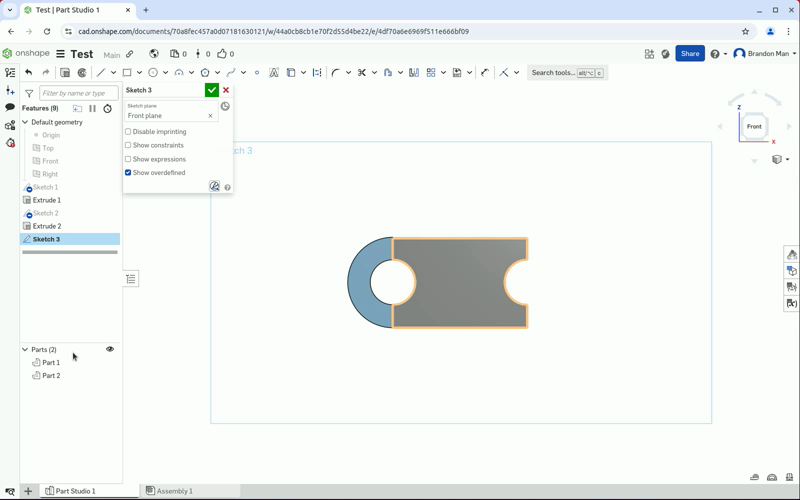
key(y)
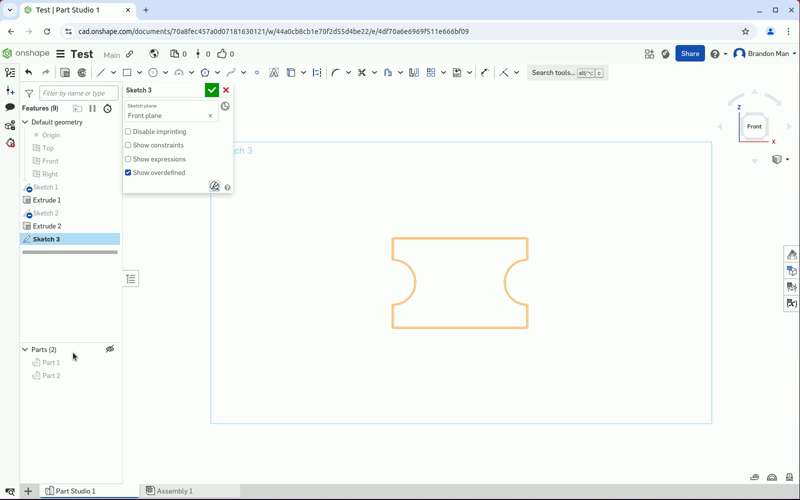
key(a)
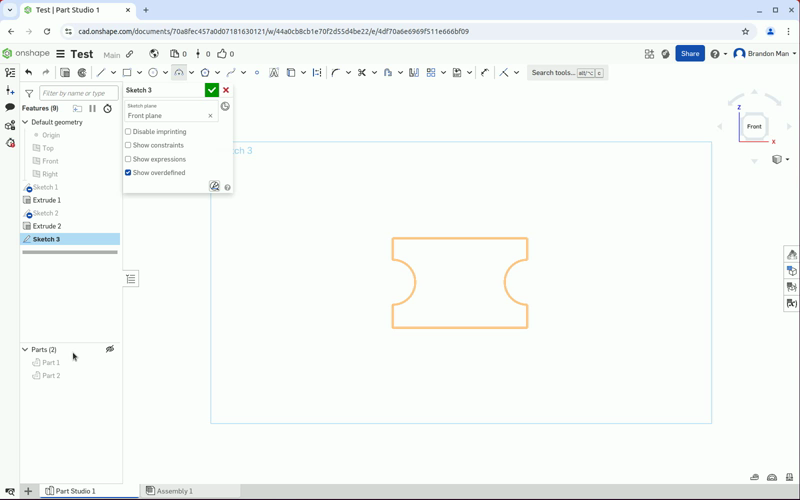
key_down(shift)
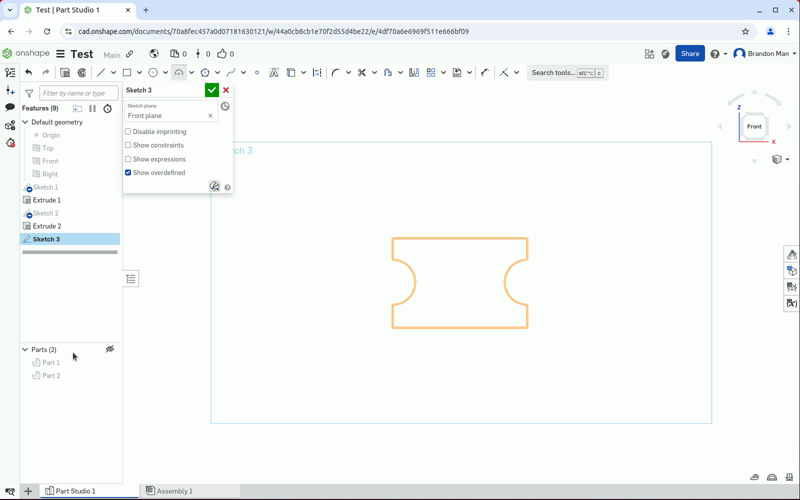
mouse_move(528, 327)
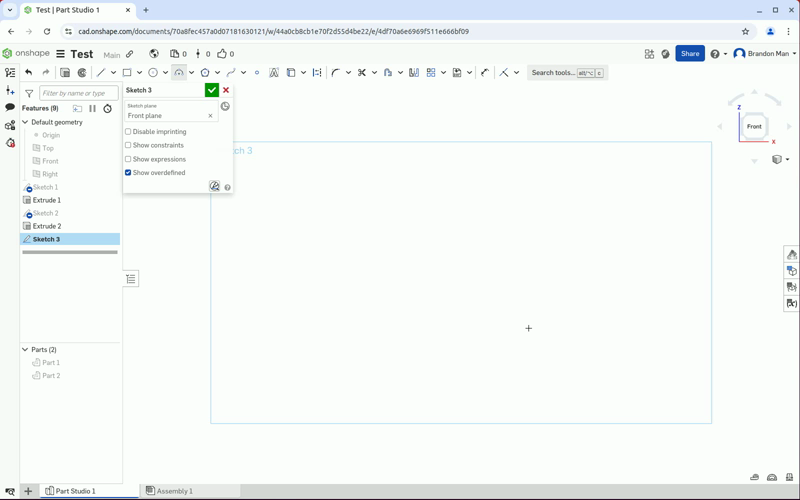
click(528, 327)
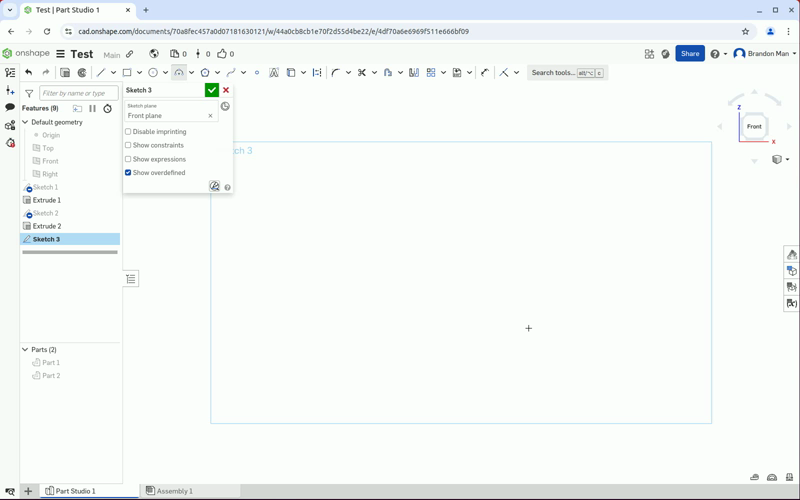
key_up(shift)
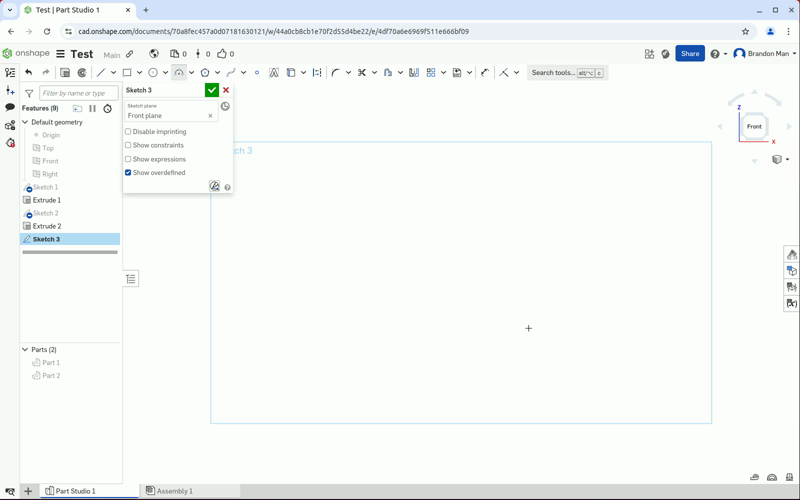
key_down(shift)
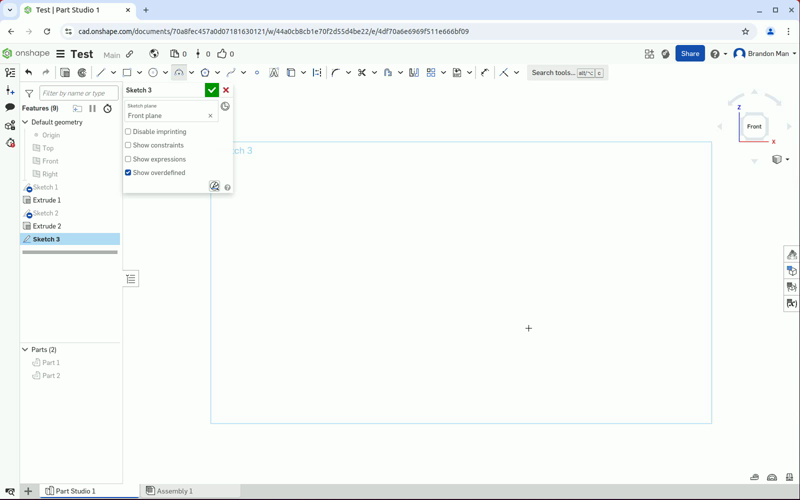
mouse_move(528, 237)
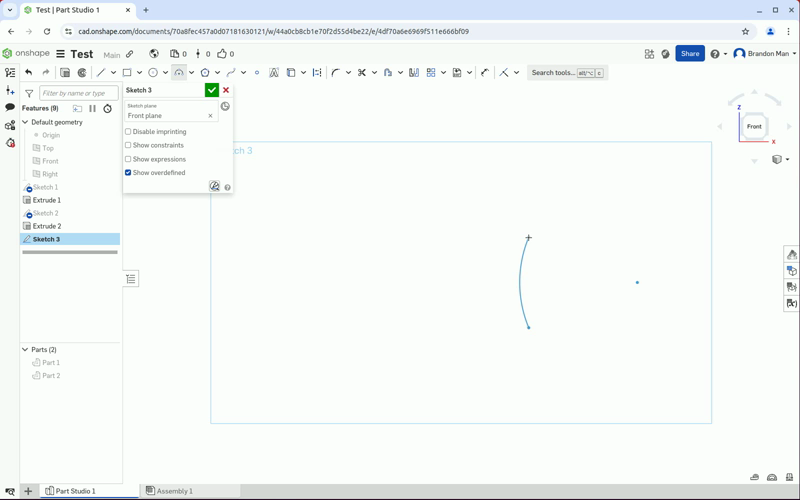
click(528, 237)
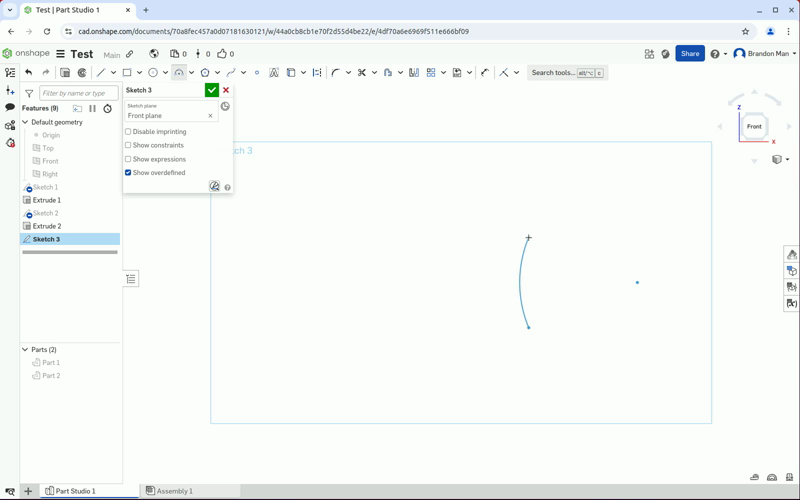
mouse_move(573, 282)
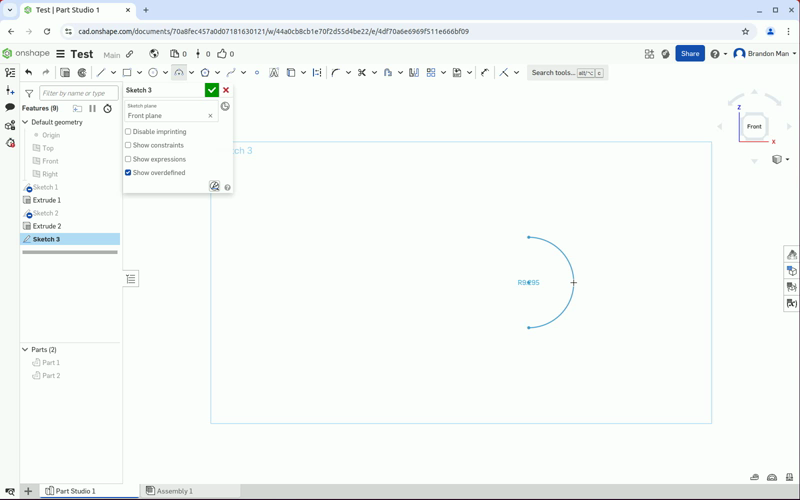
click(573, 282)
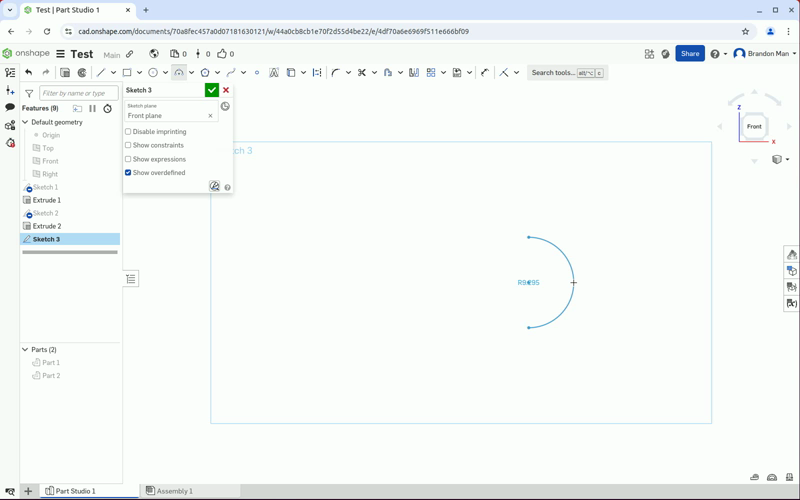
key_up(shift)
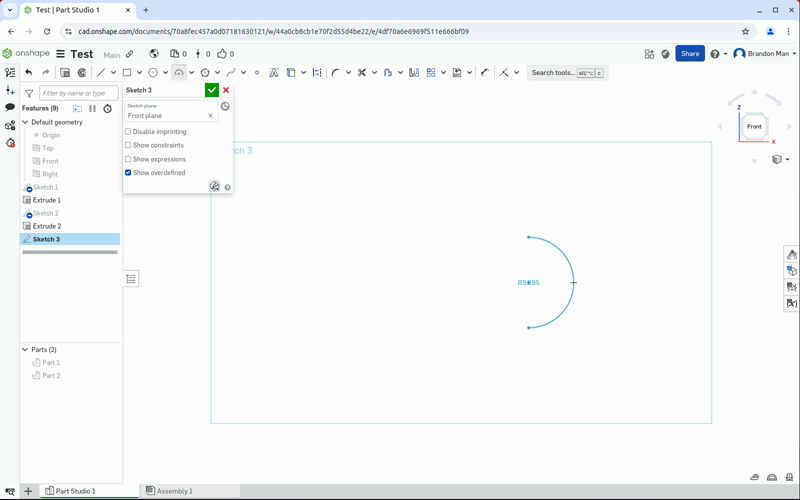
key(esc)
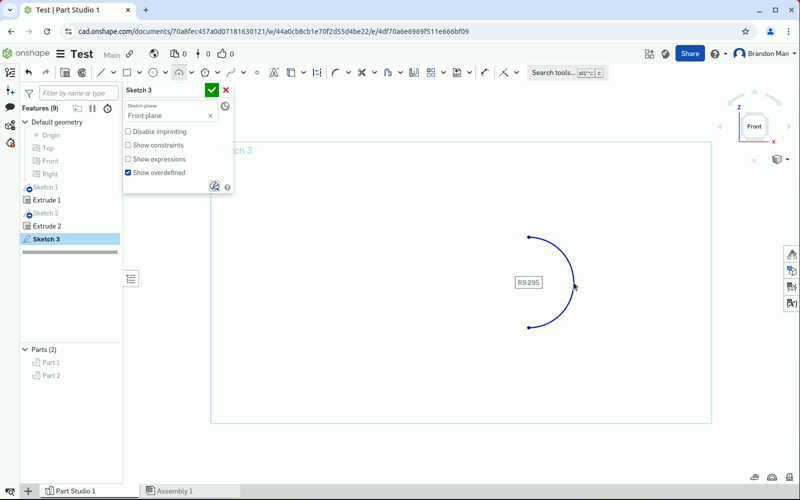
key(l)
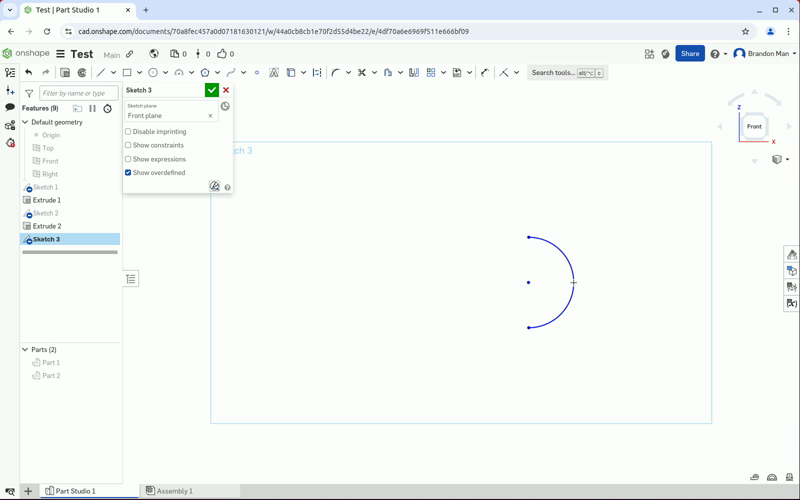
mouse_move(528, 237)
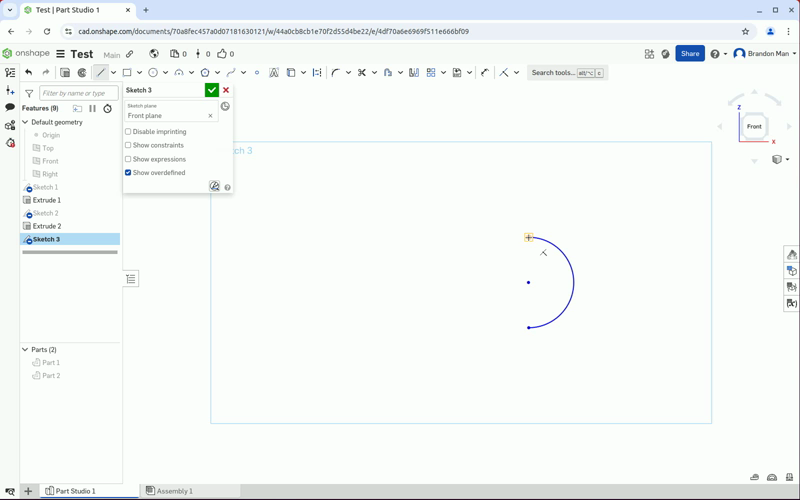
click(528, 237)
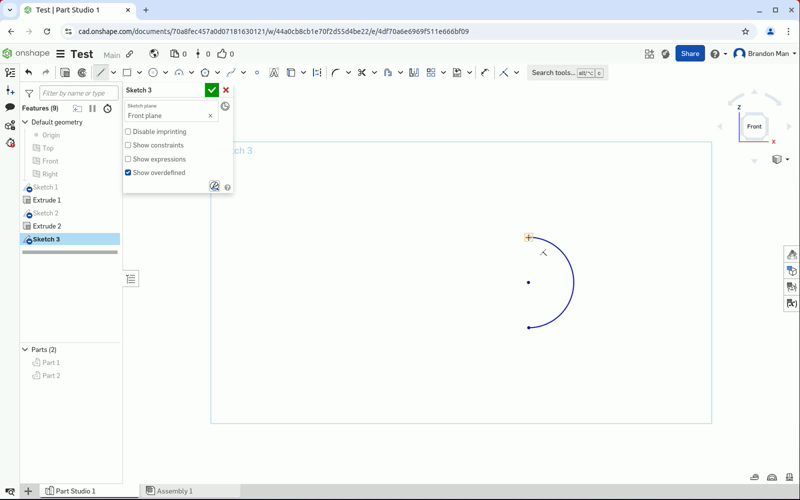
key_down(shift)
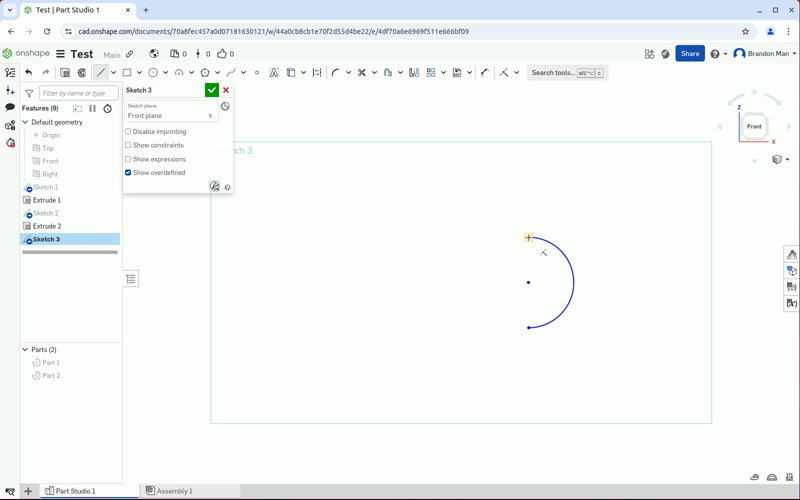
mouse_move(558, 237)
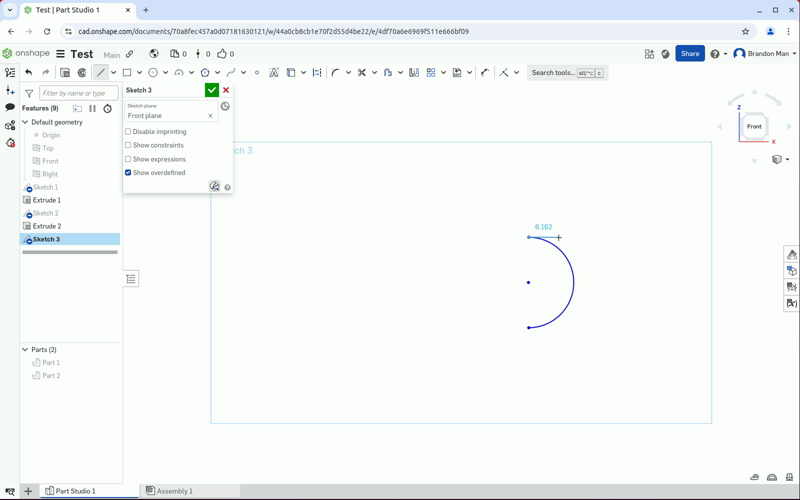
mouse_move(528, 259)
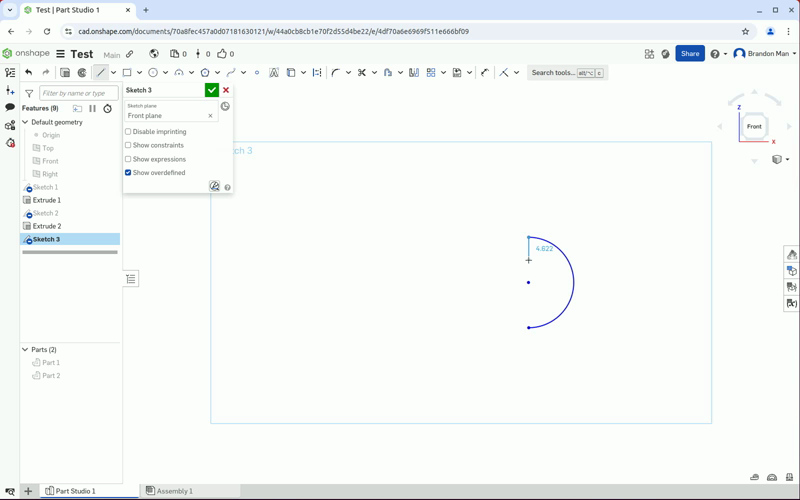
click(528, 259)
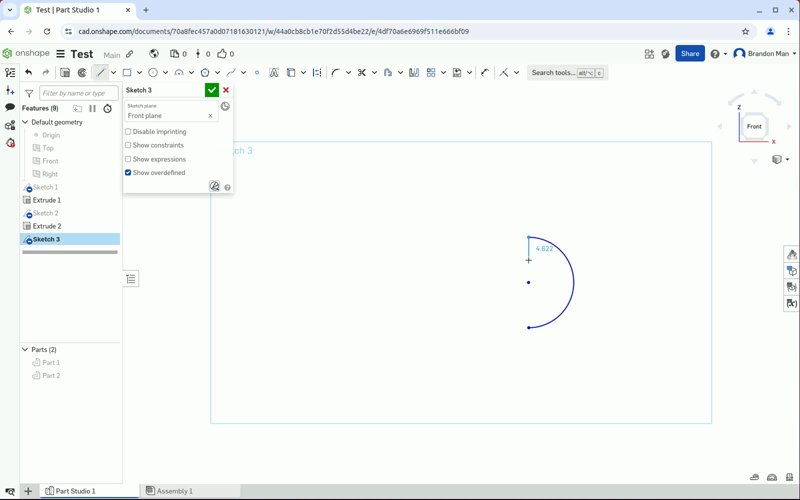
key_up(shift)
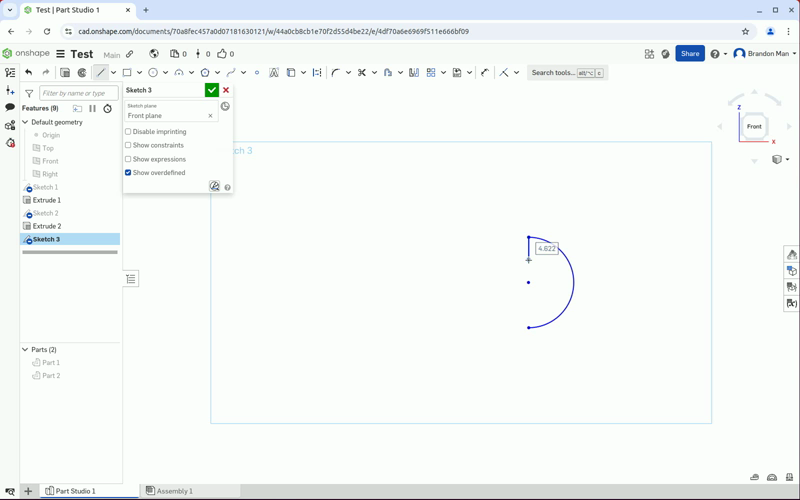
key(esc)
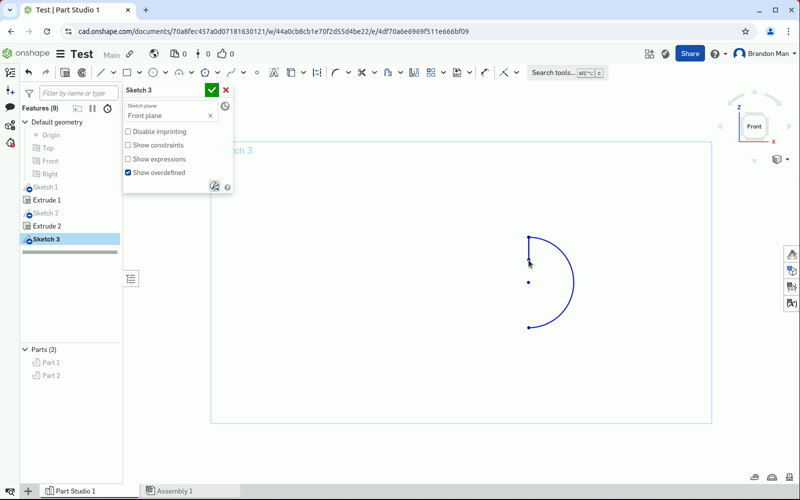
key(a)
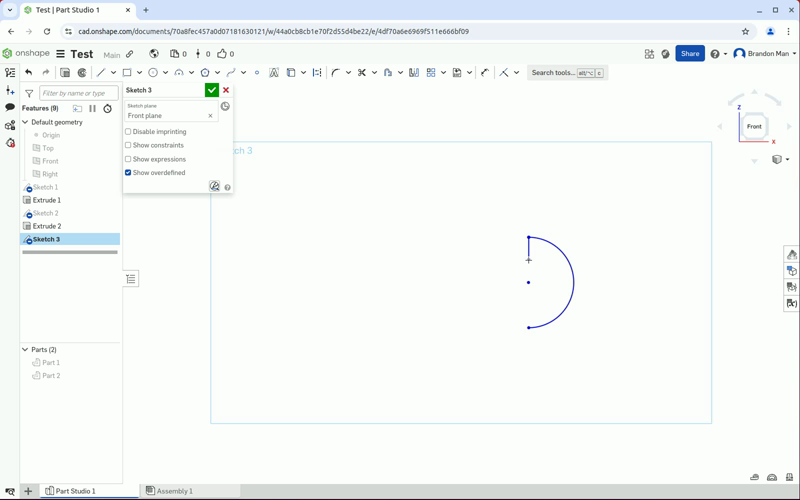
mouse_move(528, 259)
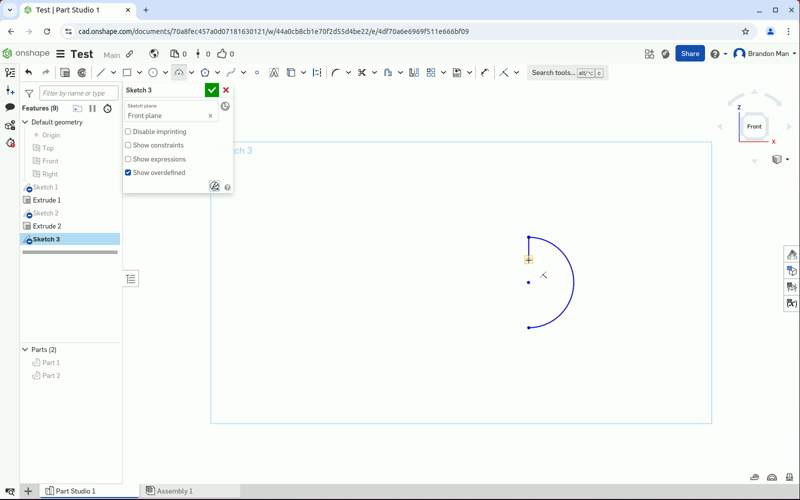
click(528, 259)
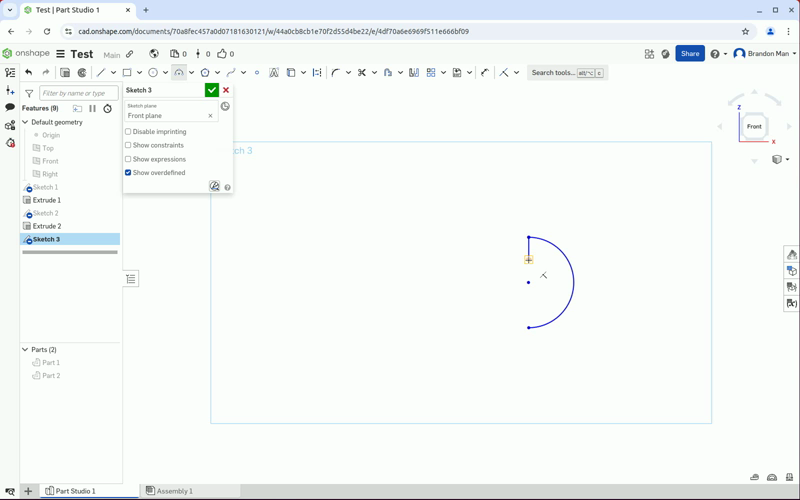
key_down(shift)
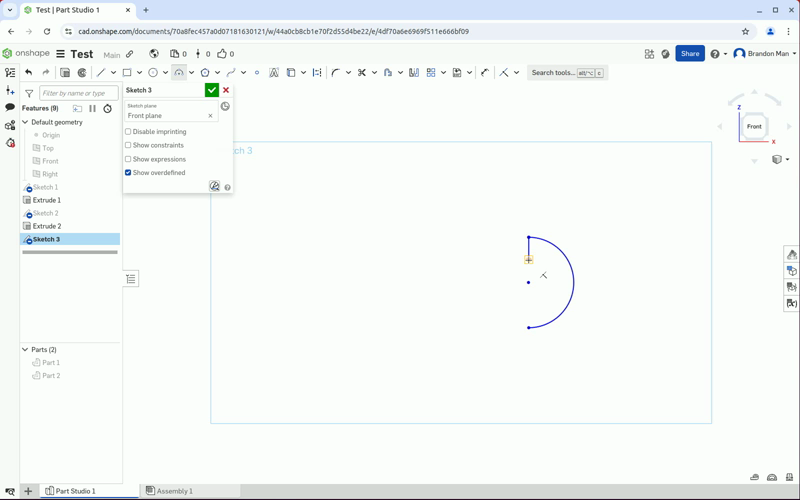
mouse_move(528, 304)
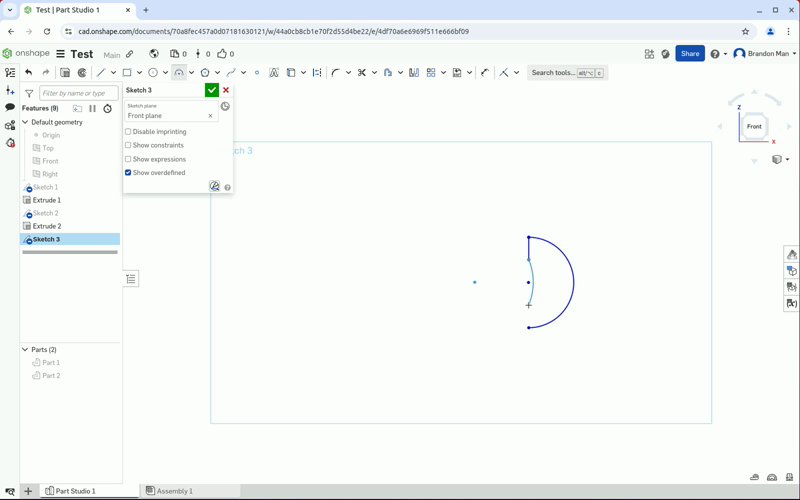
click(528, 304)
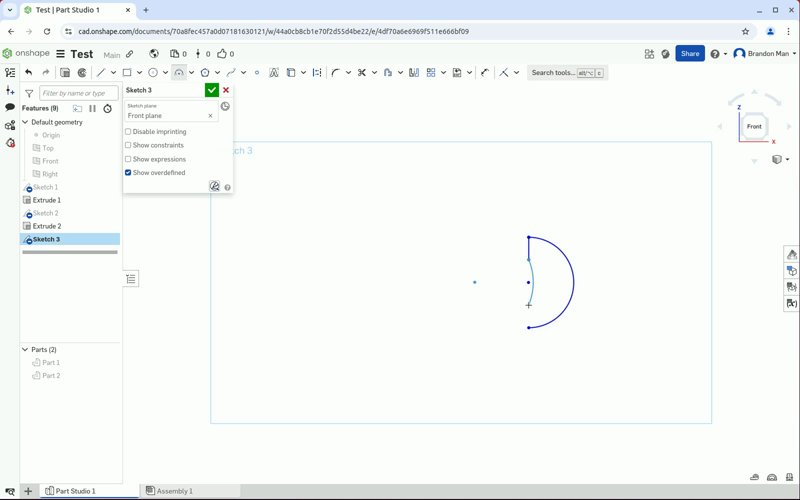
mouse_move(551, 282)
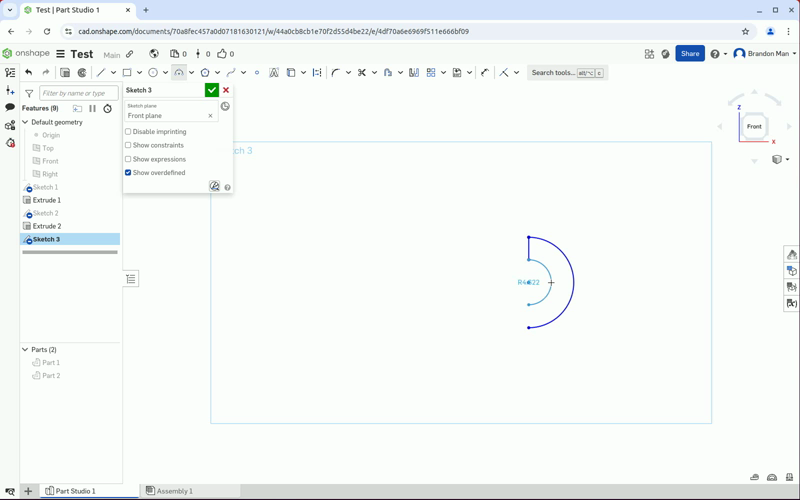
click(551, 282)
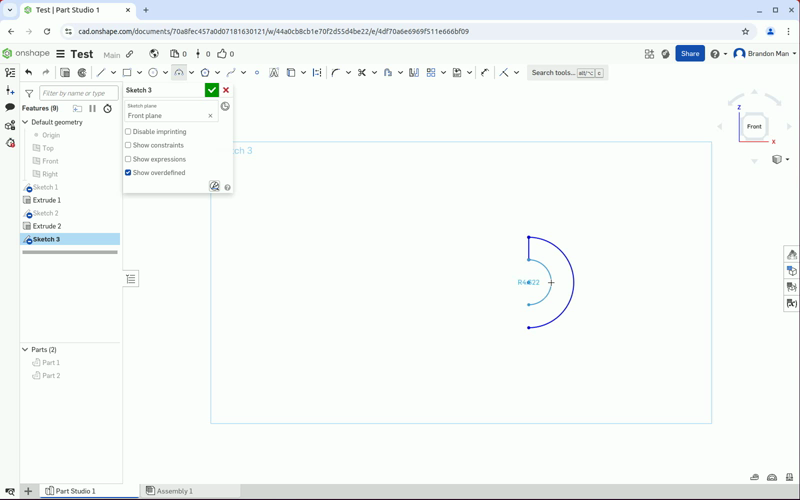
key_up(shift)
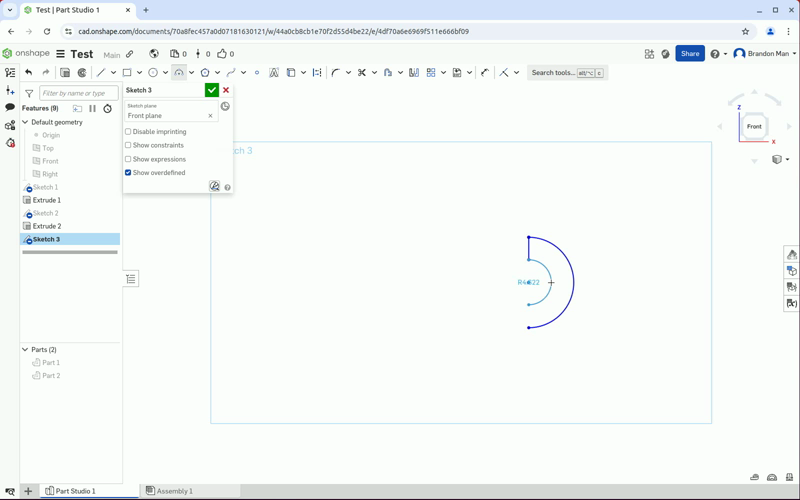
key(esc)
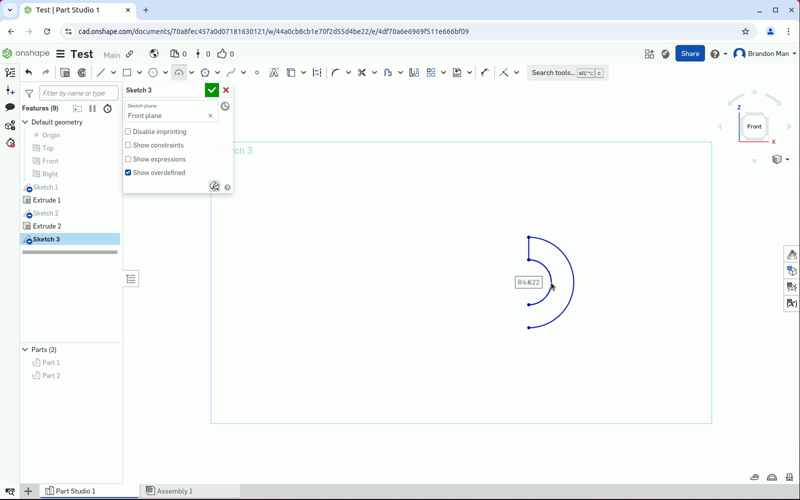
key(l)
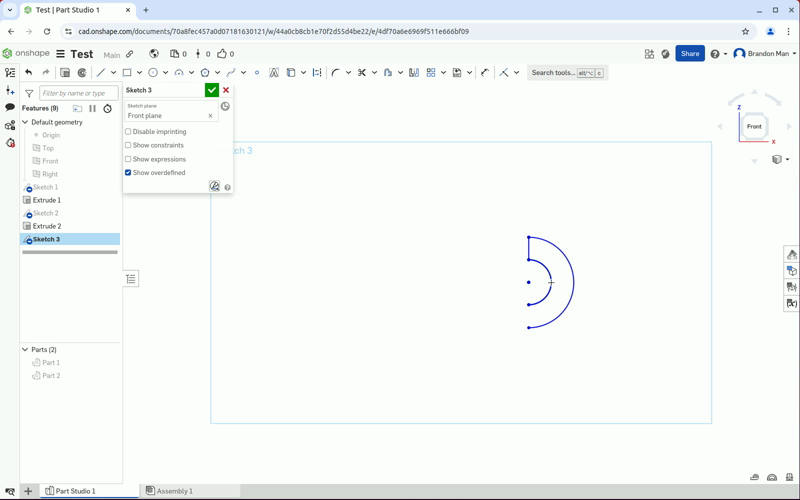
mouse_move(528, 304)
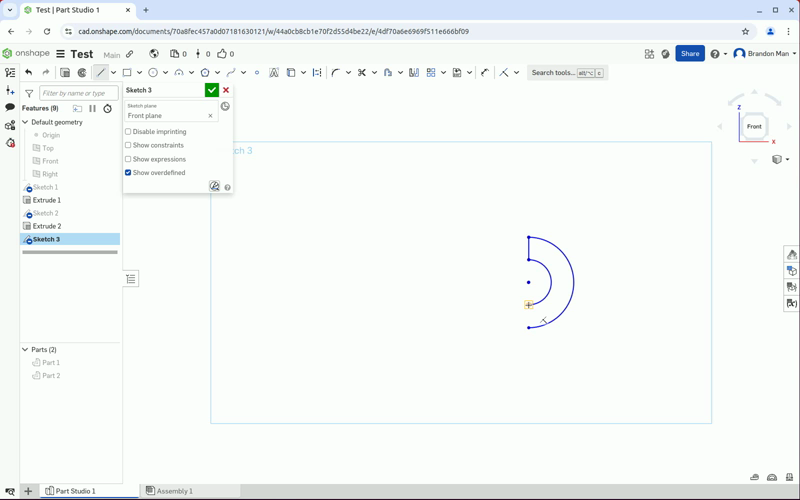
click(528, 304)
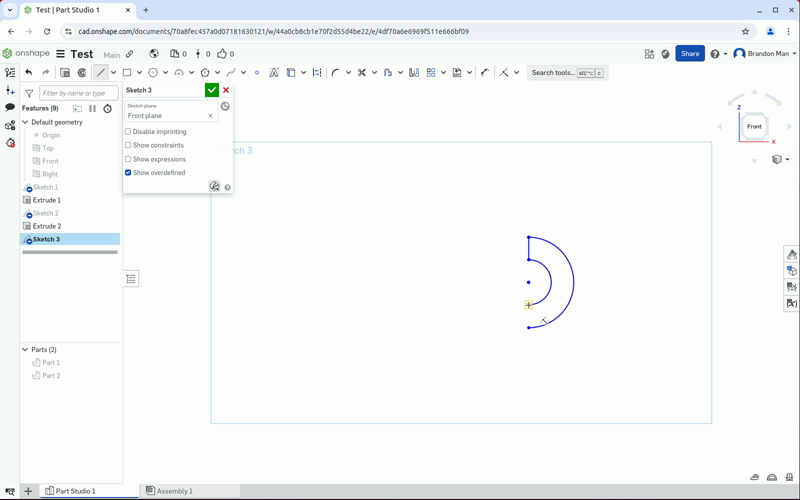
mouse_move(558, 304)
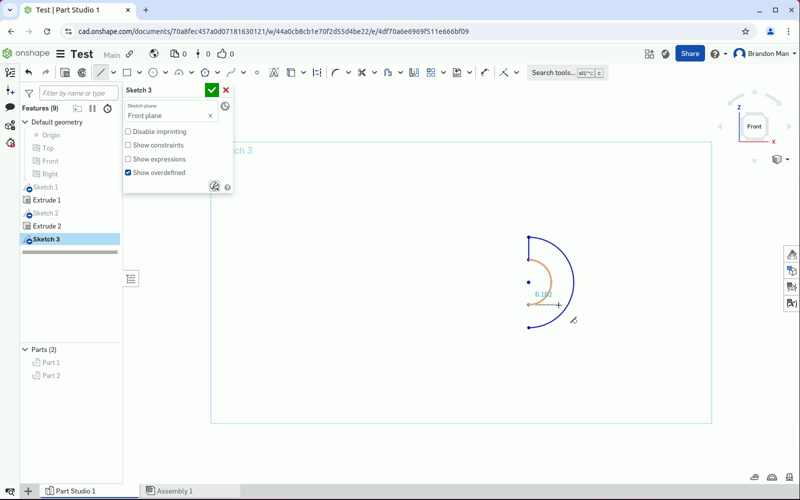
key_down(shift)
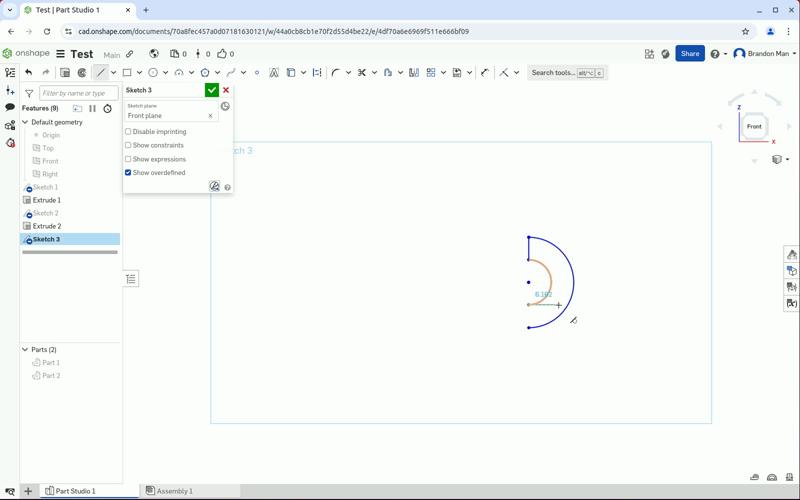
mouse_move(528, 327)
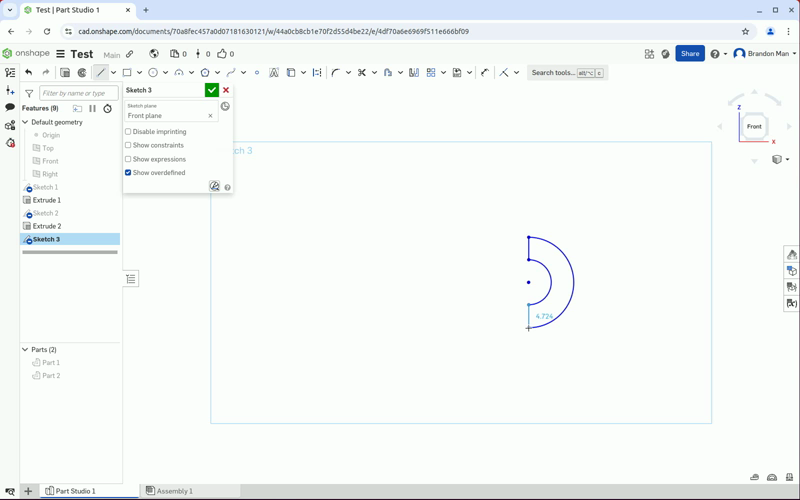
key_up(shift)
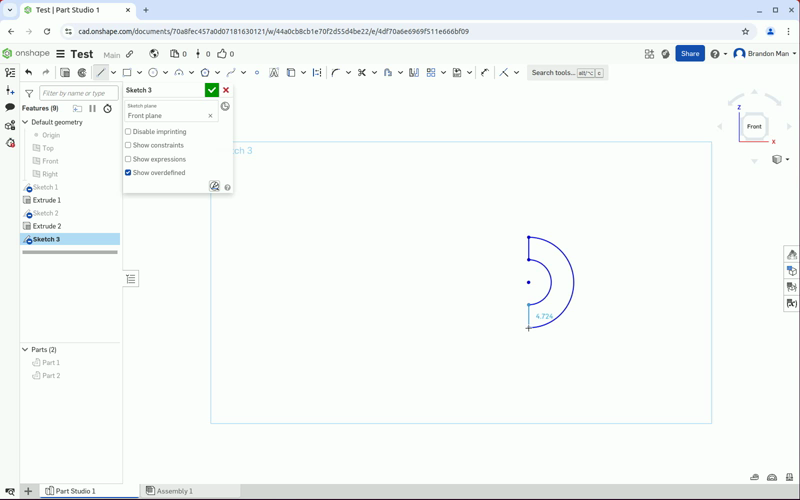
click(528, 327)
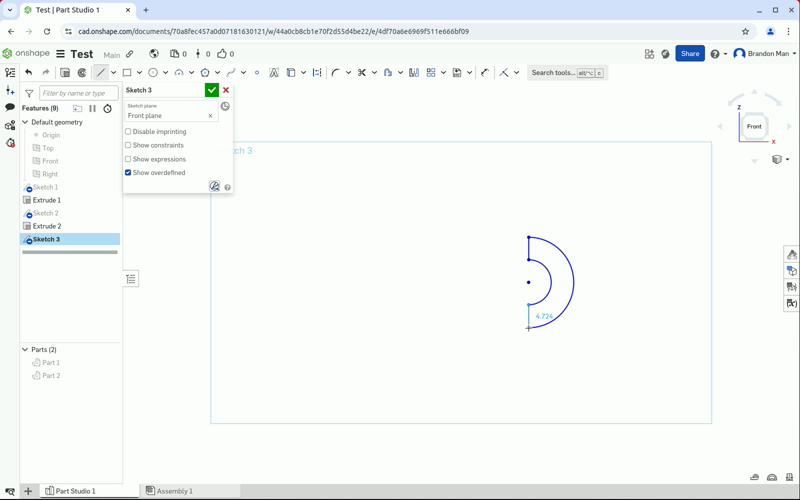
key(esc)
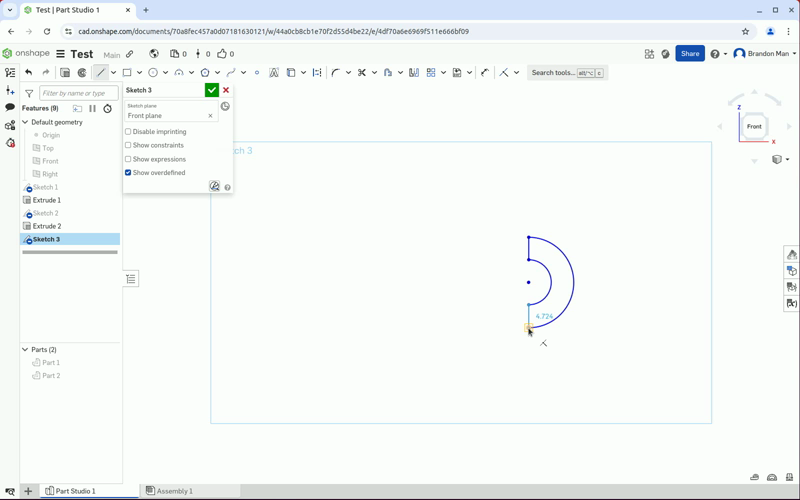
mouse_move(533, 298)
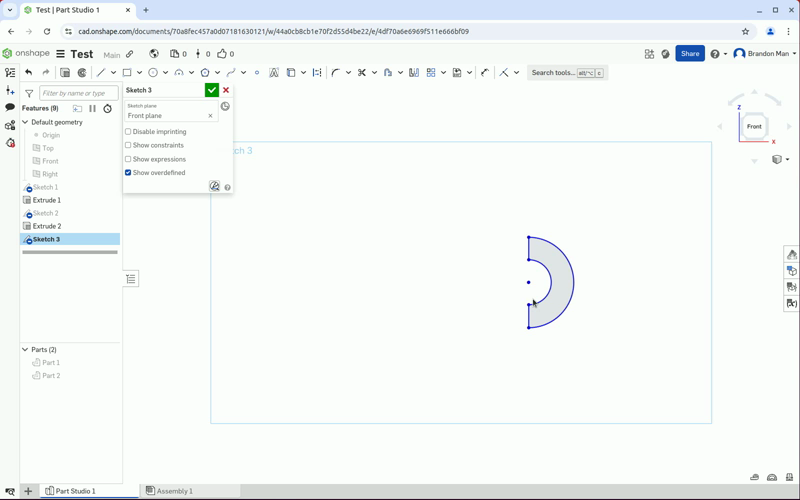
scroll(6)
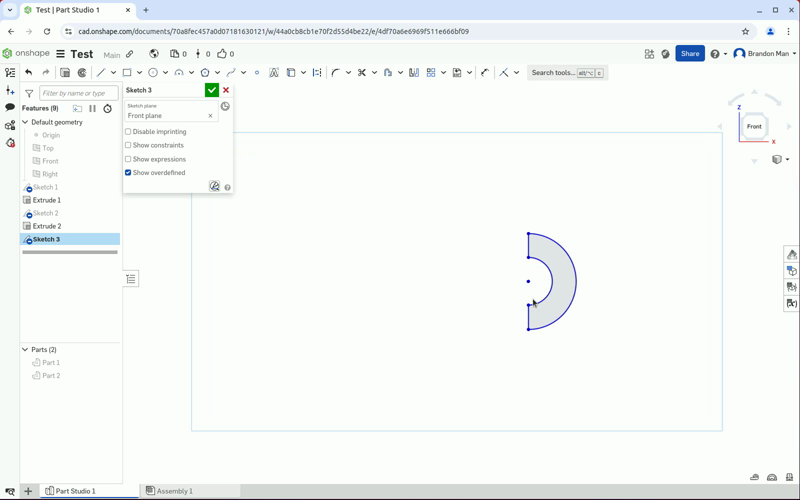
scroll(6)
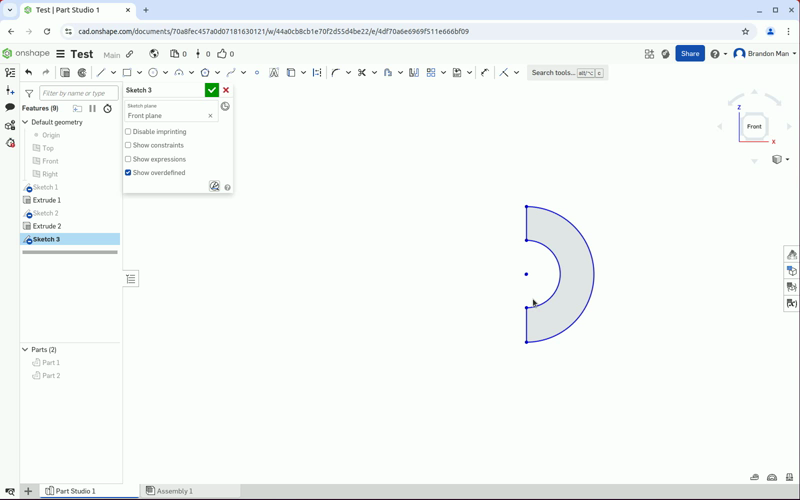
scroll(6)
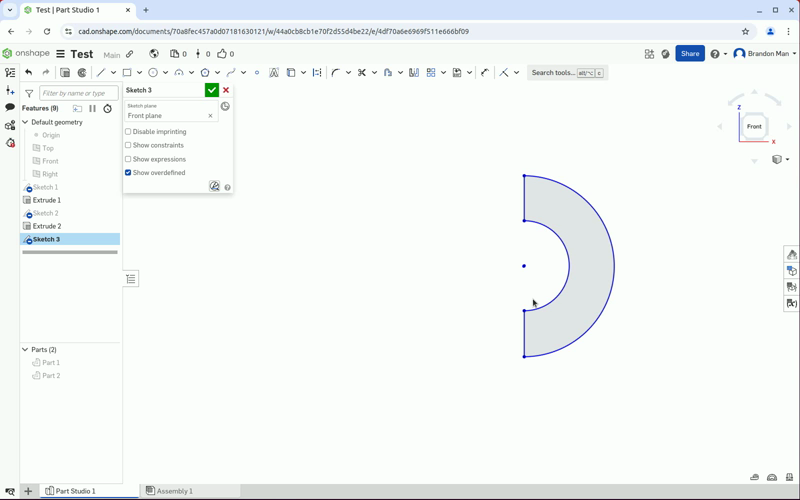
scroll(6)
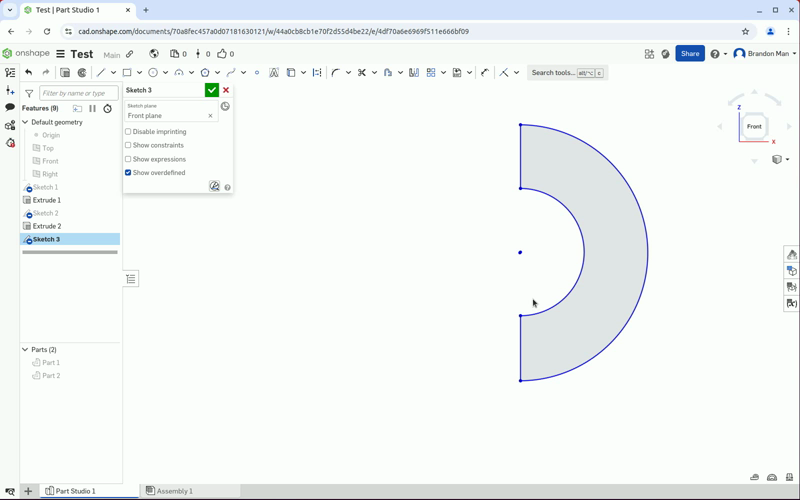
scroll(6)
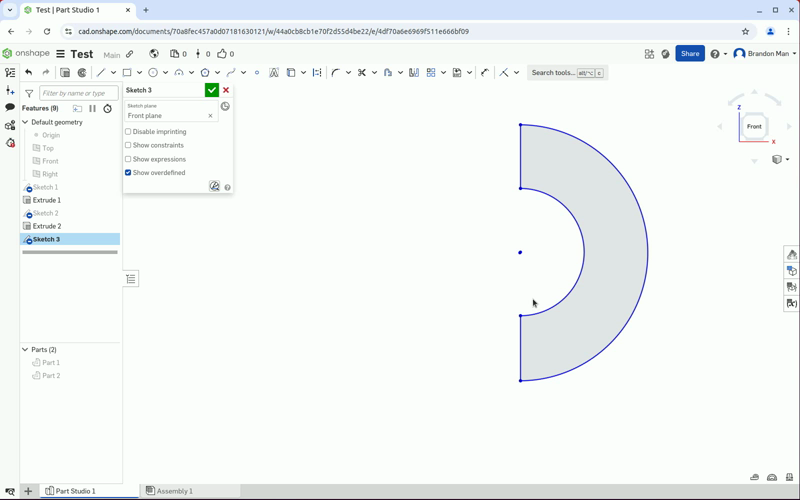
scroll(6)
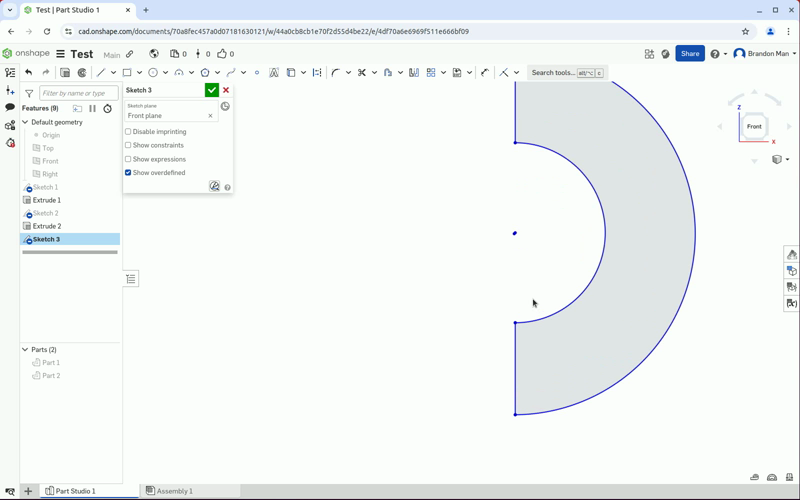
scroll(6)
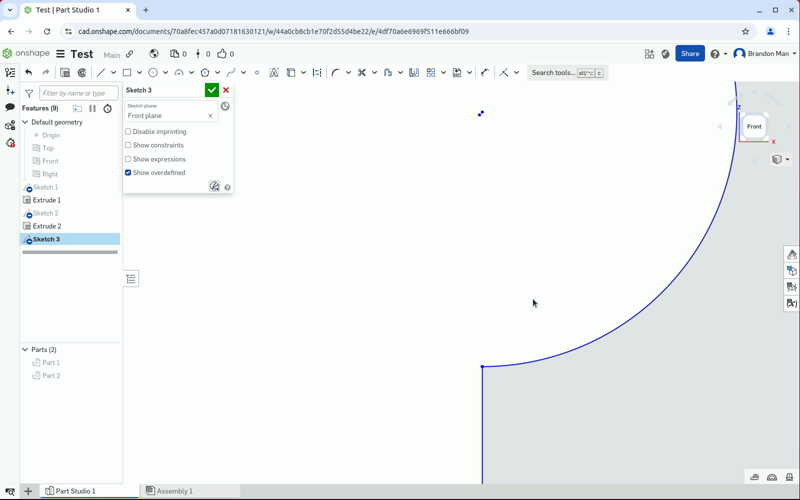
click(533, 298)
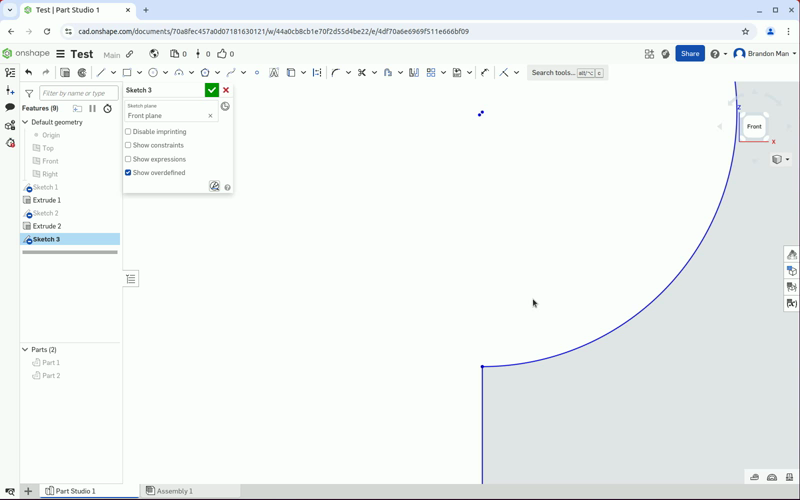
scroll(-6)
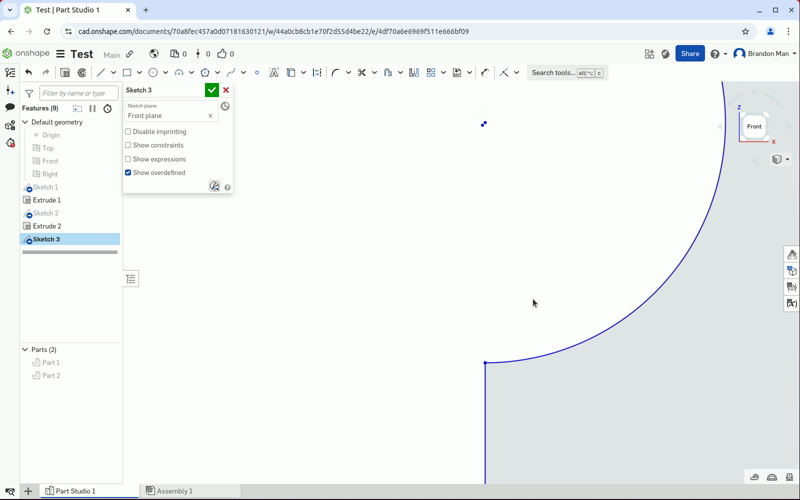
scroll(-6)
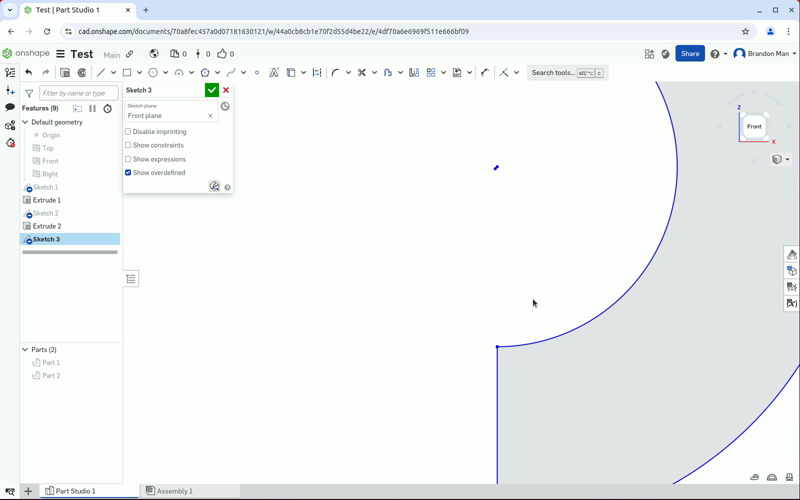
scroll(-6)
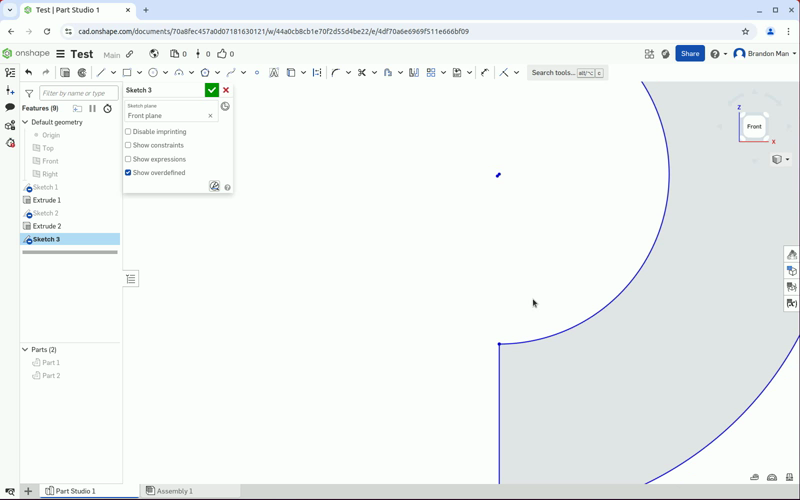
scroll(-6)
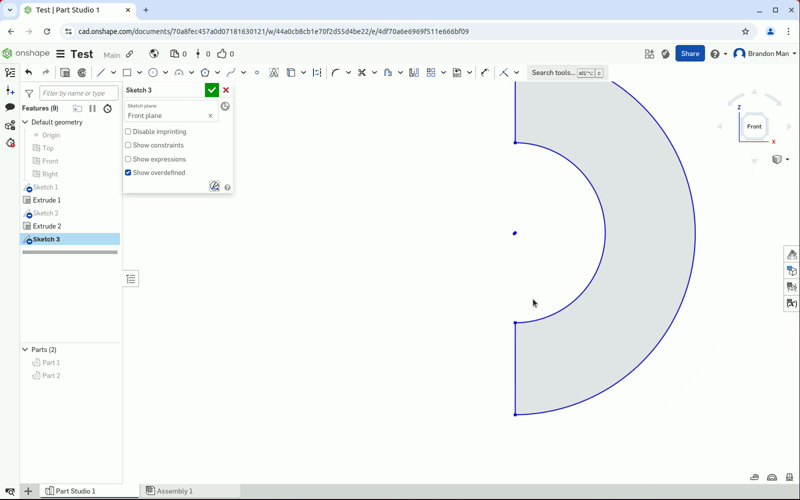
scroll(-6)
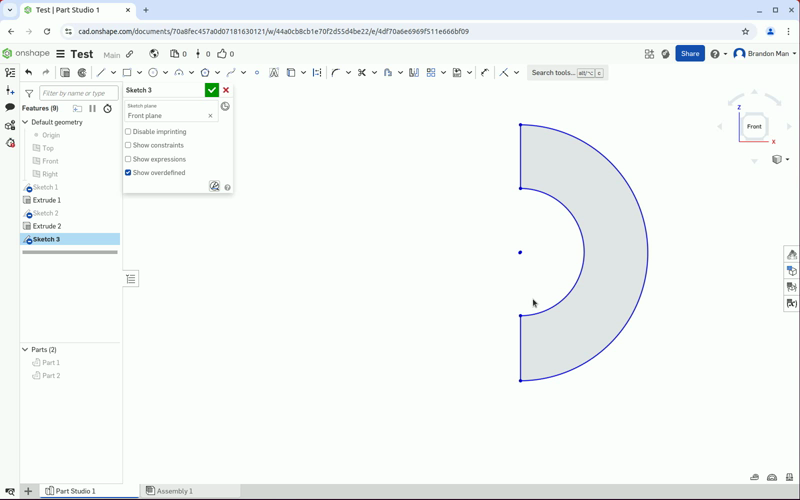
scroll(-6)
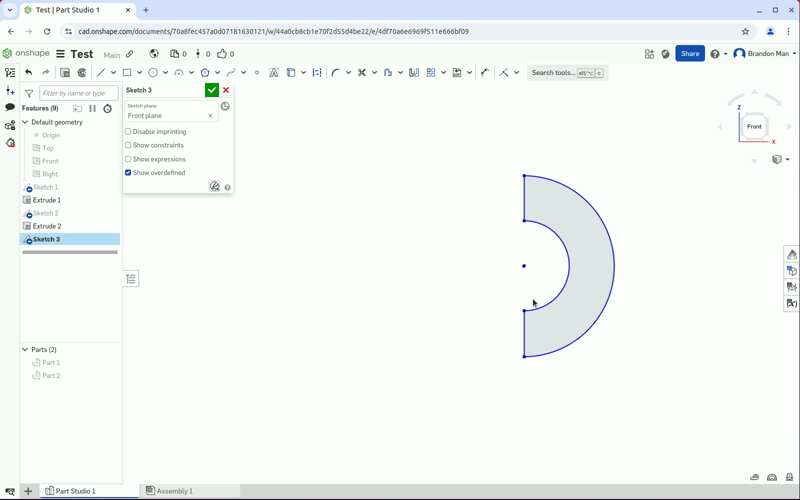
scroll(-6)
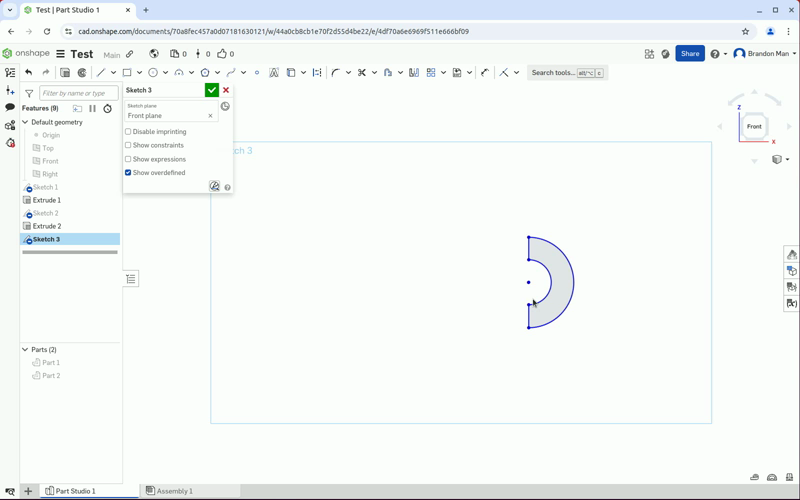
mouse_move(73, 352)
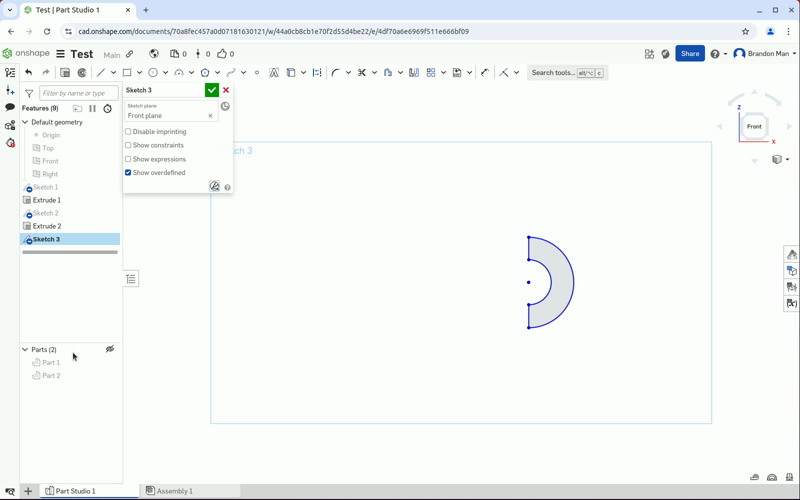
key(shift+y)
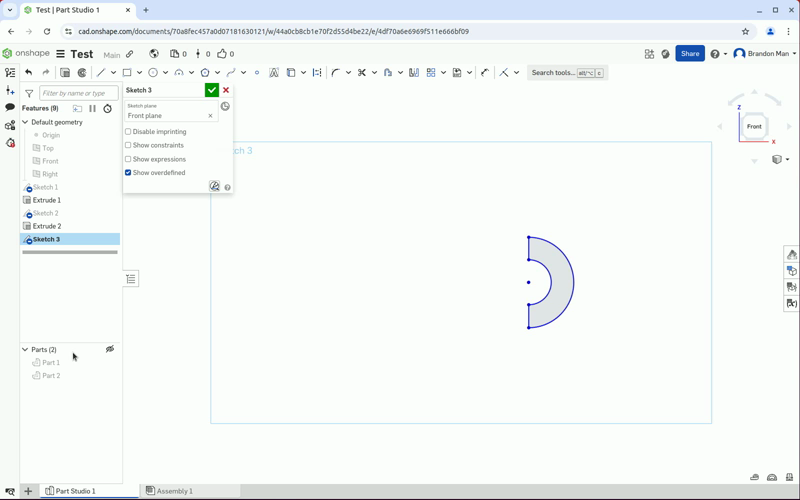
key(shift+e)
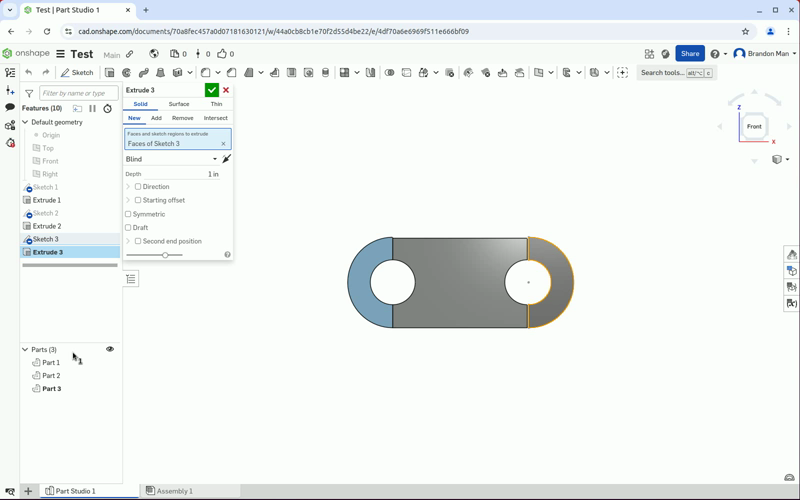
mouse_move(143, 106)
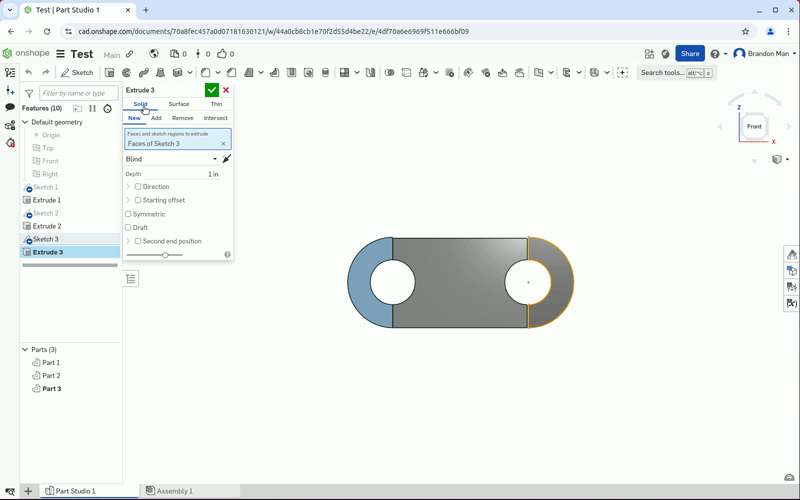
click(143, 106)
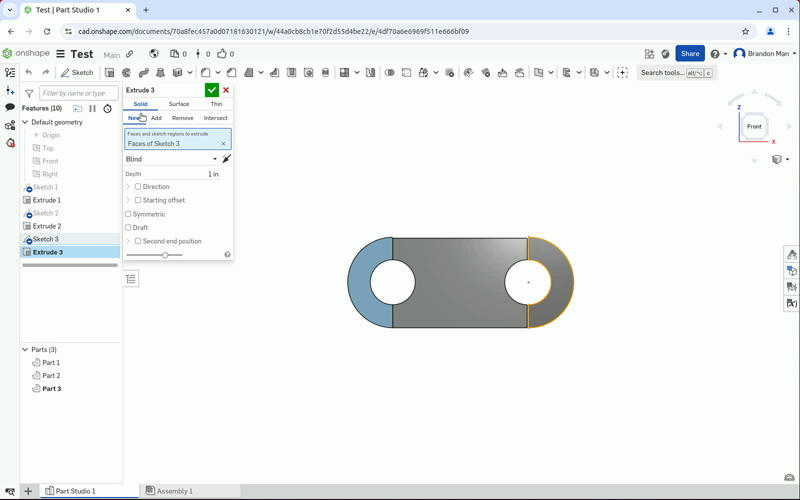
mouse_move(137, 120)
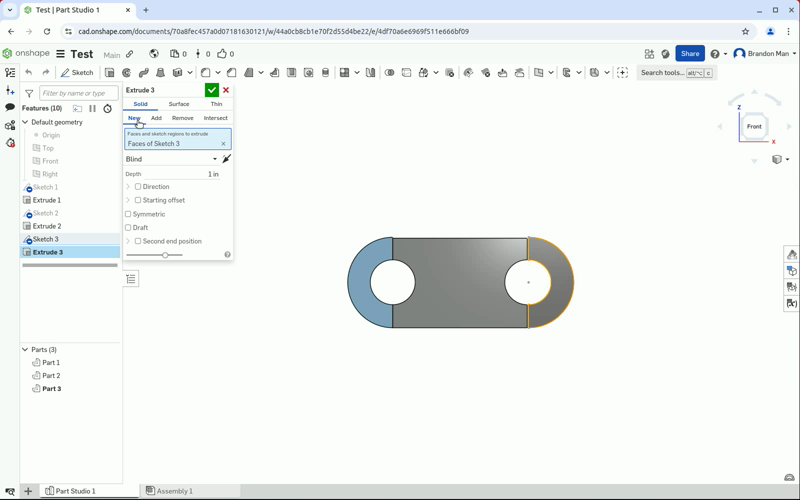
click(137, 120)
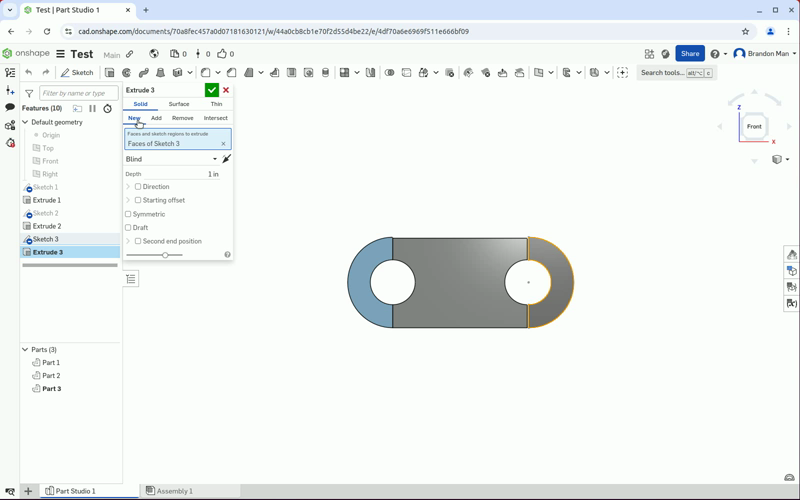
key(tab, 4)
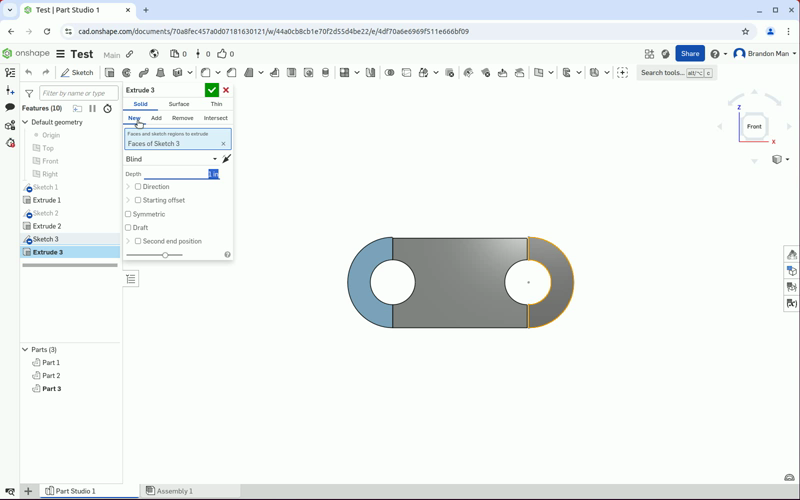
text(9.147)
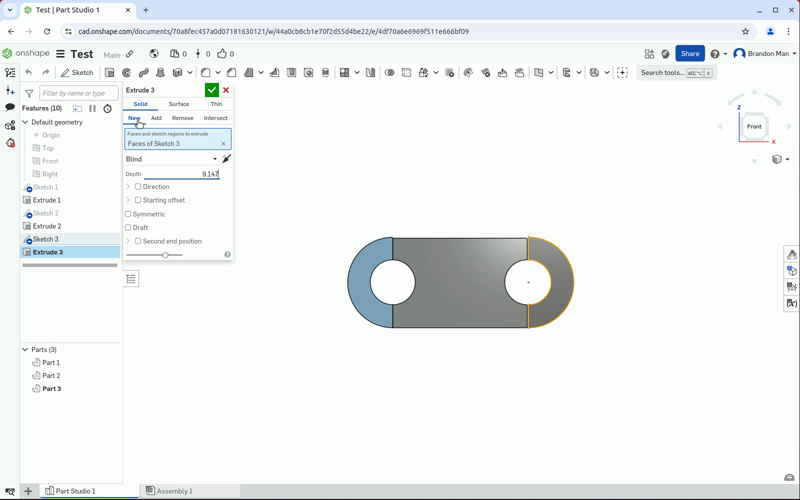
key(enter)
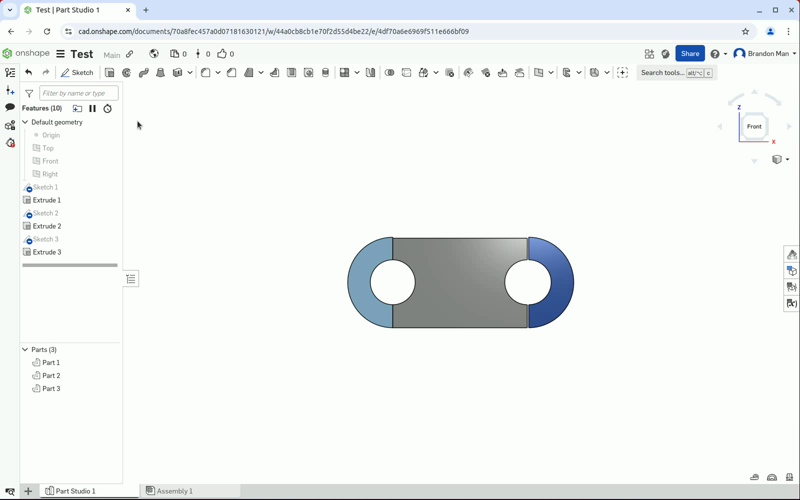
key(shift+h)
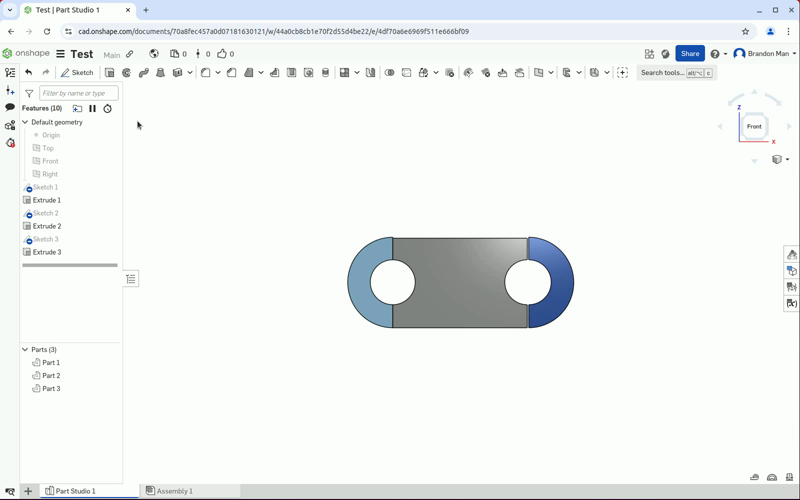
key(shift+h)
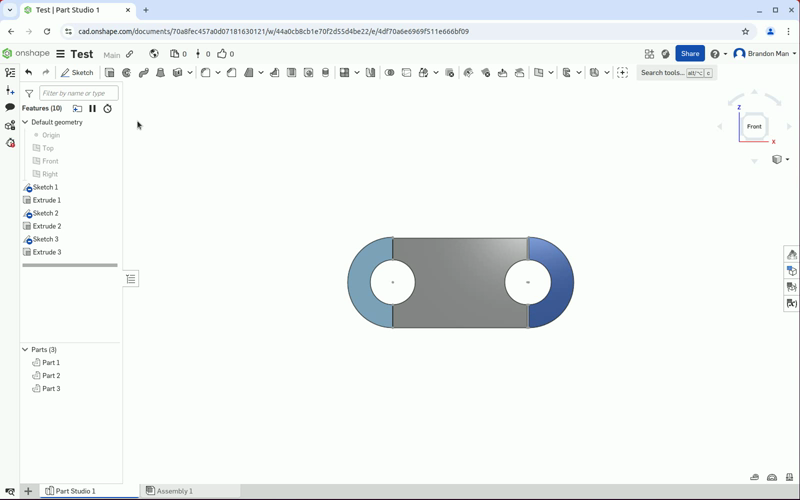
key(shift+7)
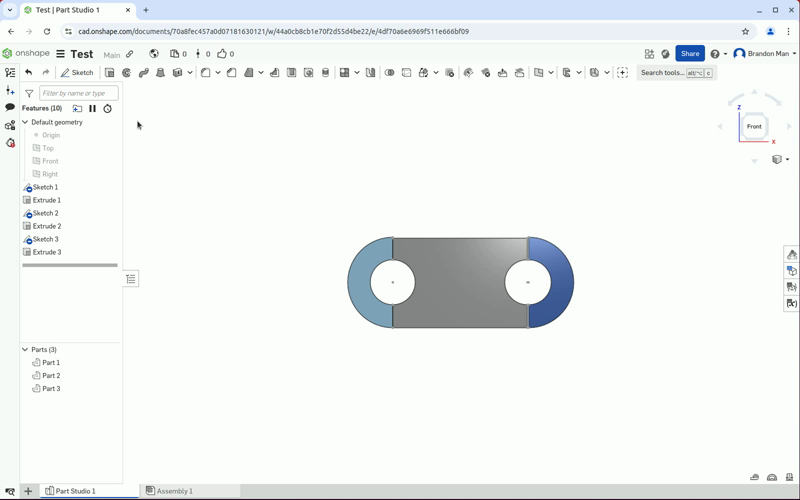
key(left, 2)
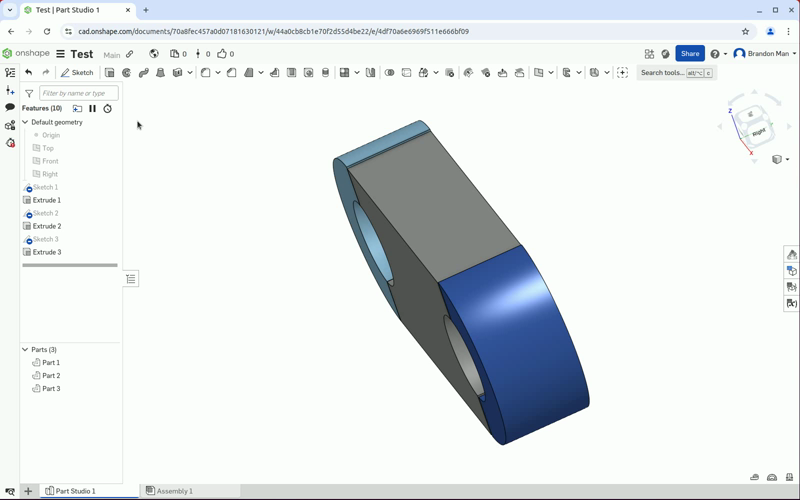
key(down, 2)
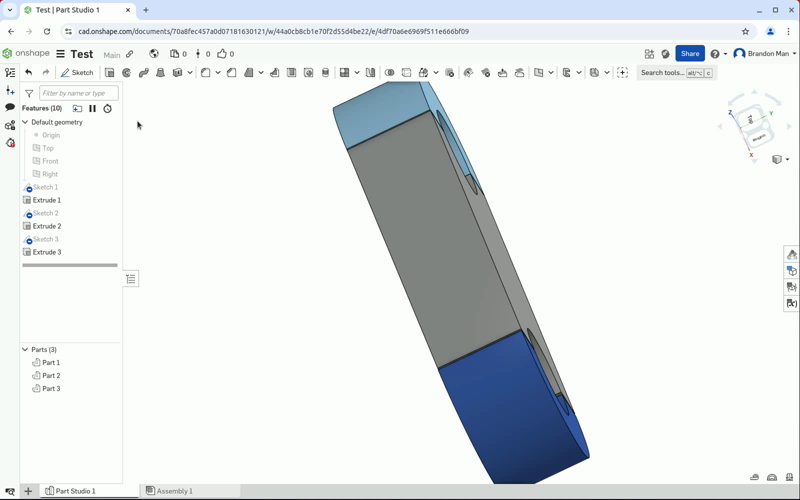
key(up, 2)
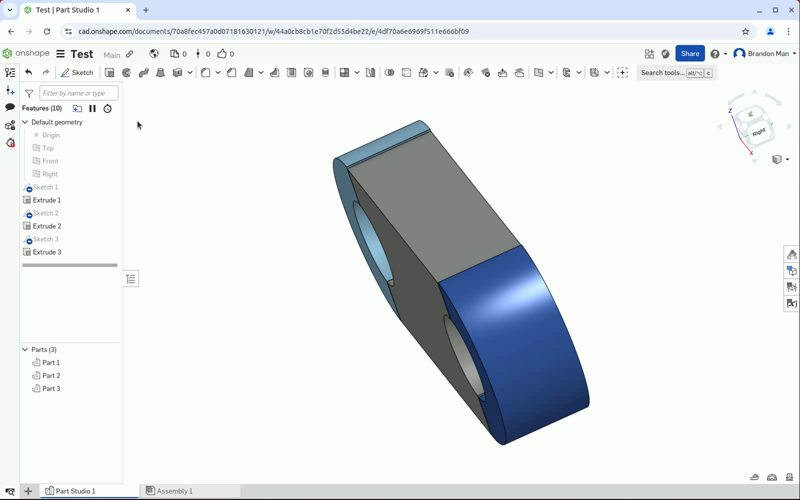
key(right, 2)
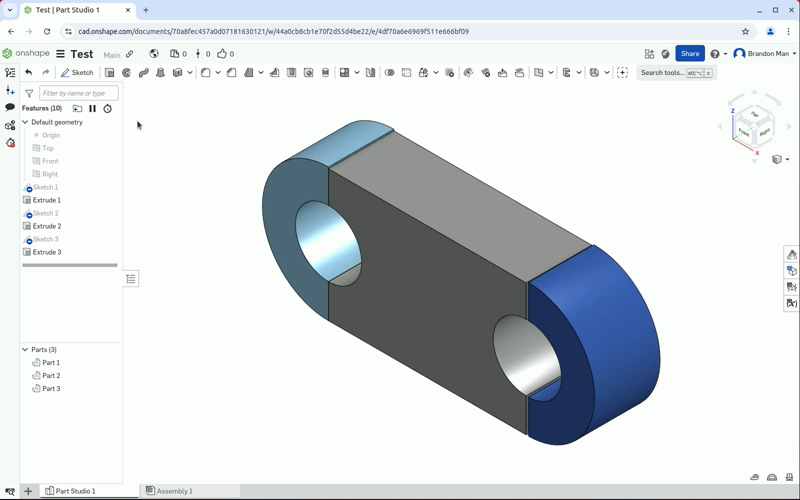
mouse_move(73, 189)
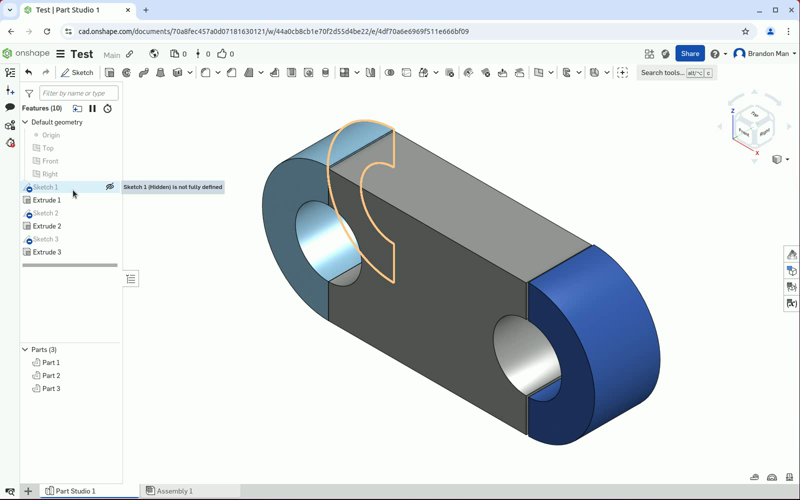
click(73, 189)